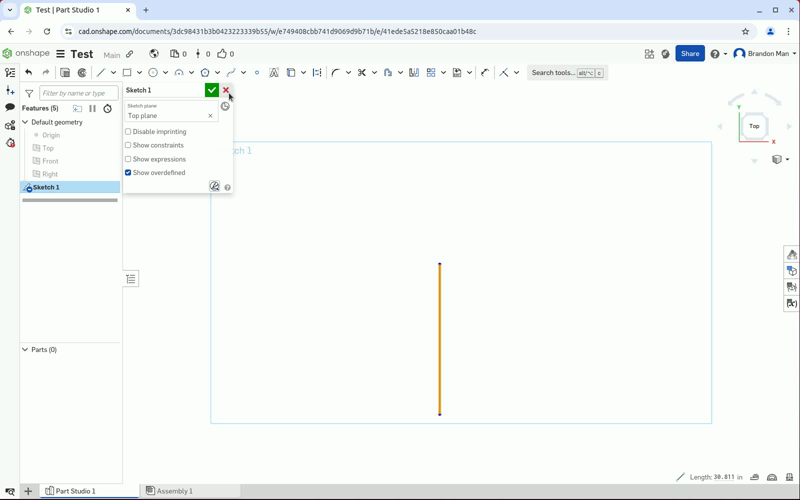
key(shift+h)
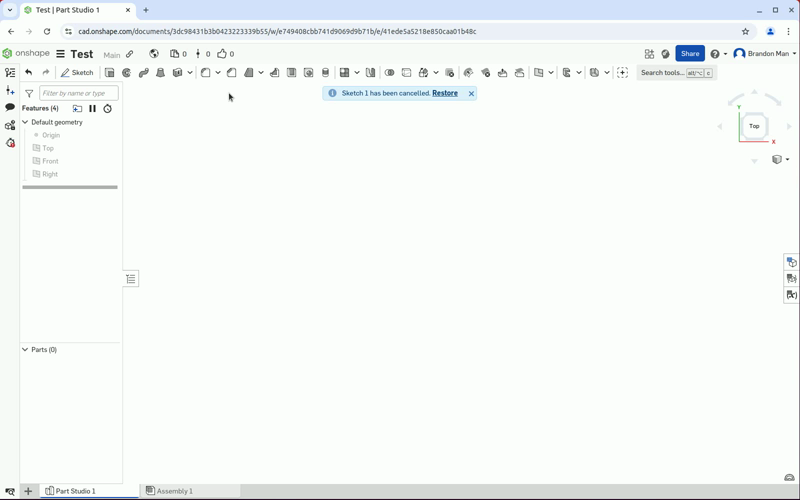
mouse_move(73, 352)
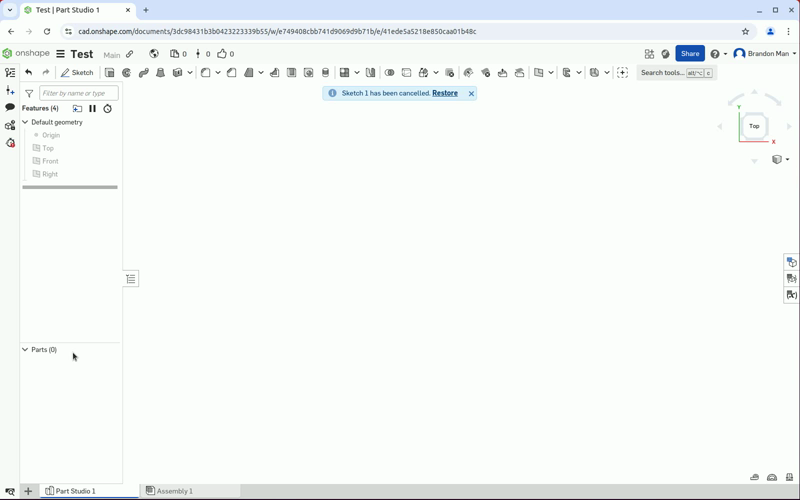
key(y)
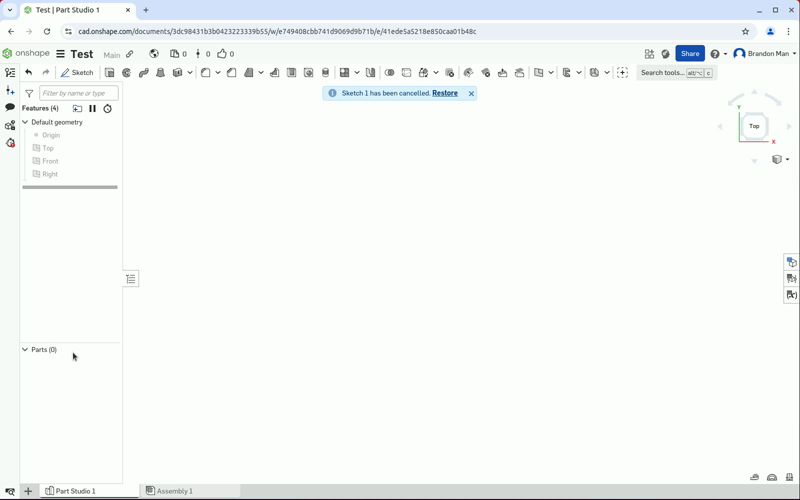
key(shift+p)
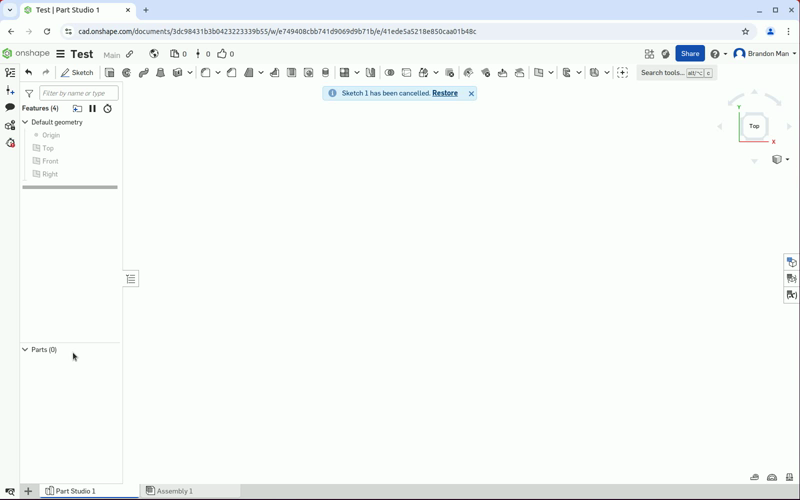
key(space)
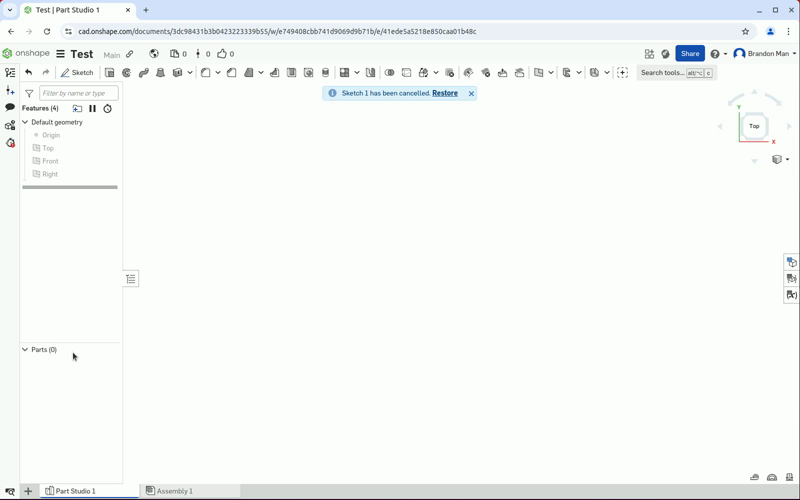
key_down(shift)
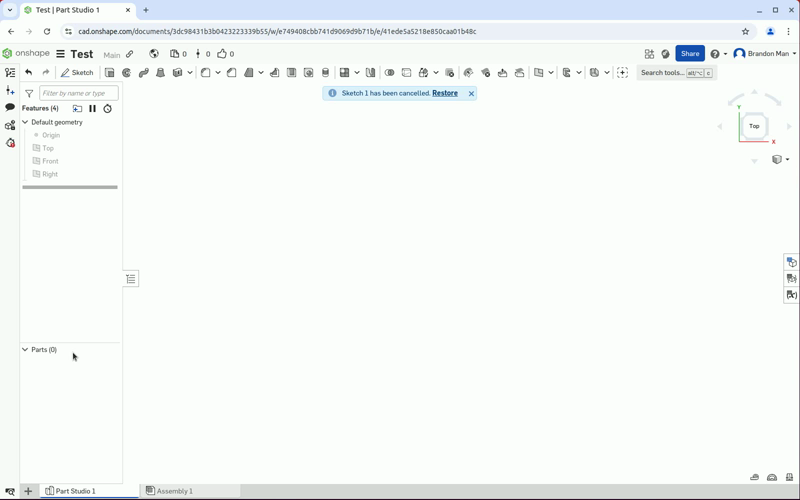
key(up)
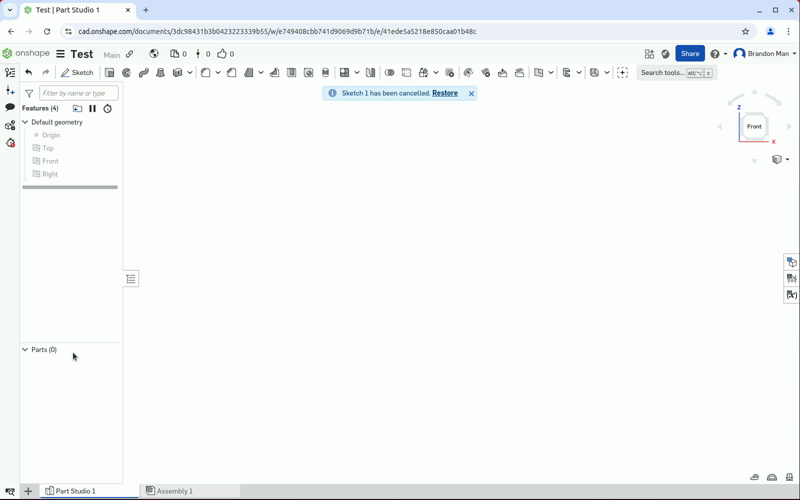
key_up(shift)
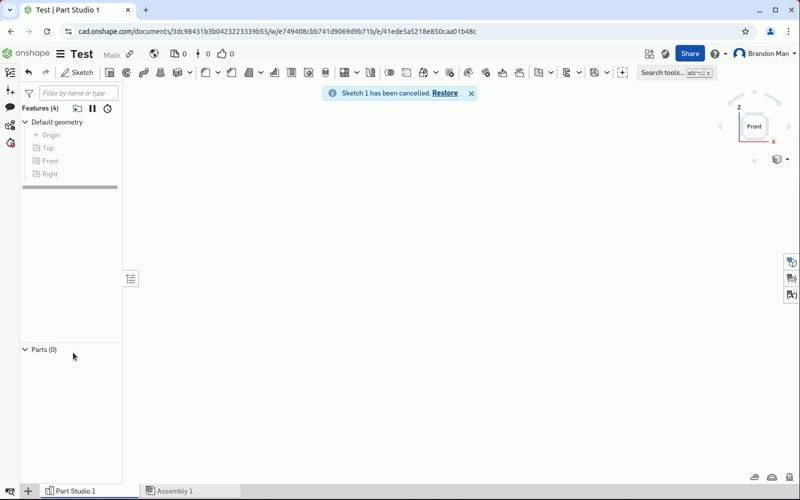
mouse_move(73, 352)
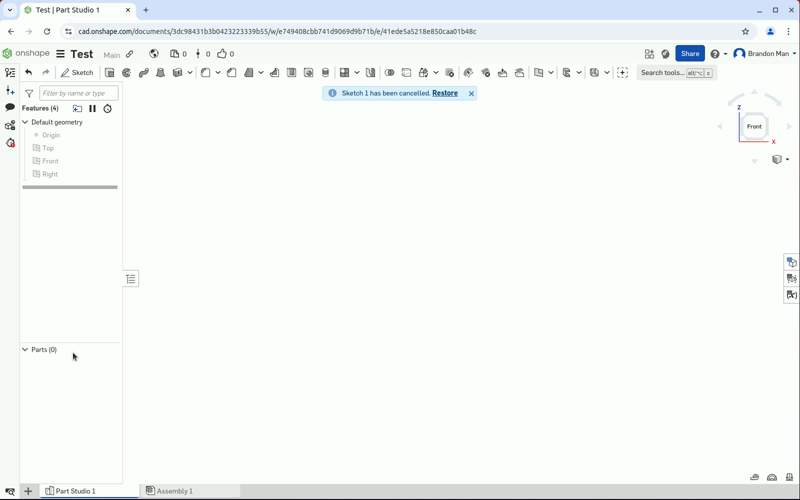
key(shift+y)
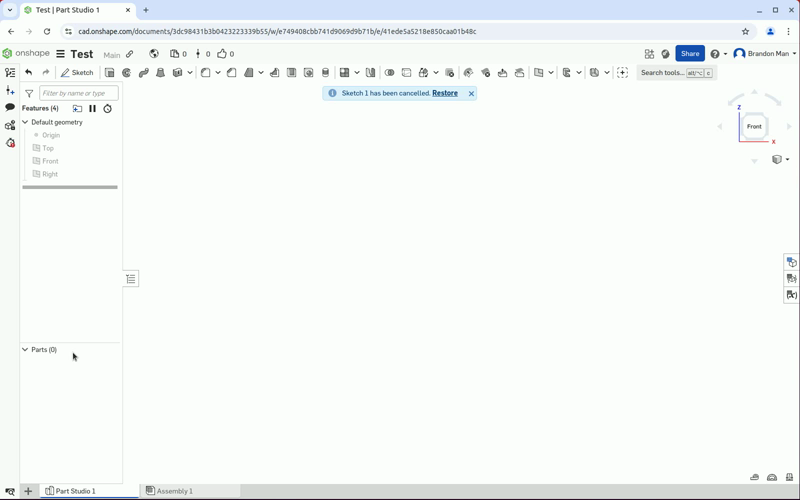
key(shift+s)
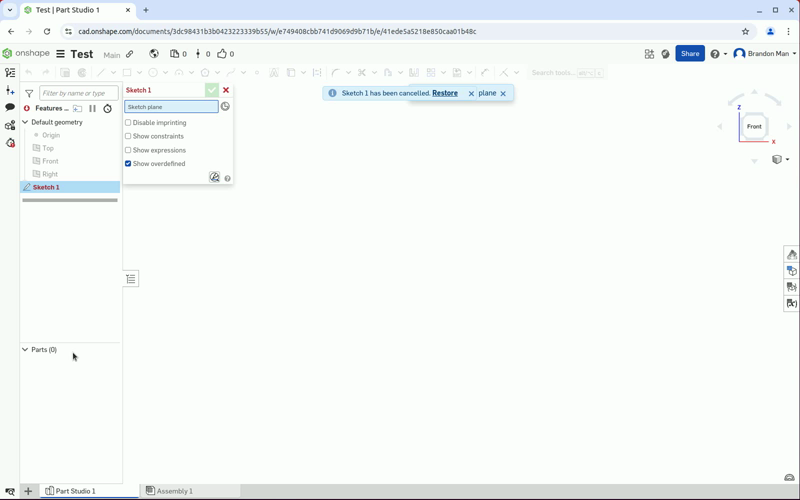
mouse_move(73, 163)
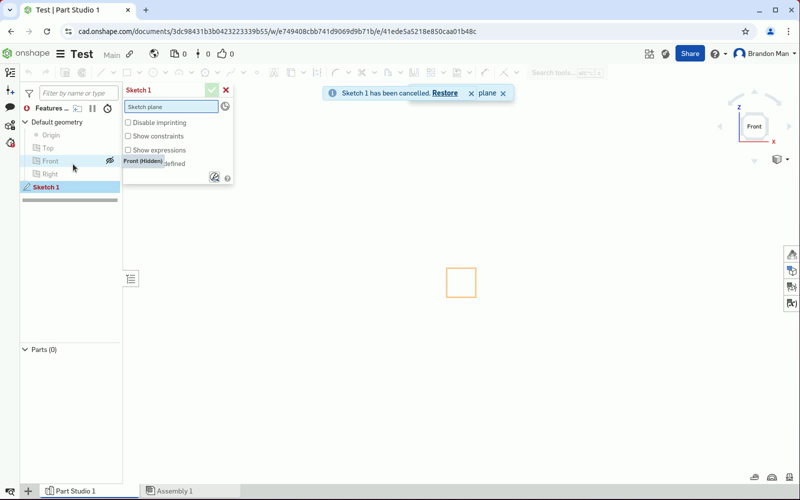
click(73, 163)
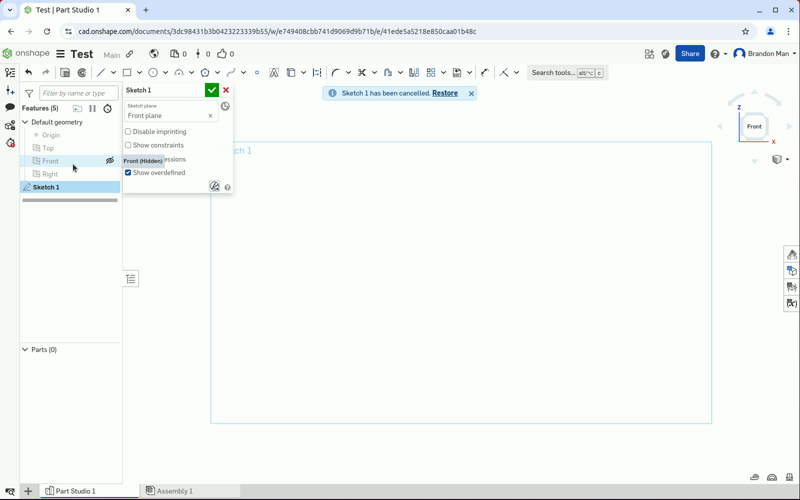
mouse_move(73, 352)
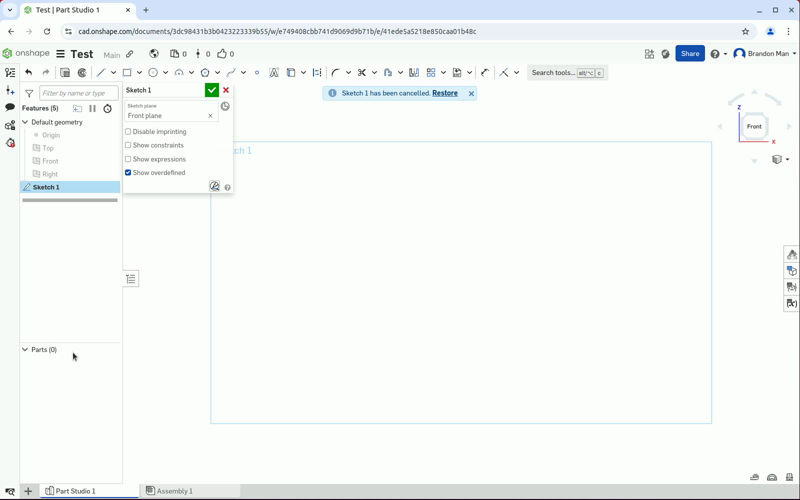
key(y)
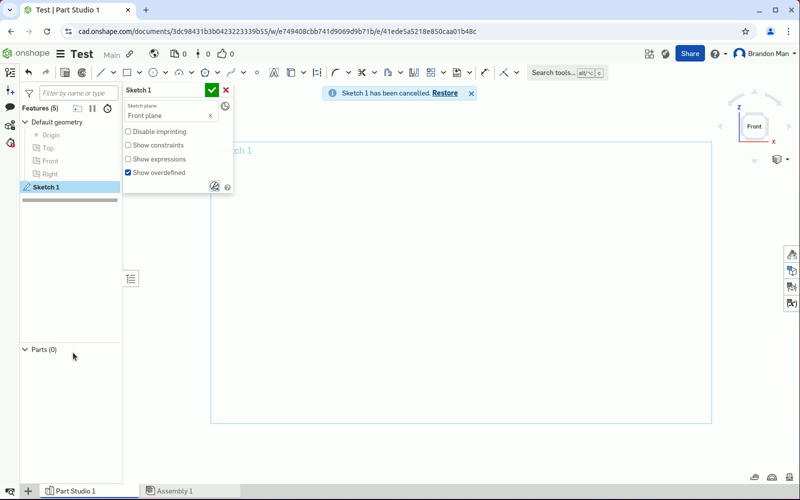
key(c)
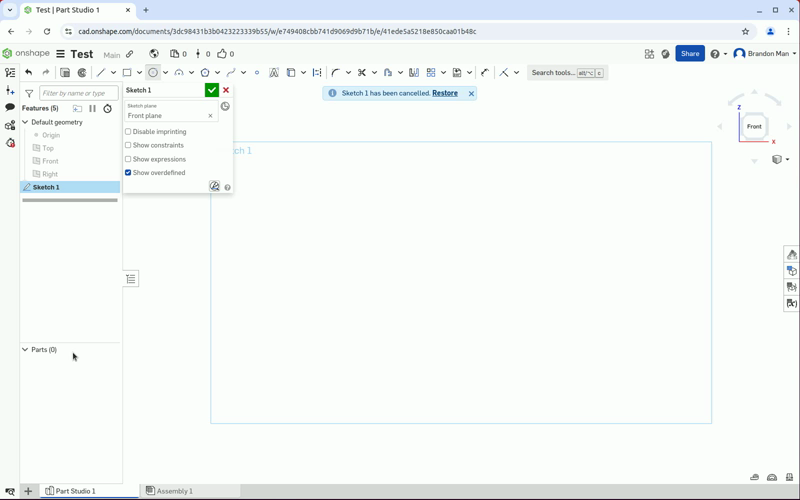
key_down(shift)
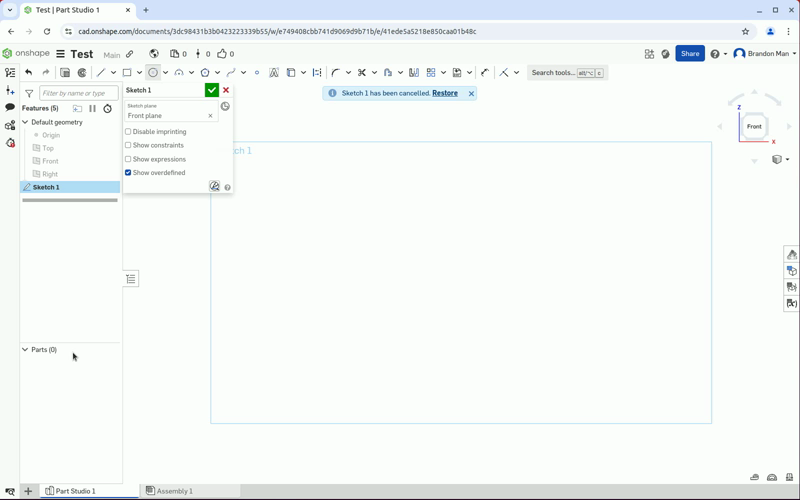
mouse_move(461, 282)
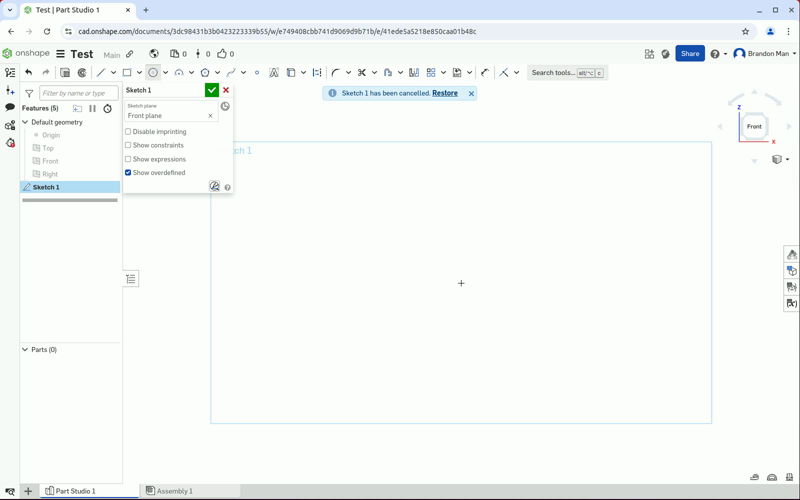
click(461, 282)
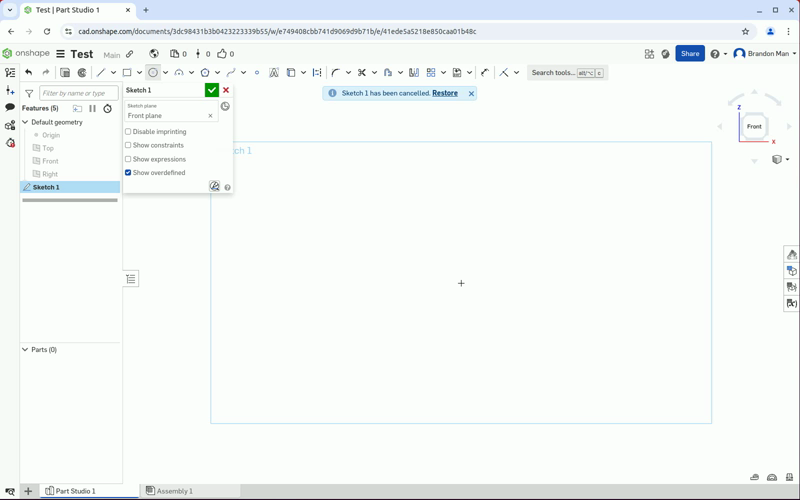
key_up(shift)
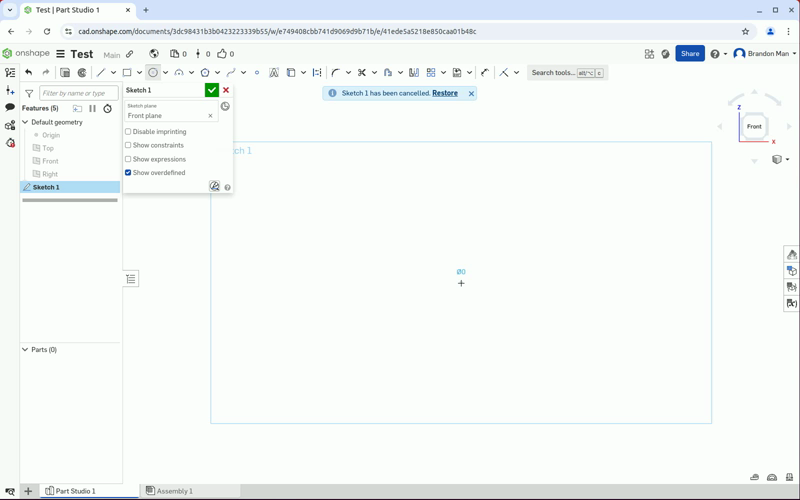
mouse_move(463, 282)
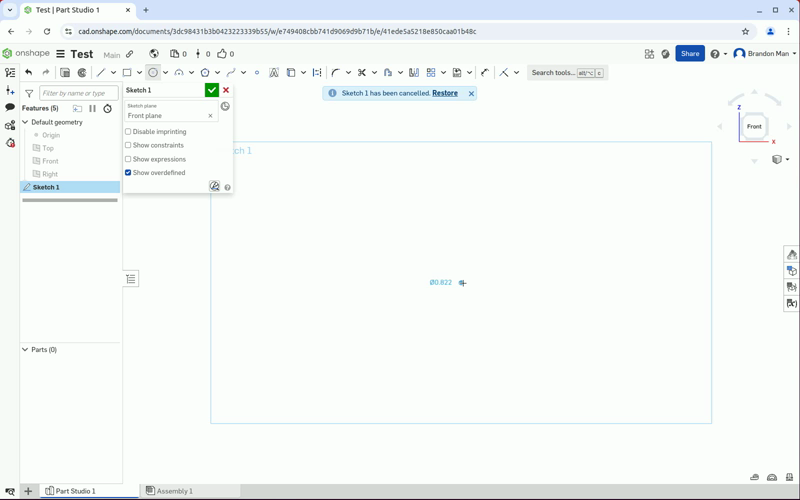
scroll(6)
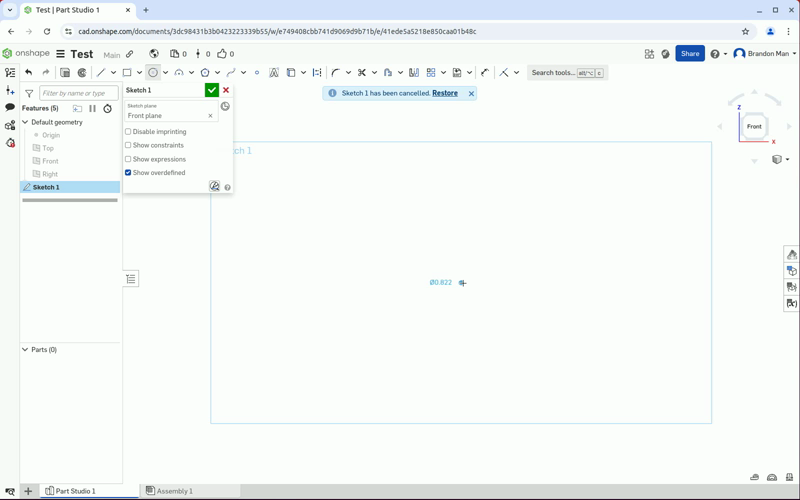
scroll(6)
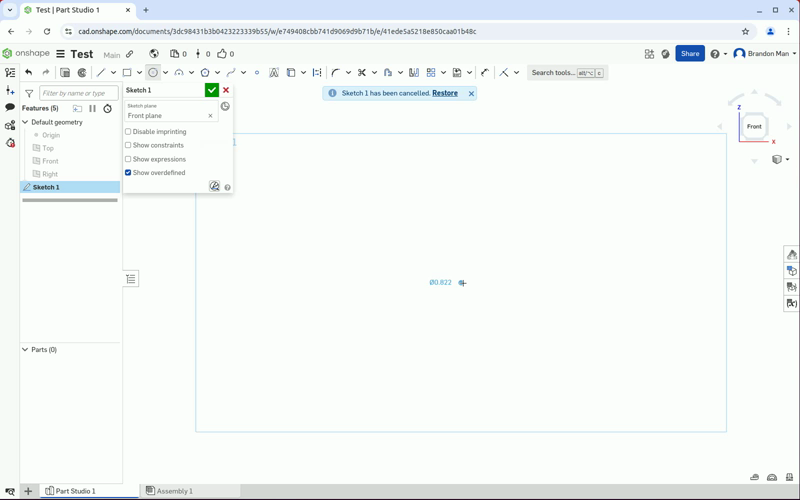
scroll(6)
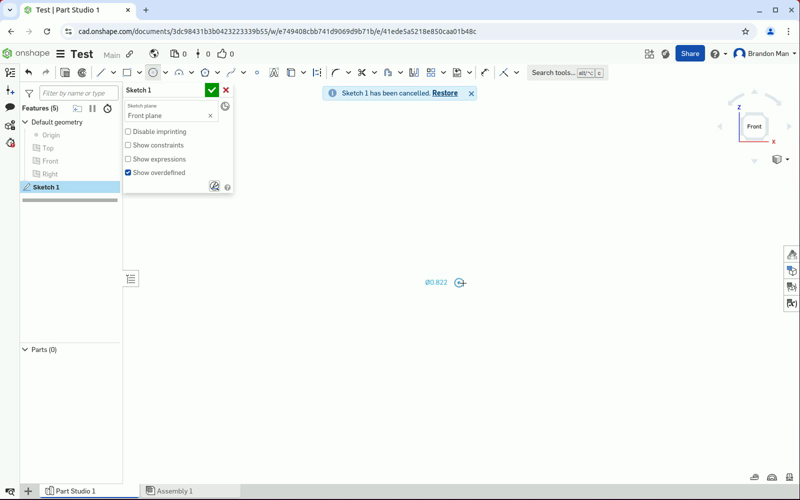
scroll(6)
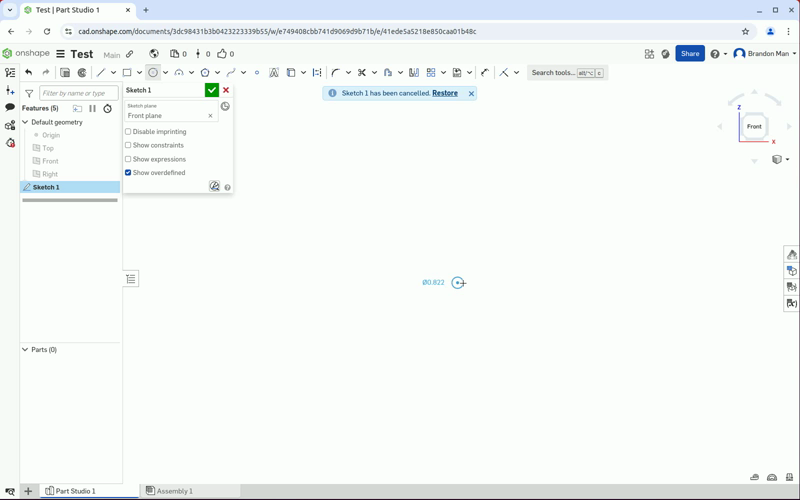
scroll(6)
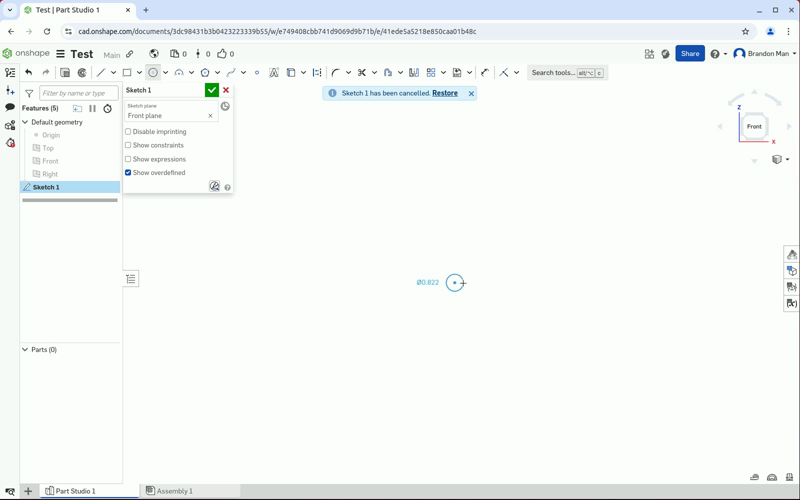
scroll(6)
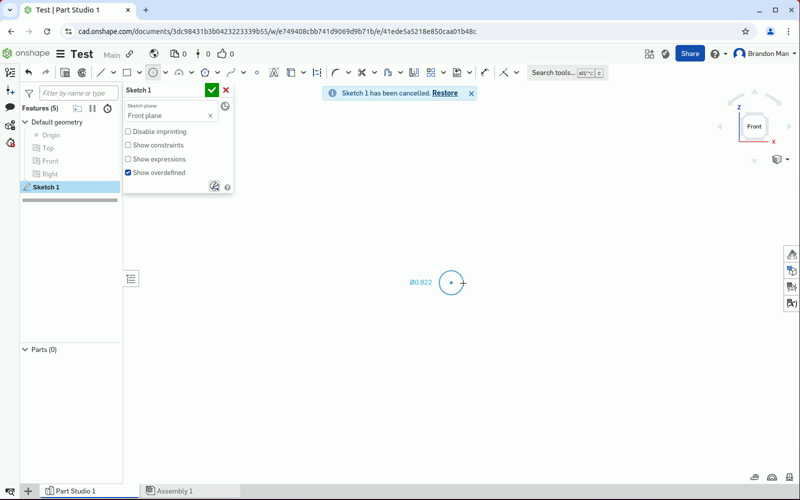
scroll(6)
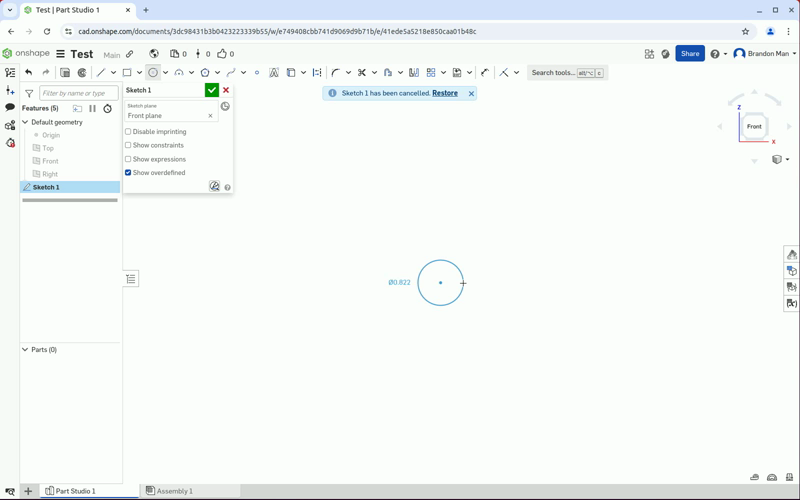
click(463, 282)
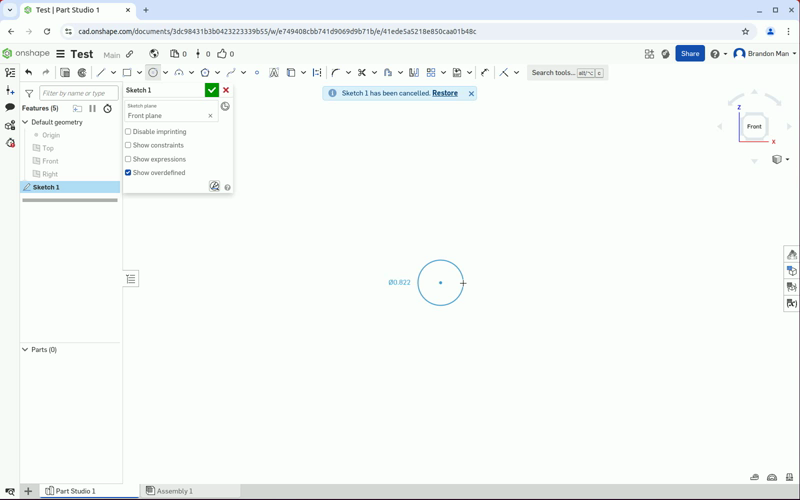
scroll(-6)
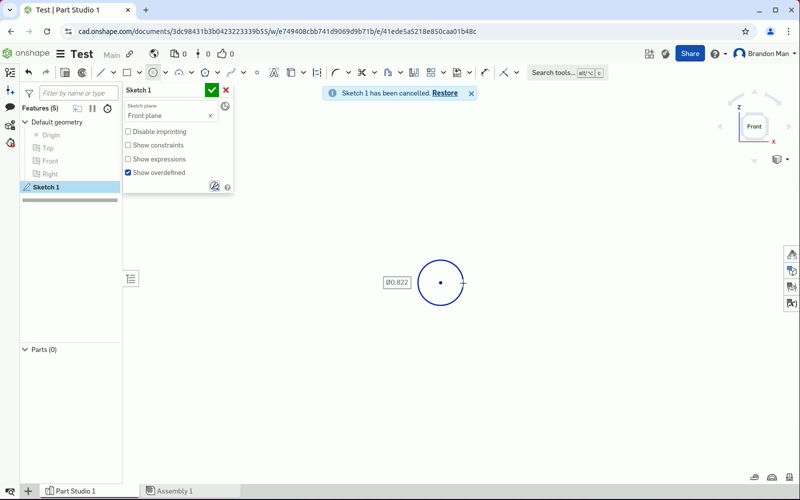
scroll(-6)
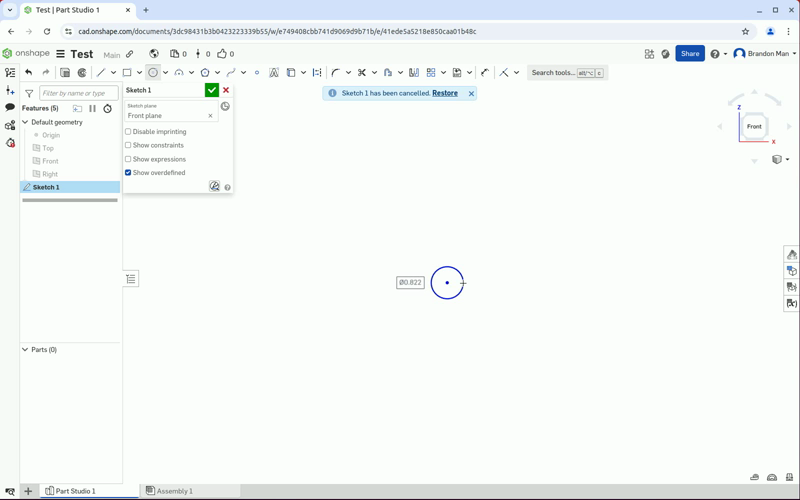
scroll(-6)
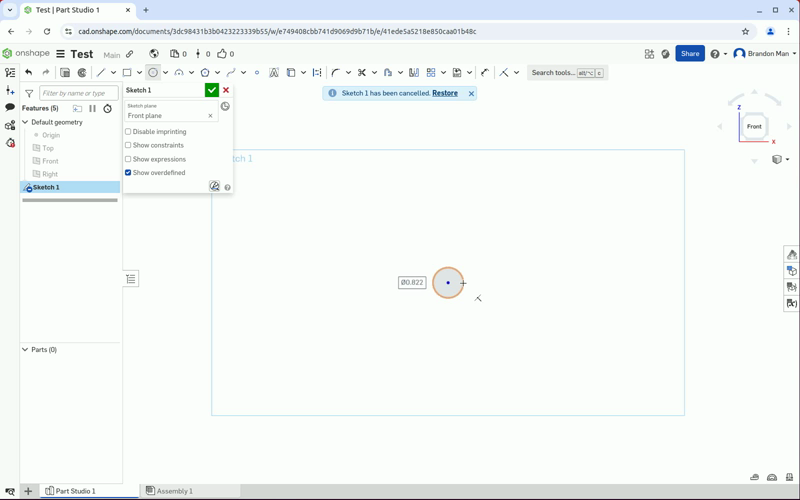
scroll(-6)
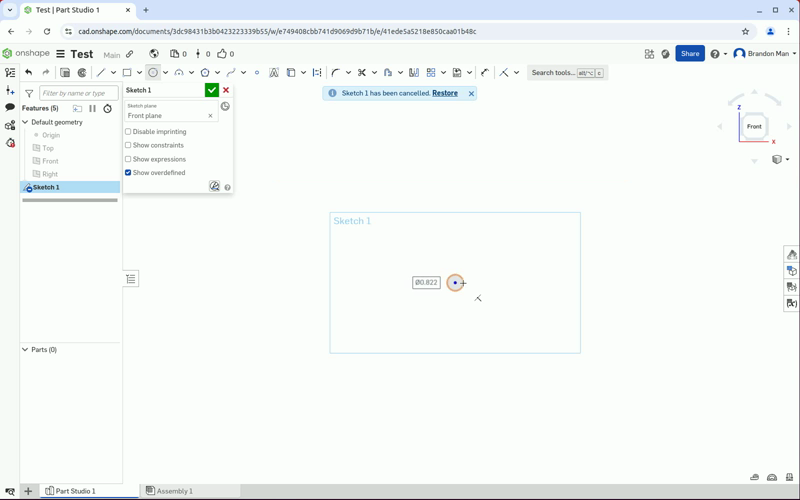
scroll(-6)
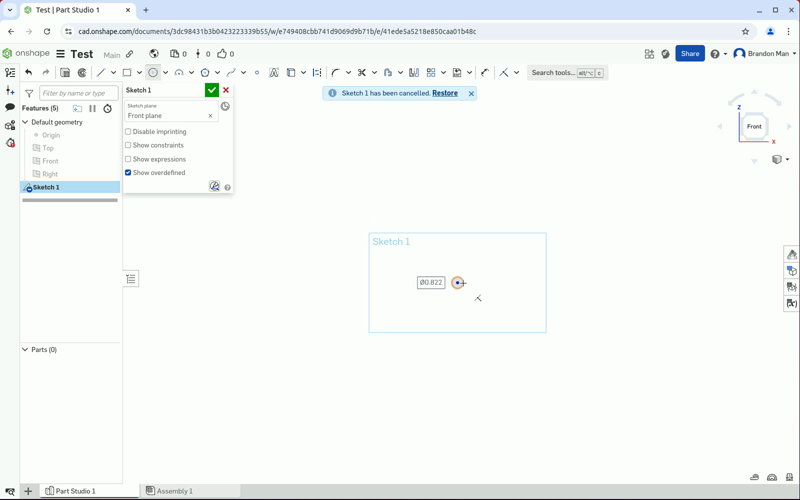
scroll(-6)
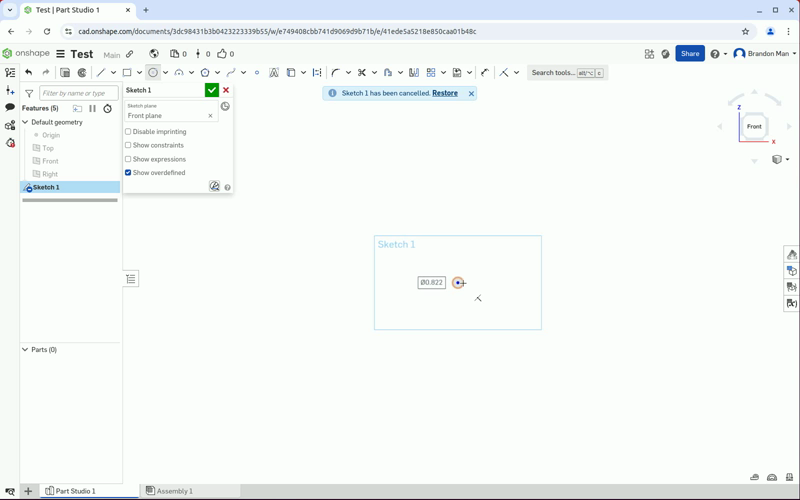
scroll(-6)
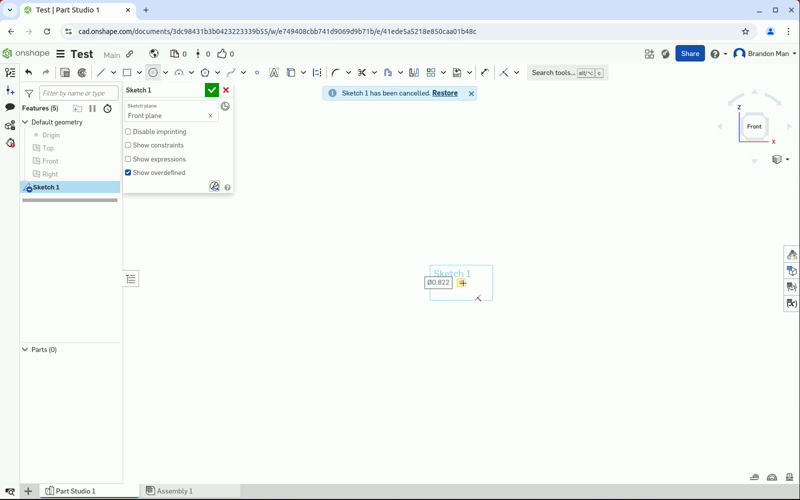
key(esc)
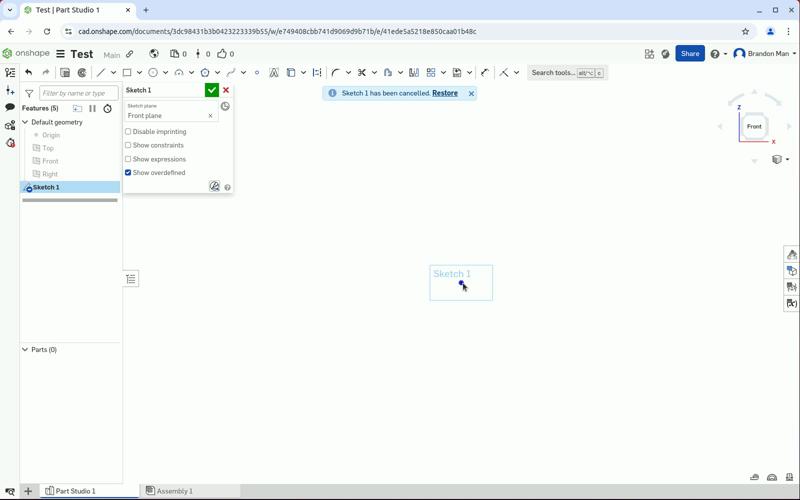
mouse_move(461, 282)
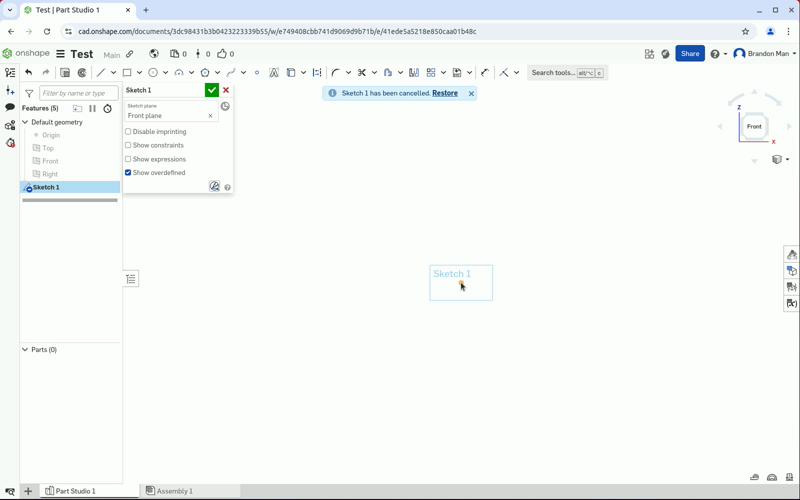
scroll(6)
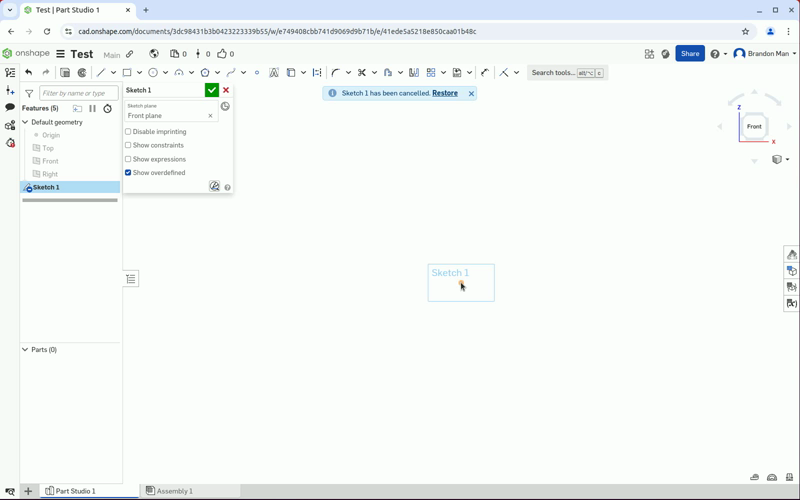
scroll(6)
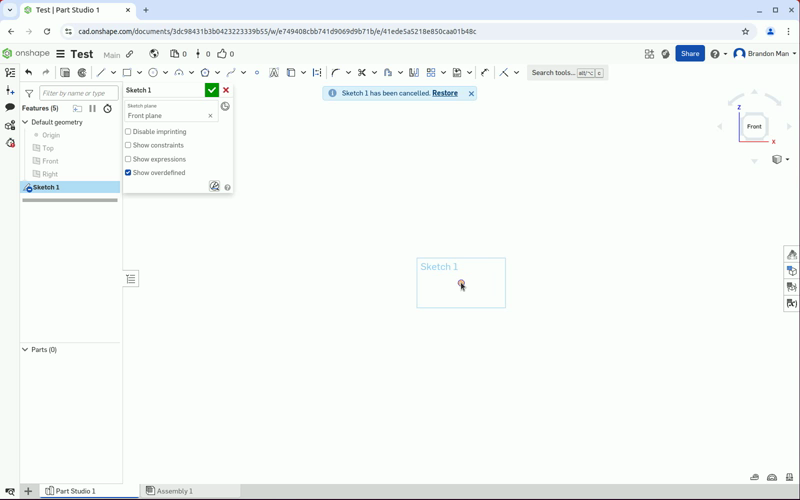
scroll(6)
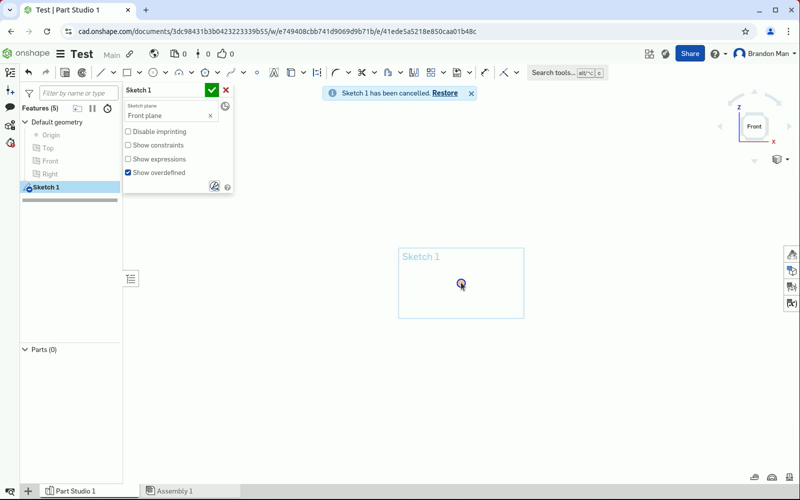
scroll(6)
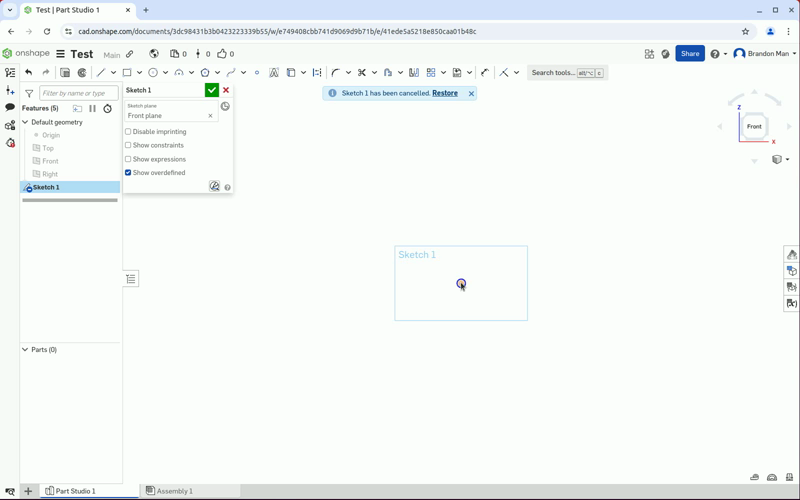
scroll(6)
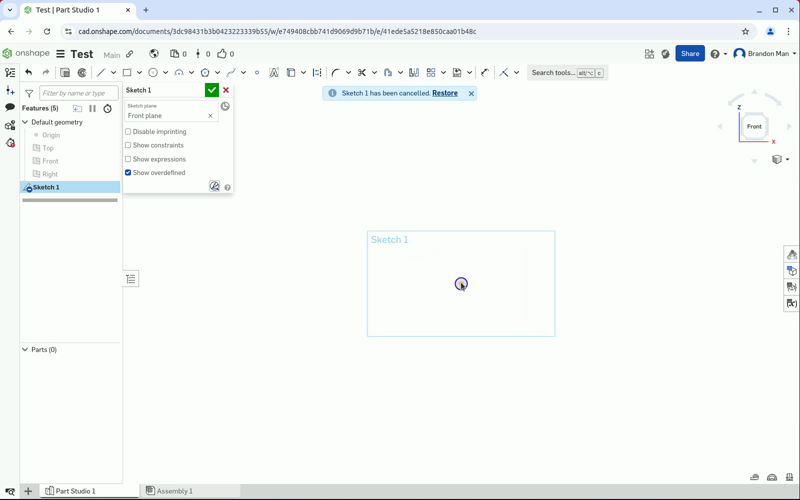
scroll(6)
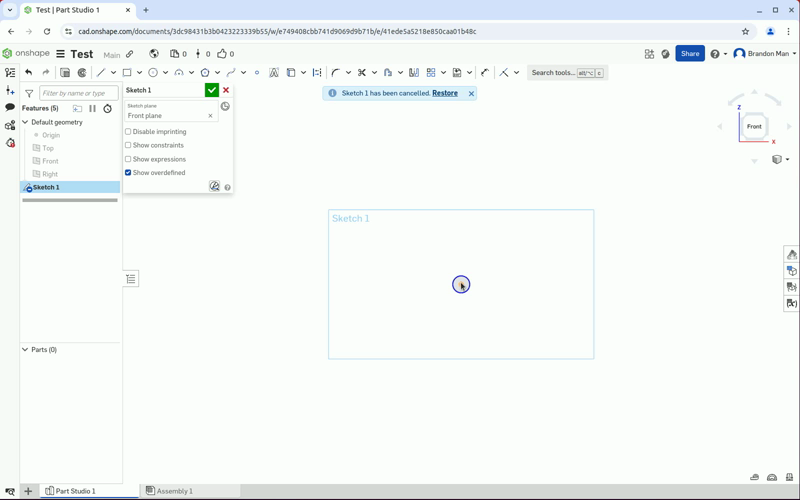
scroll(6)
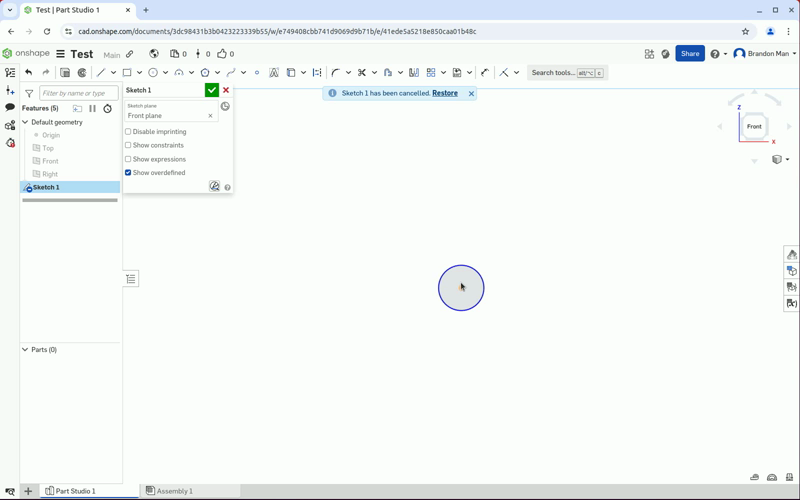
click(461, 282)
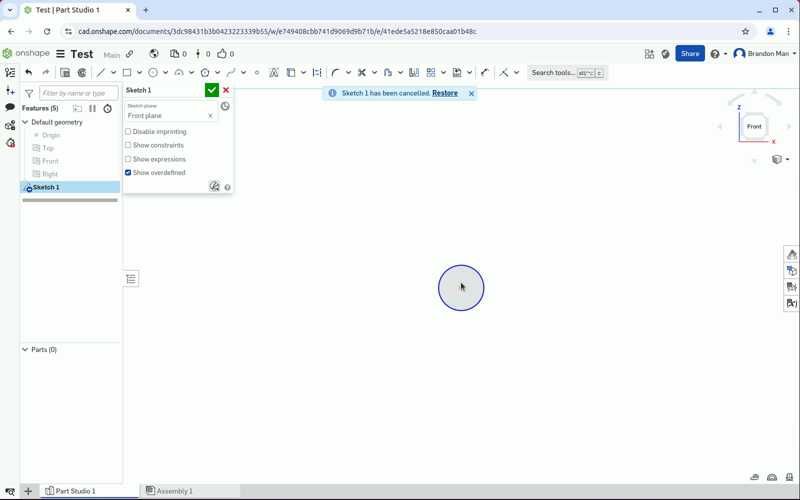
scroll(-6)
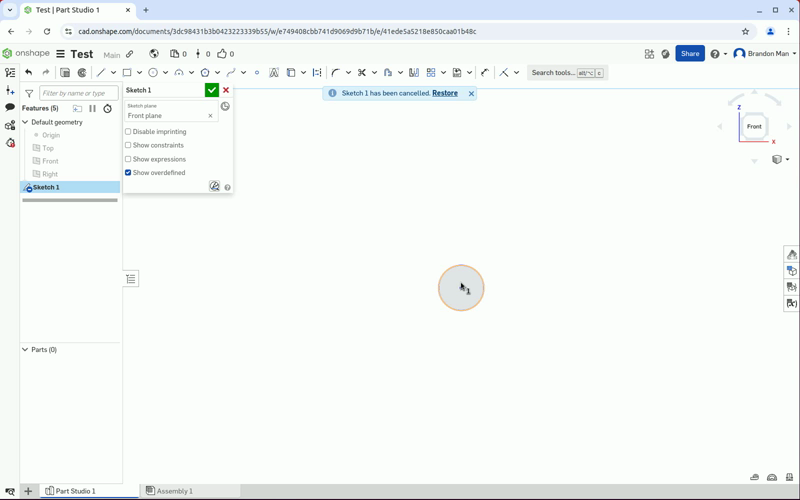
scroll(-6)
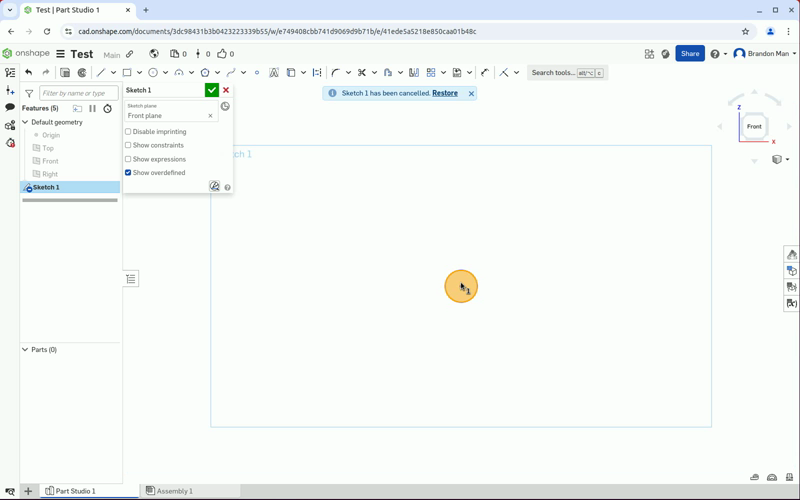
scroll(-6)
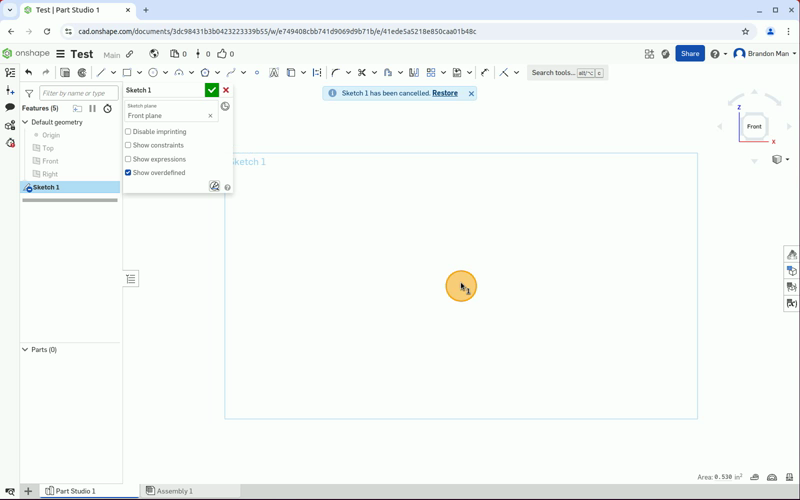
scroll(-6)
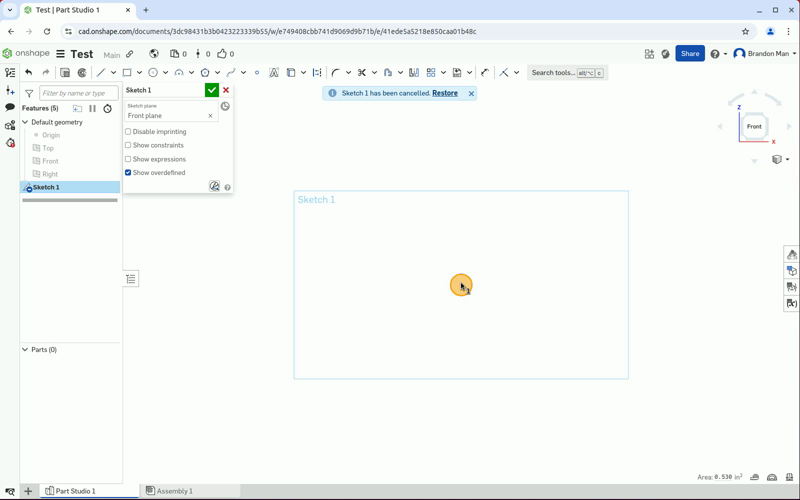
scroll(-6)
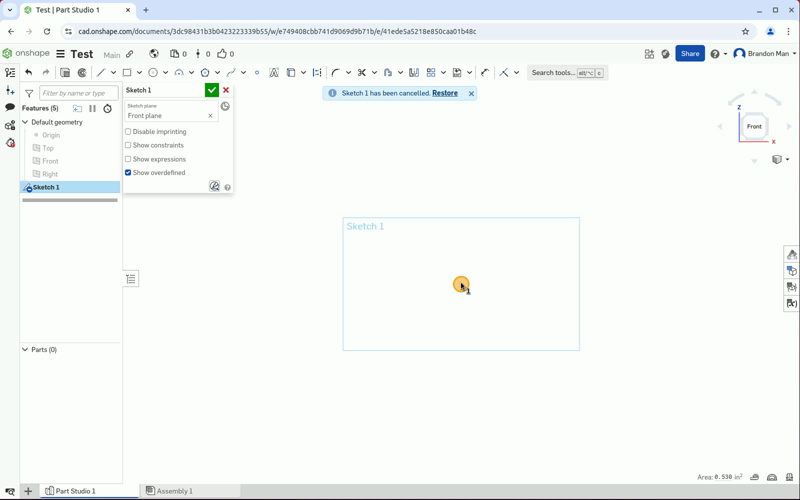
scroll(-6)
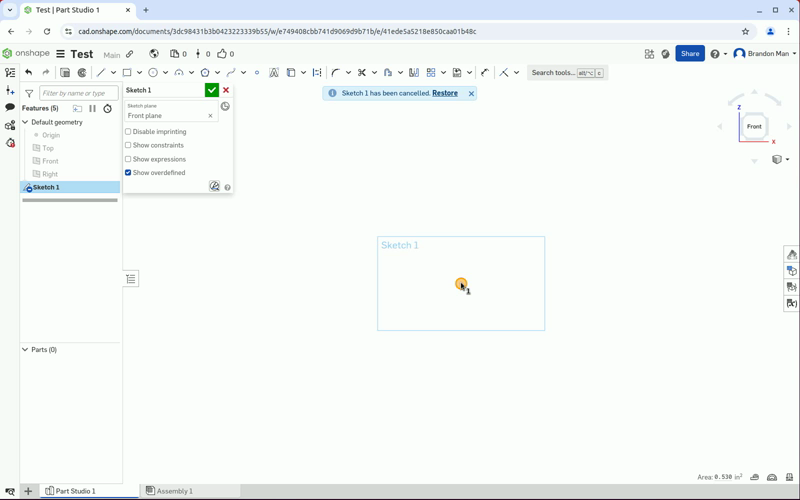
scroll(-6)
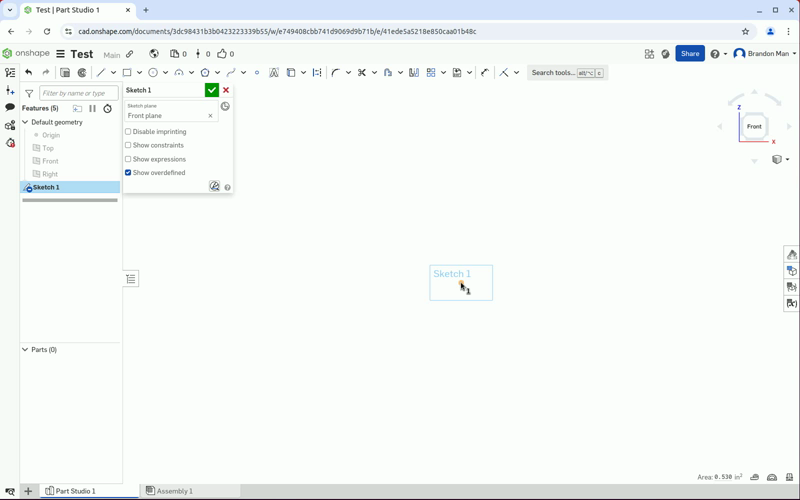
mouse_move(73, 352)
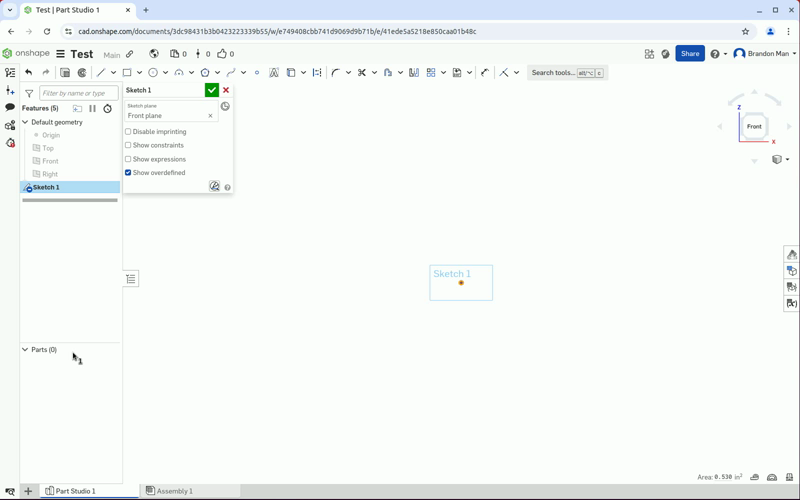
key(shift+y)
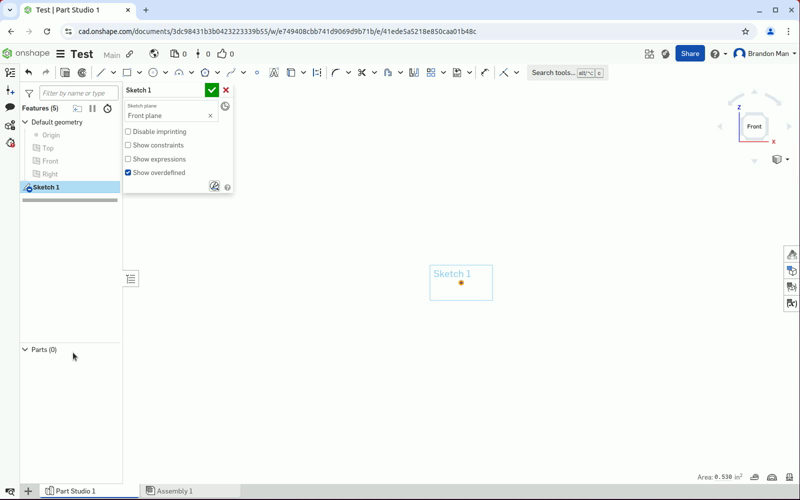
key(shift+e)
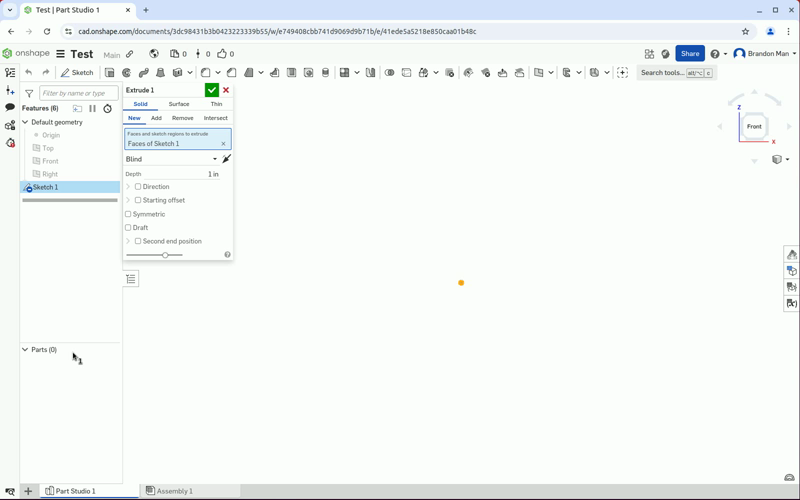
mouse_move(143, 106)
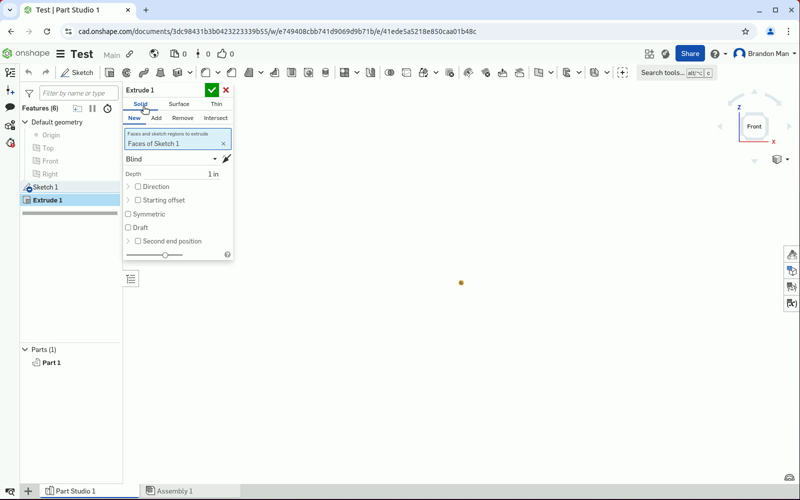
click(143, 106)
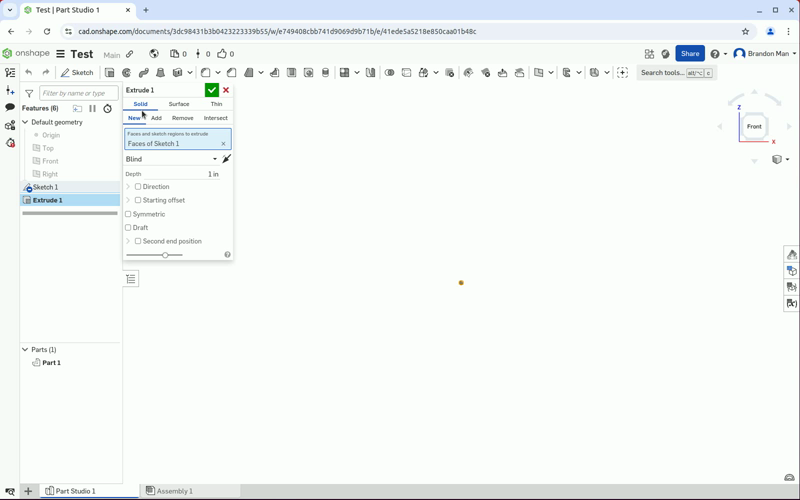
mouse_move(137, 120)
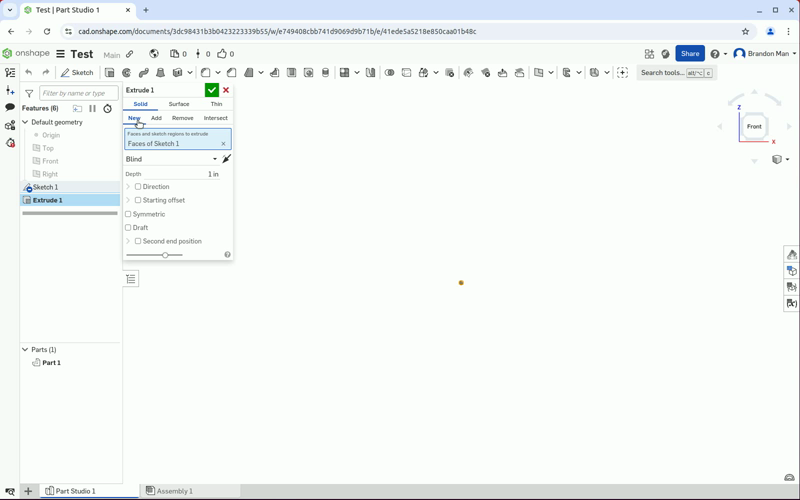
click(137, 120)
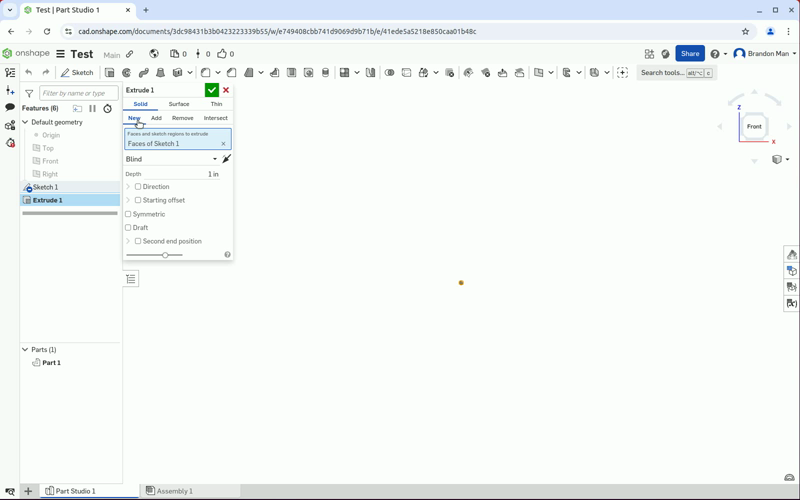
key(tab, 4)
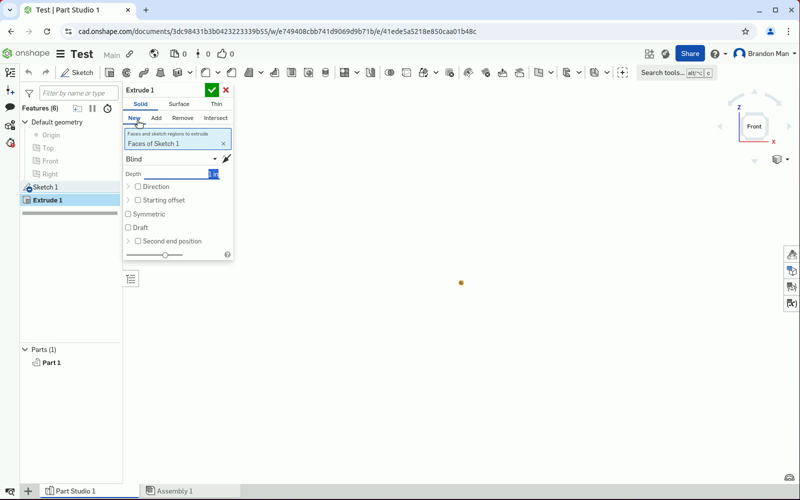
text(-22.145)
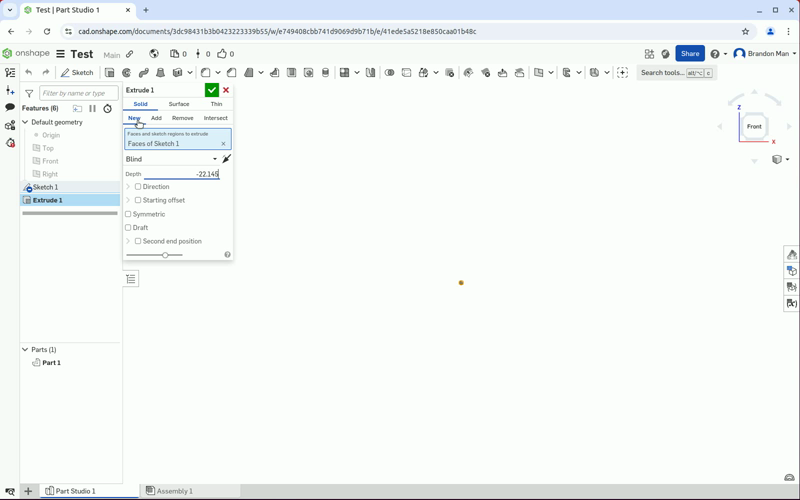
key(enter)
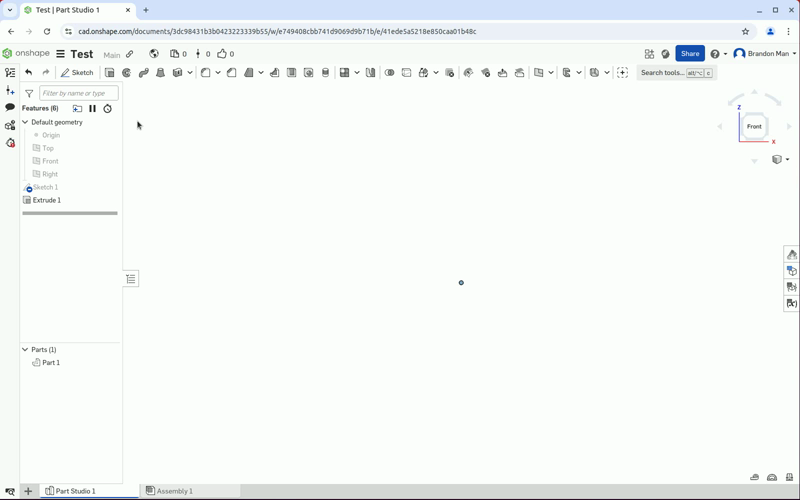
key(shift+h)
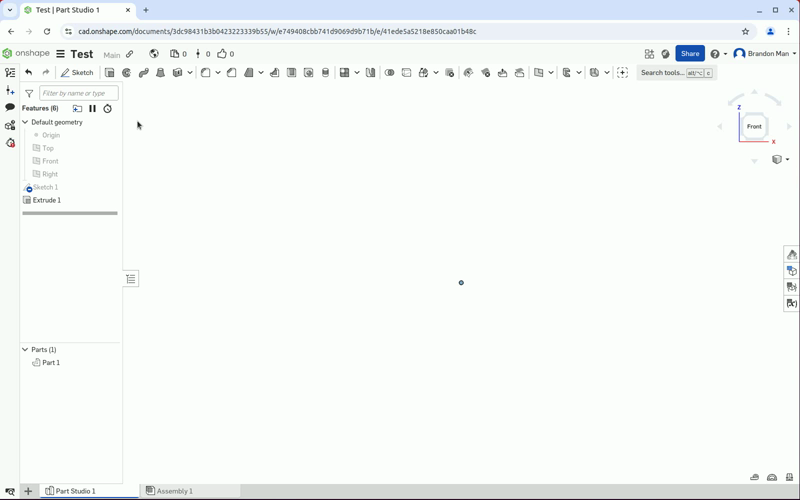
key(shift+h)
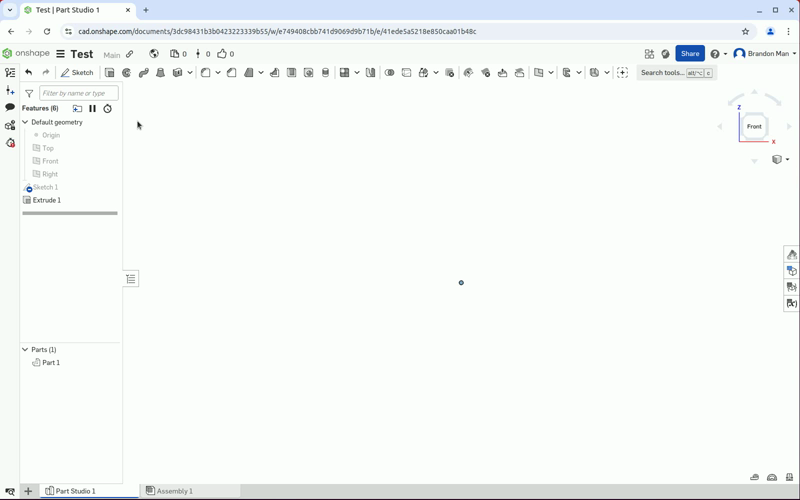
mouse_move(73, 189)
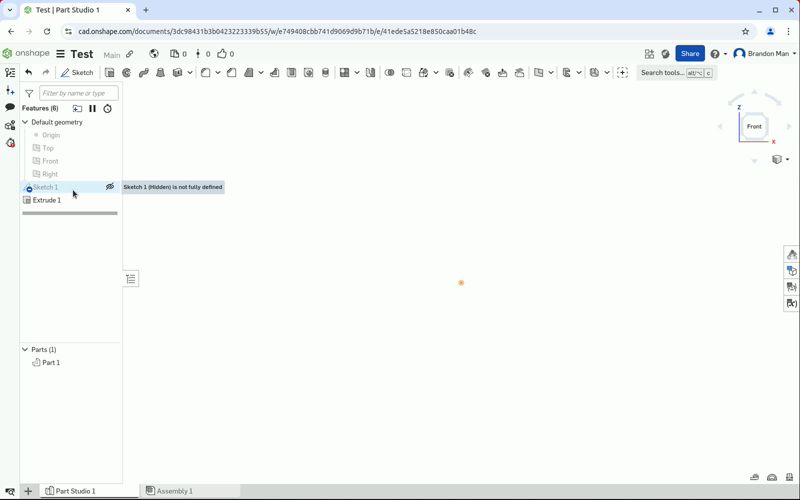
click(73, 189)
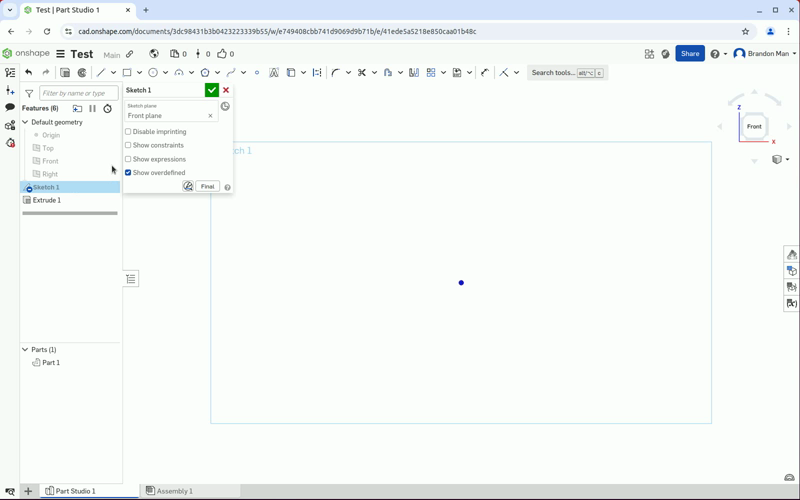
mouse_move(229, 92)
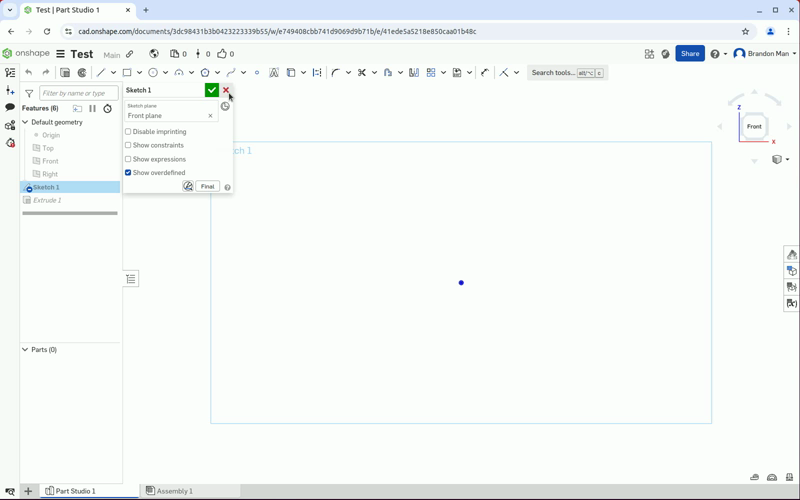
click(229, 92)
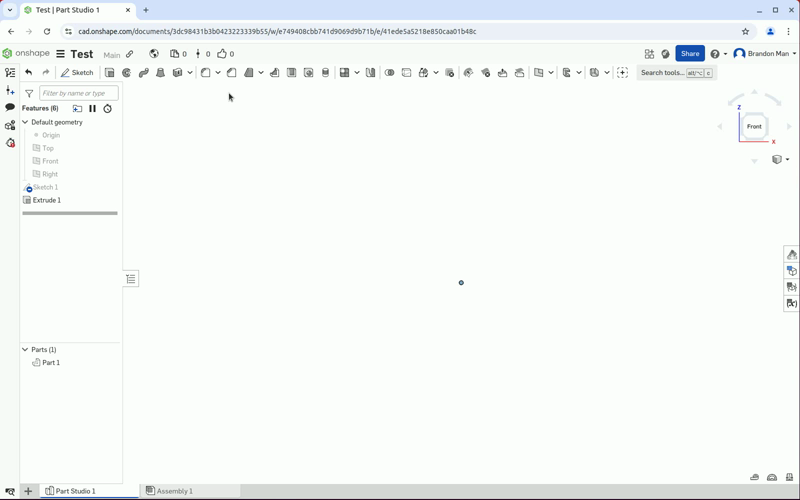
mouse_move(73, 352)
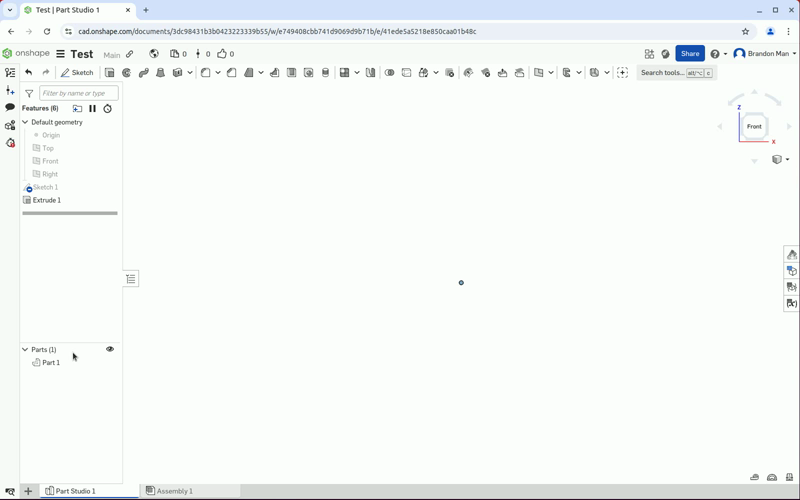
key(y)
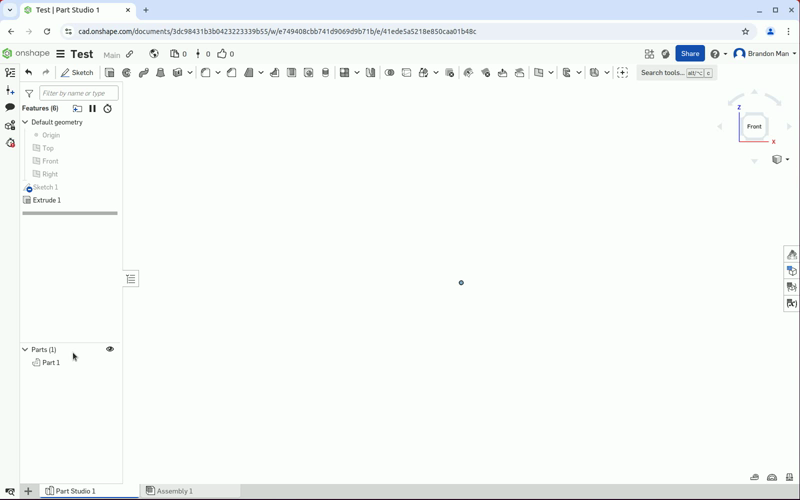
key(shift+p)
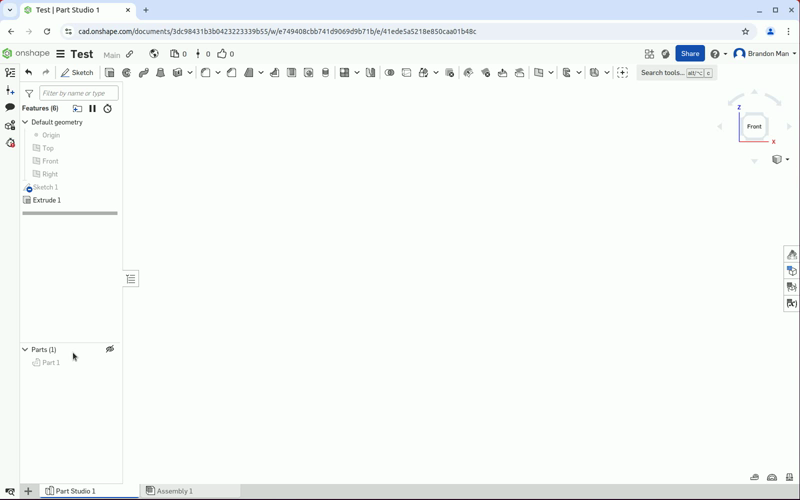
key(space)
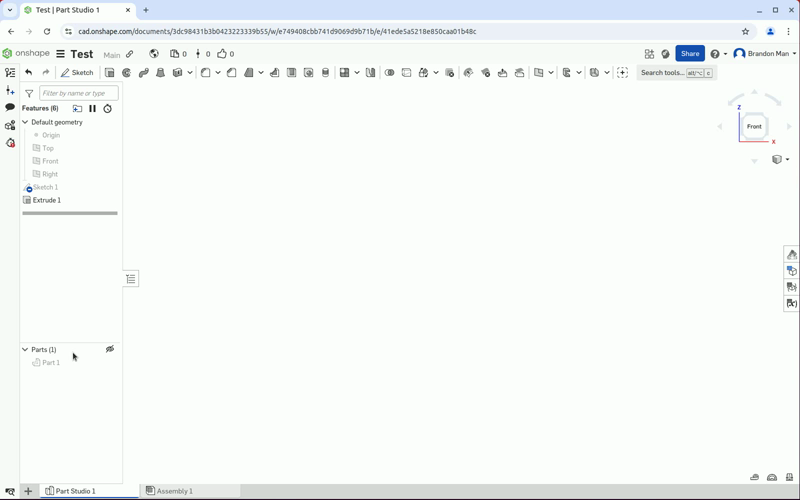
key_down(shift)
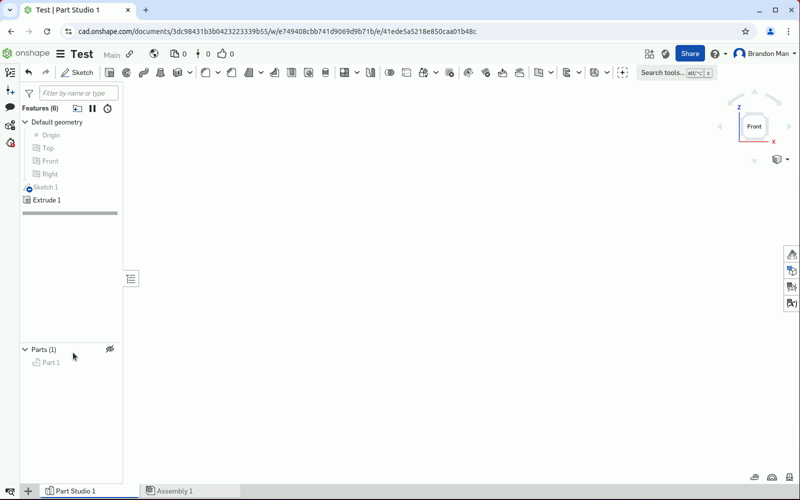
key(left)
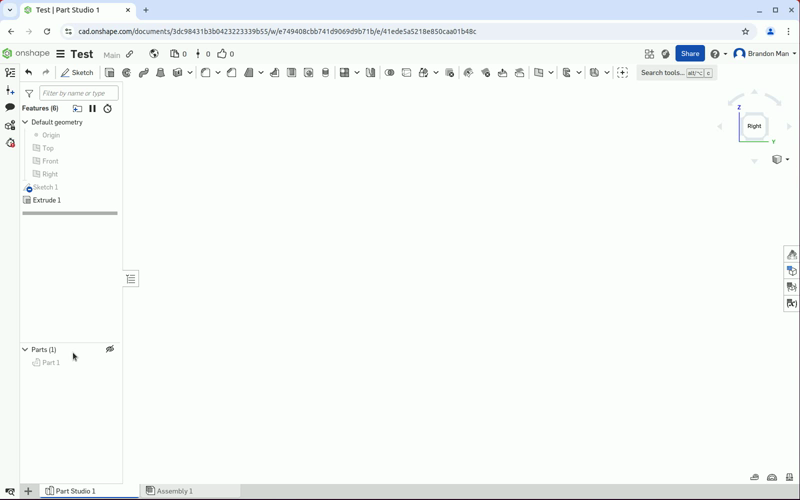
key_up(shift)
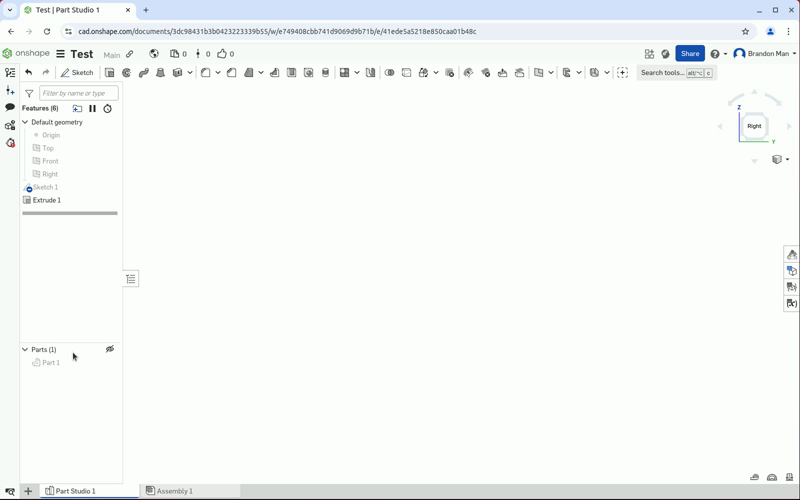
mouse_move(73, 352)
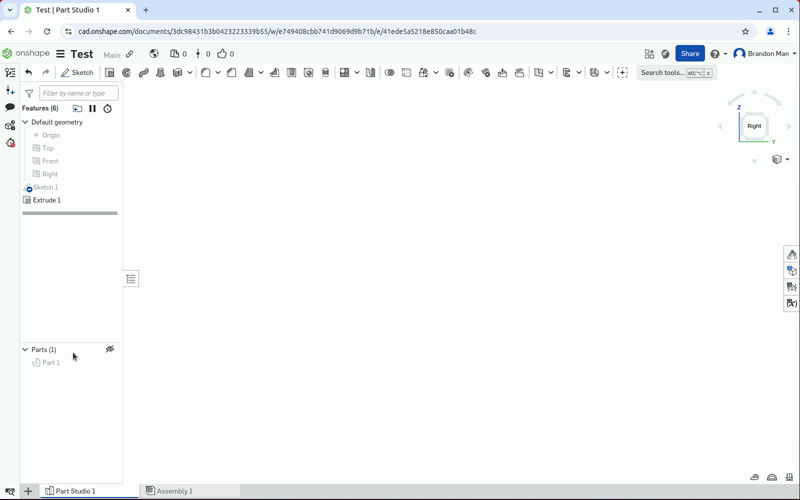
key(shift+y)
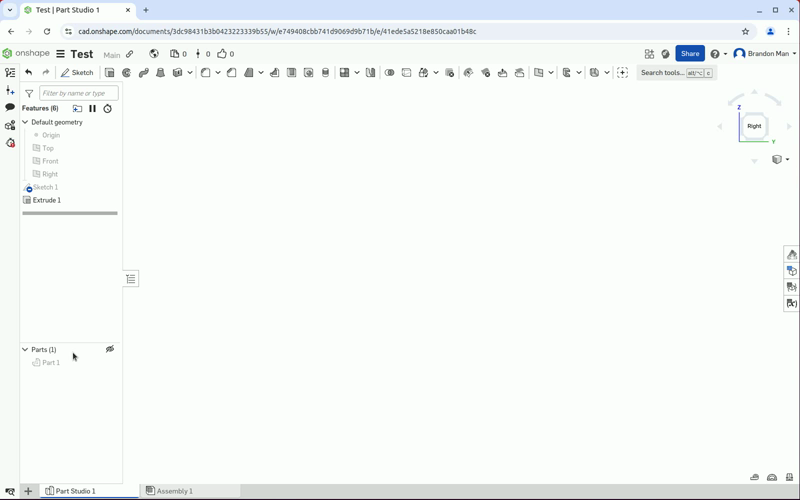
key(shift+s)
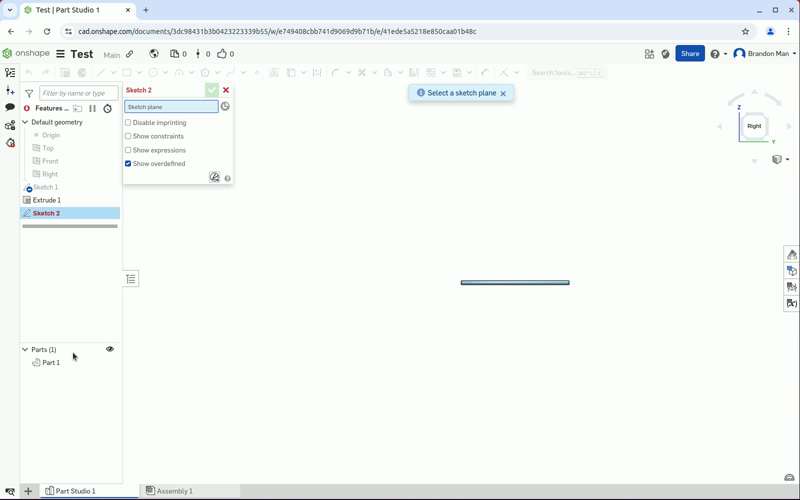
mouse_move(73, 176)
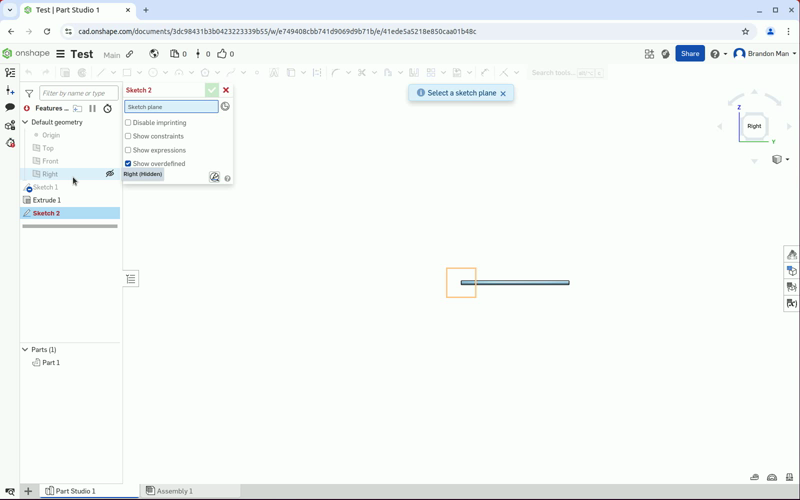
click(73, 176)
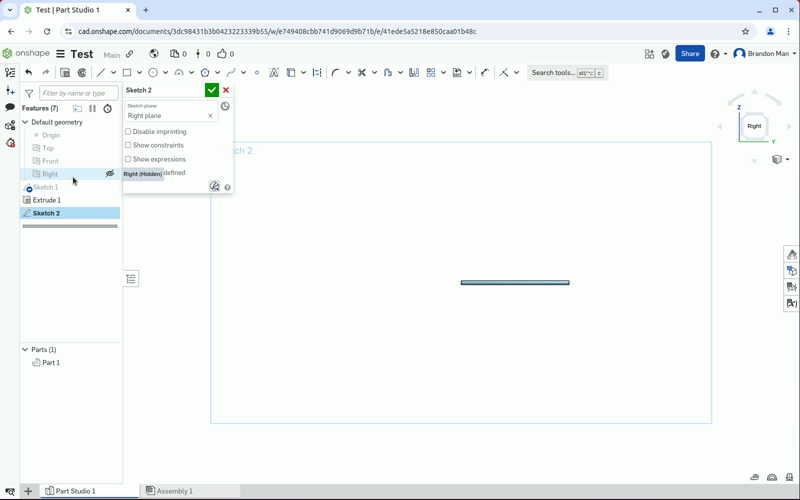
mouse_move(73, 352)
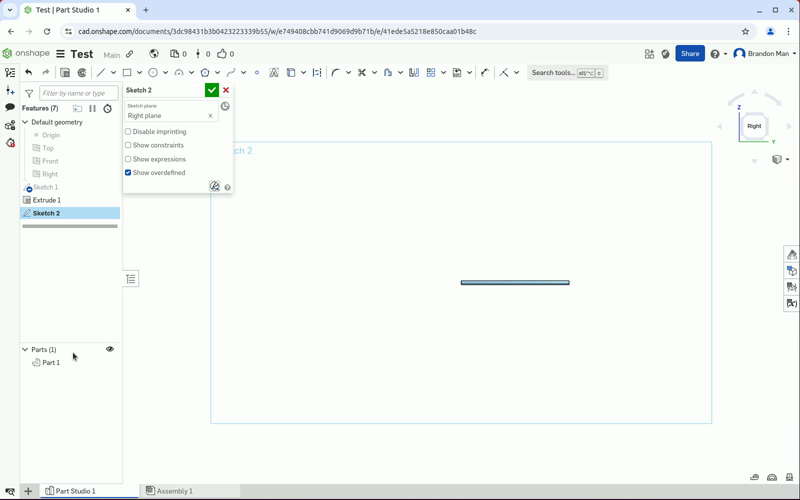
key(y)
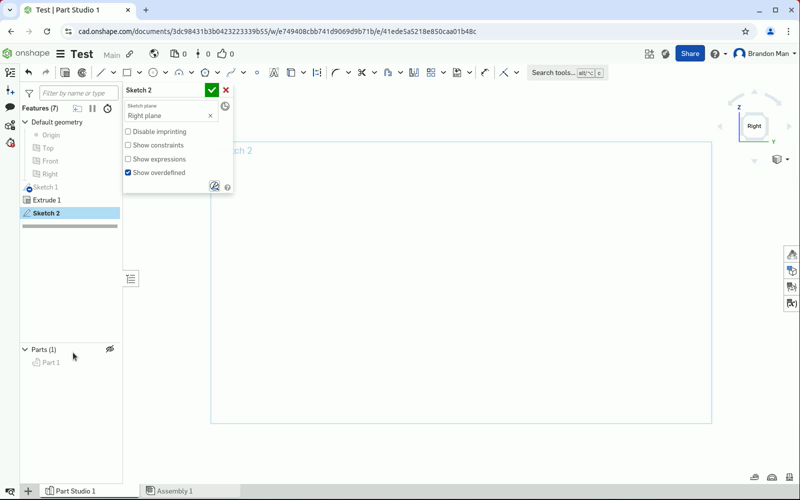
key(l)
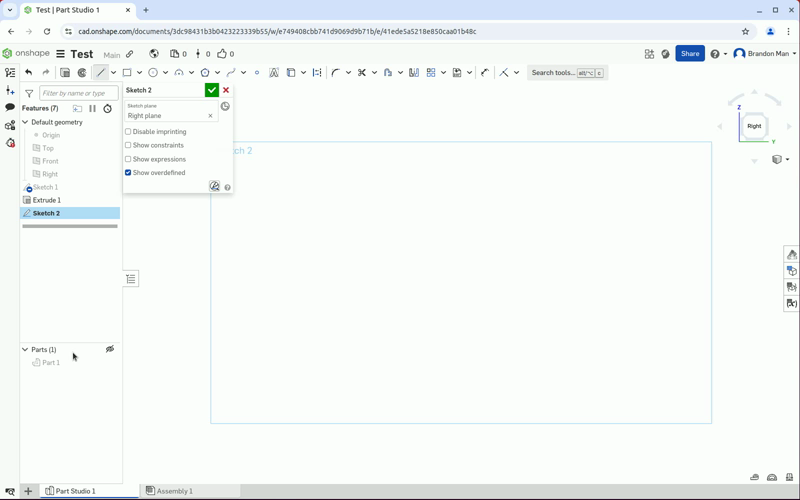
key_down(shift)
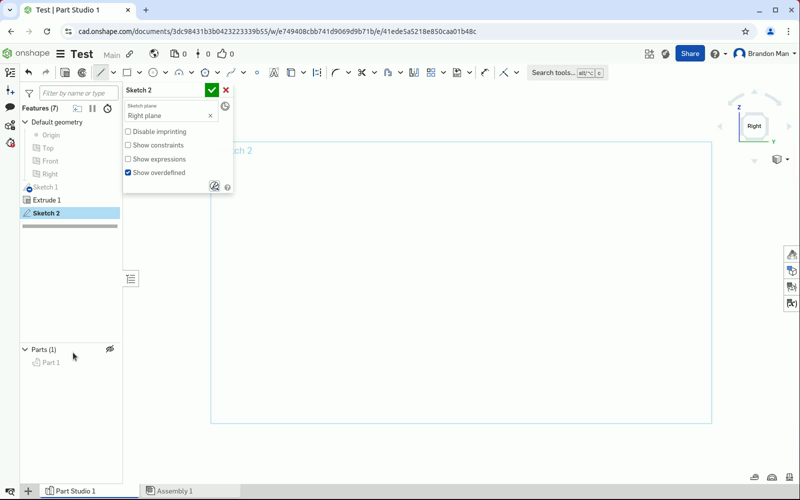
mouse_move(459, 285)
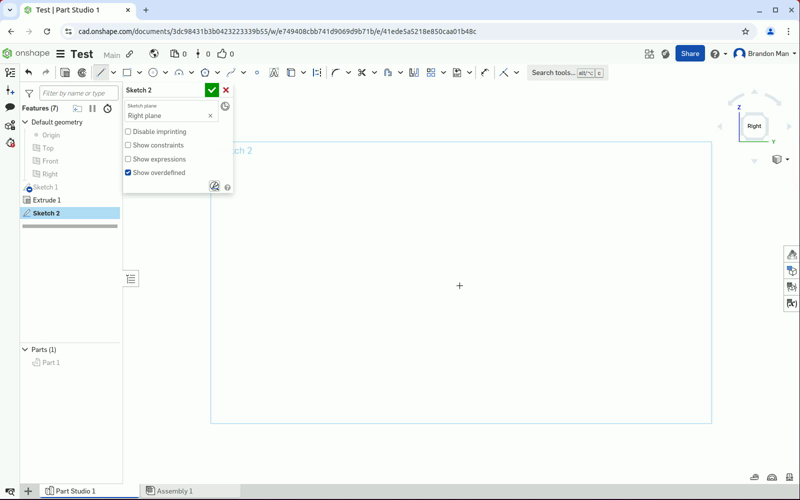
click(459, 285)
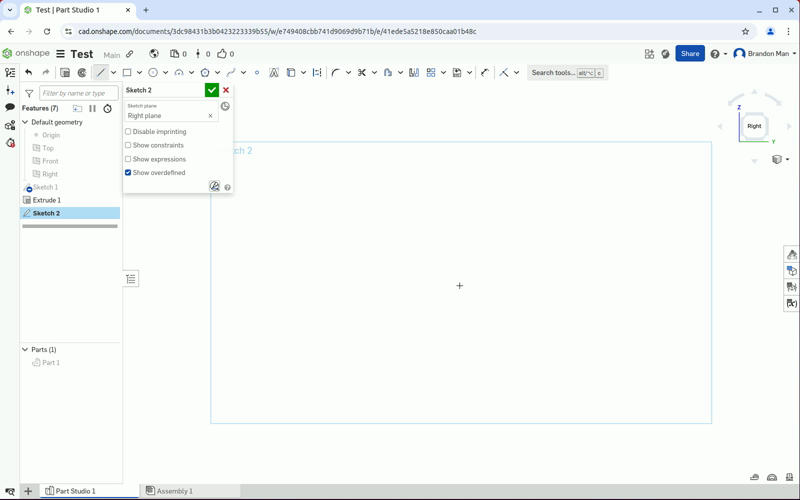
key_up(shift)
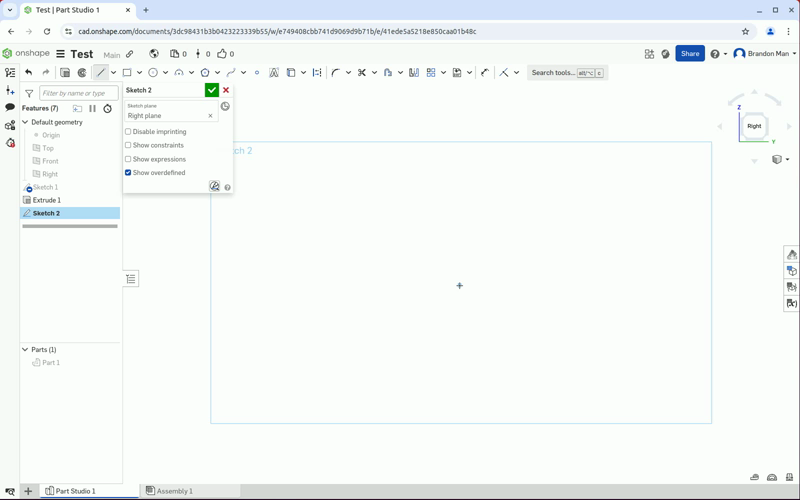
key_down(shift)
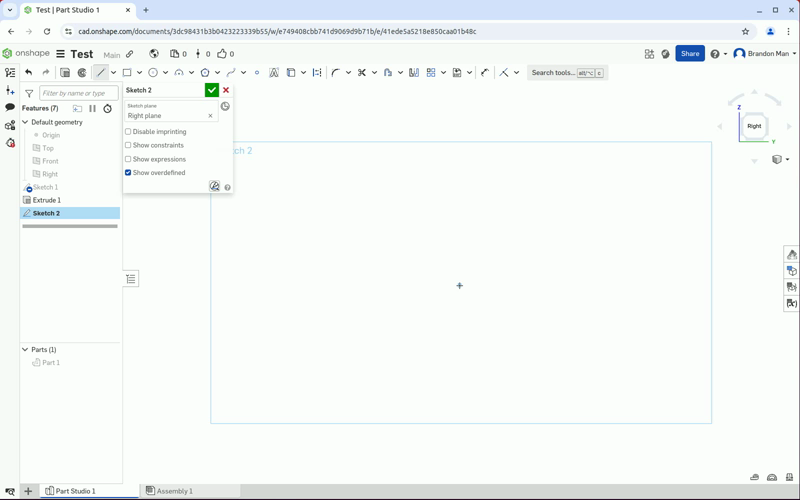
mouse_move(489, 285)
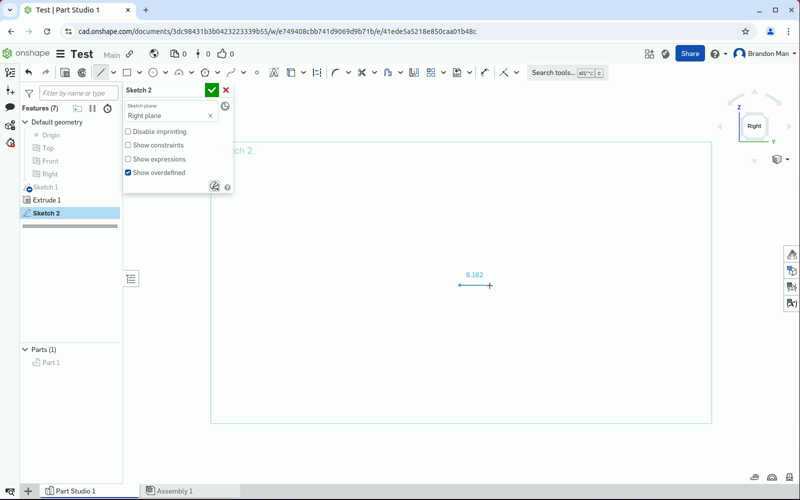
mouse_move(471, 285)
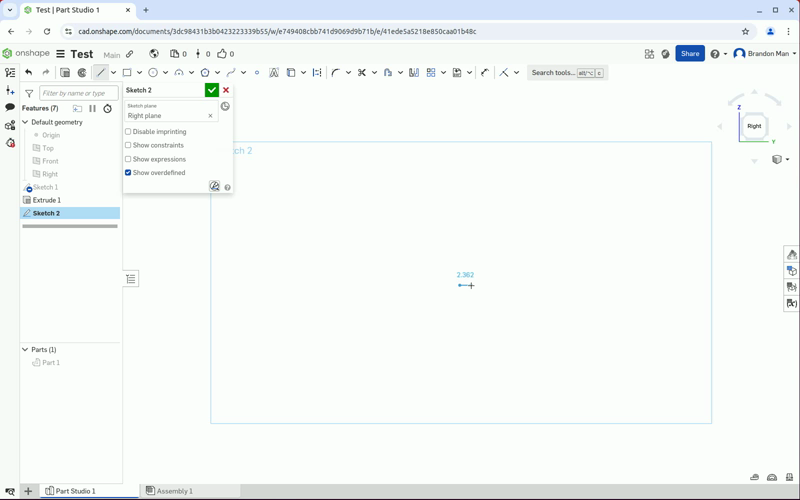
click(471, 285)
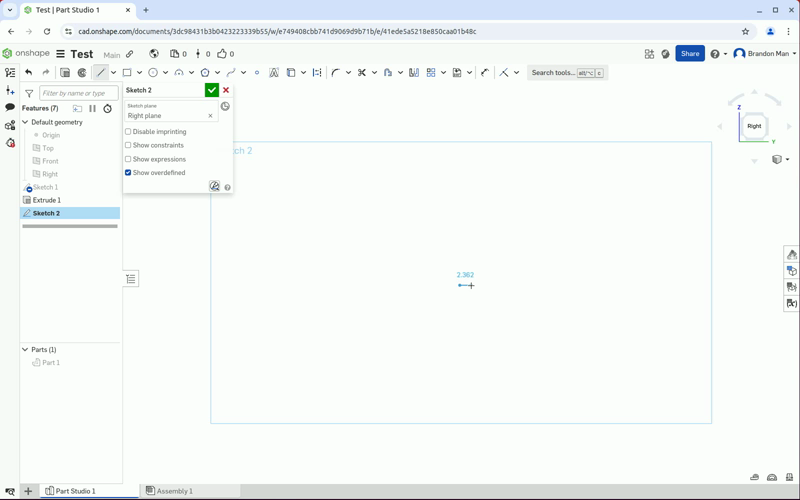
key_up(shift)
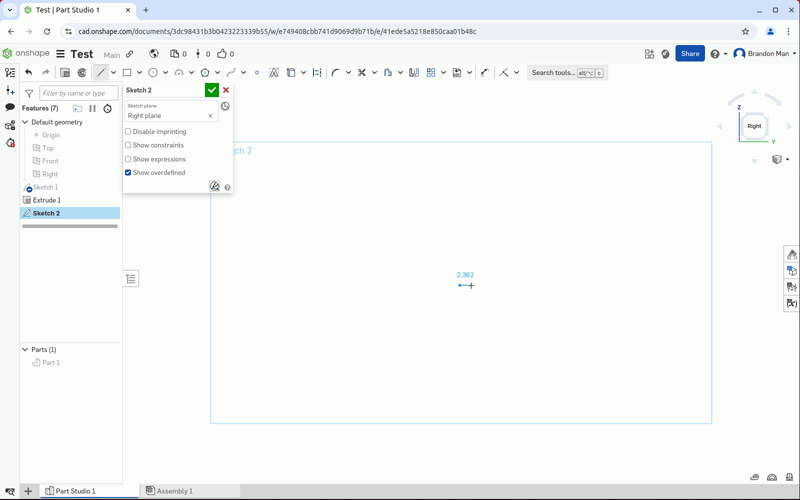
key_down(shift)
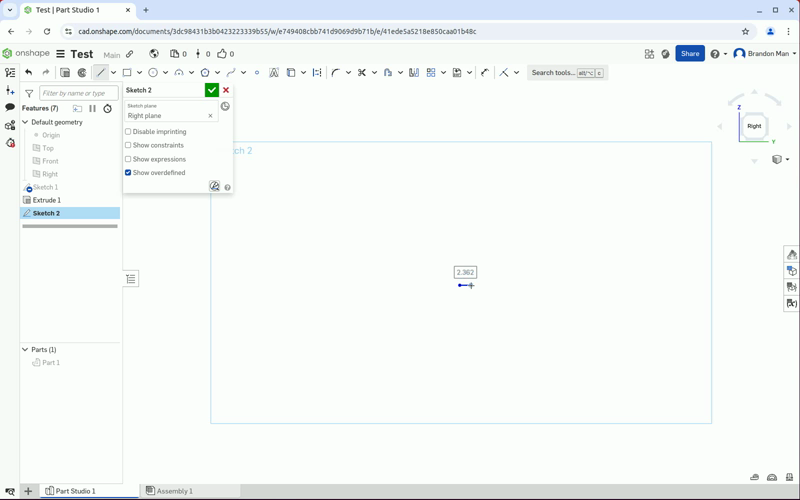
mouse_move(501, 285)
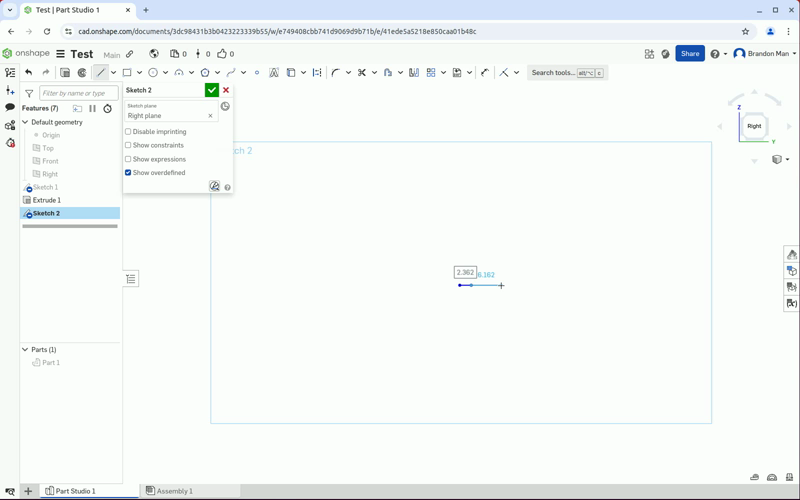
mouse_move(471, 279)
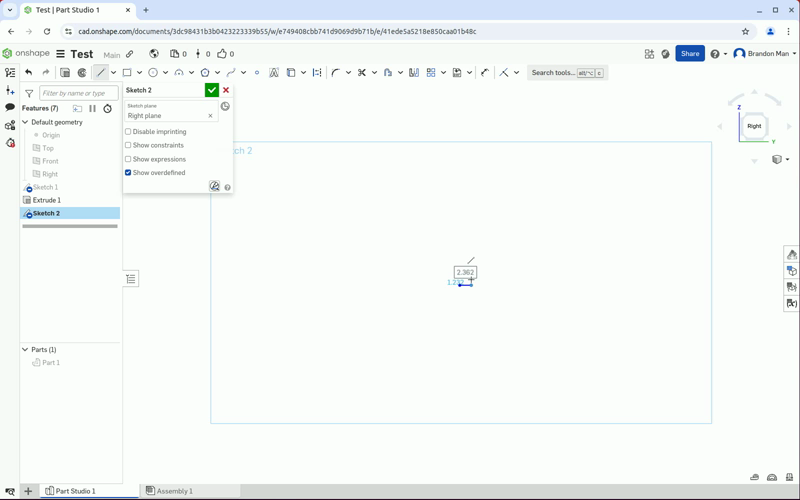
scroll(6)
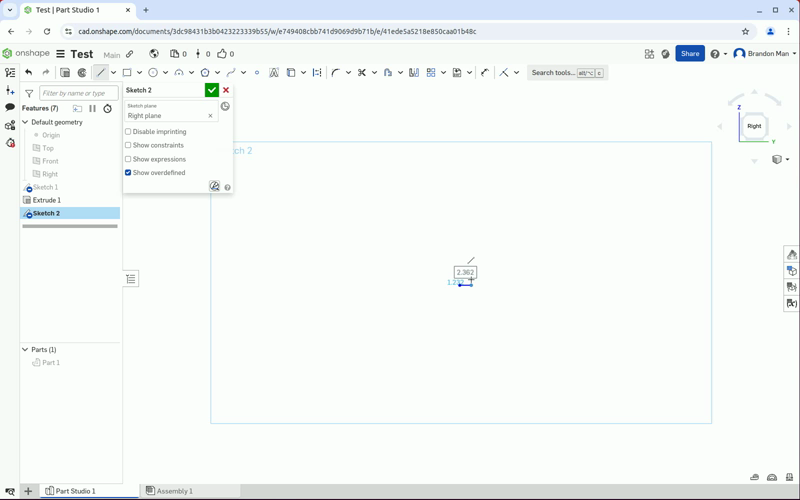
scroll(6)
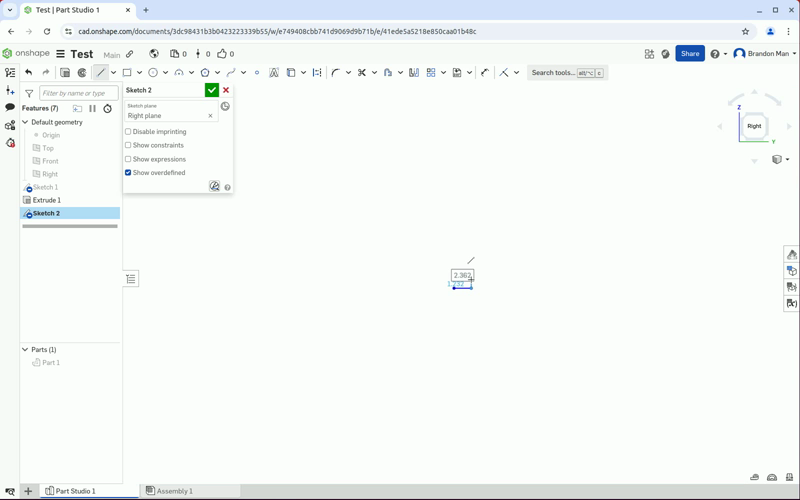
scroll(6)
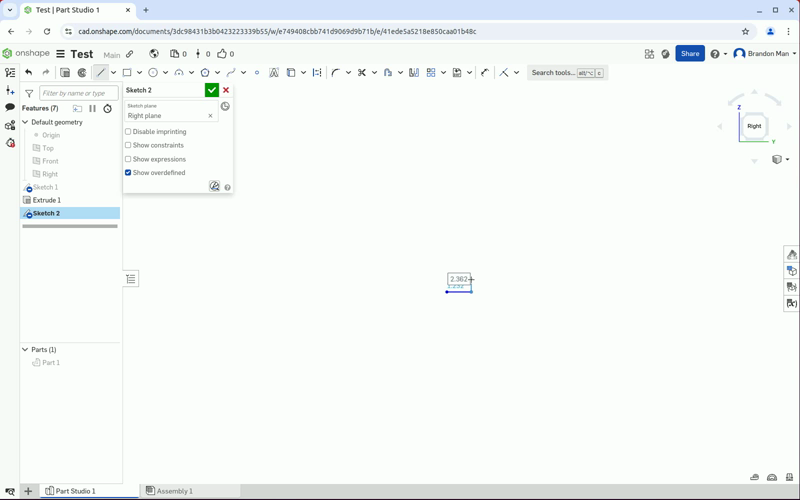
scroll(6)
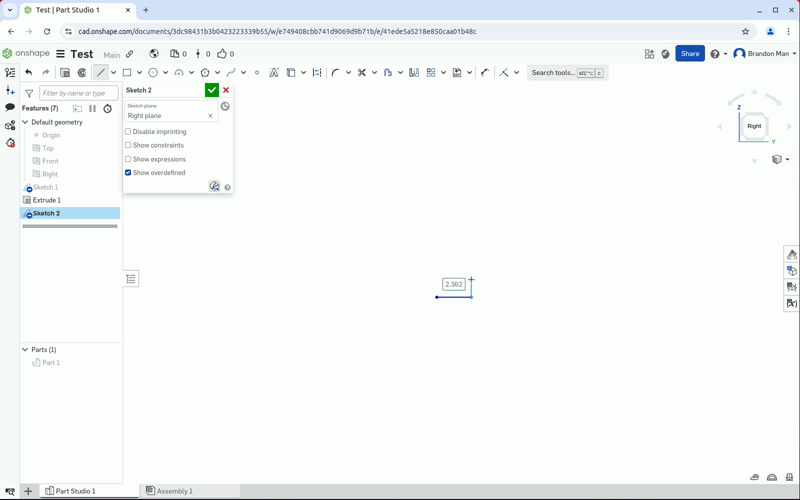
scroll(6)
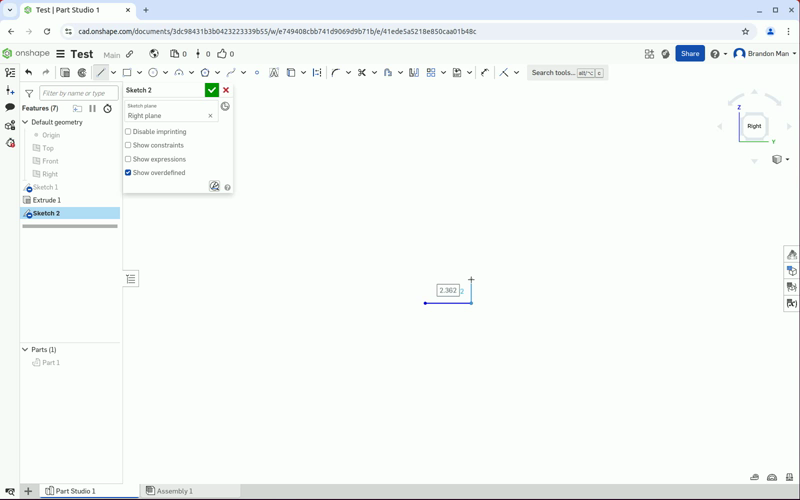
scroll(6)
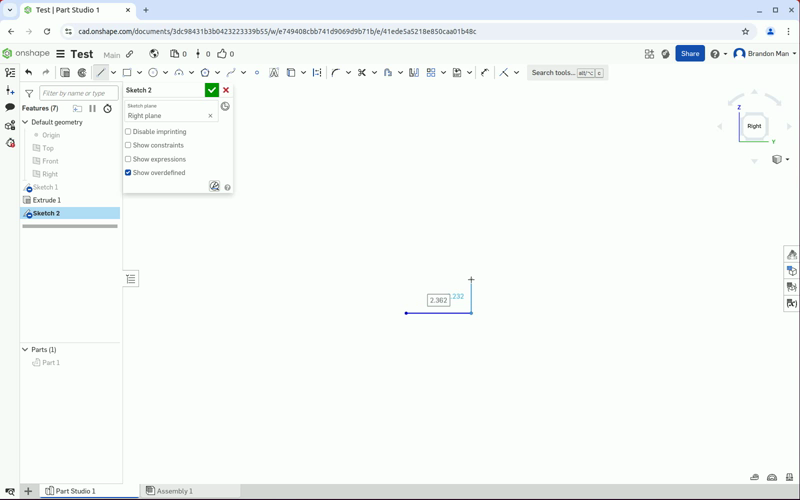
scroll(6)
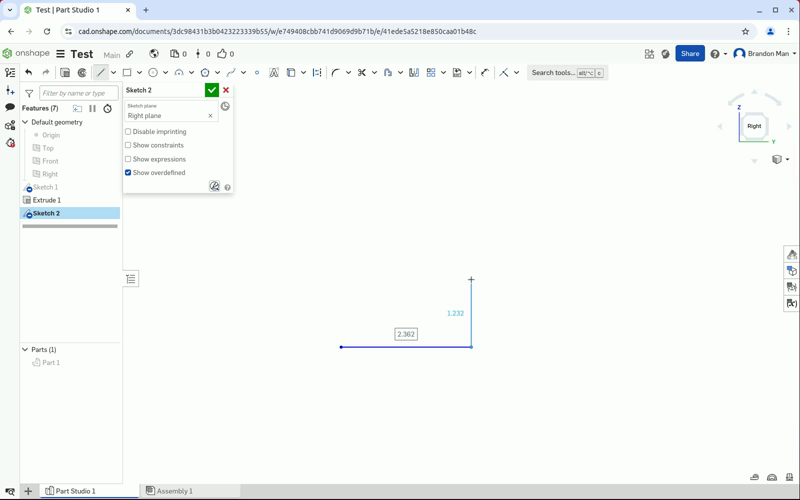
click(471, 279)
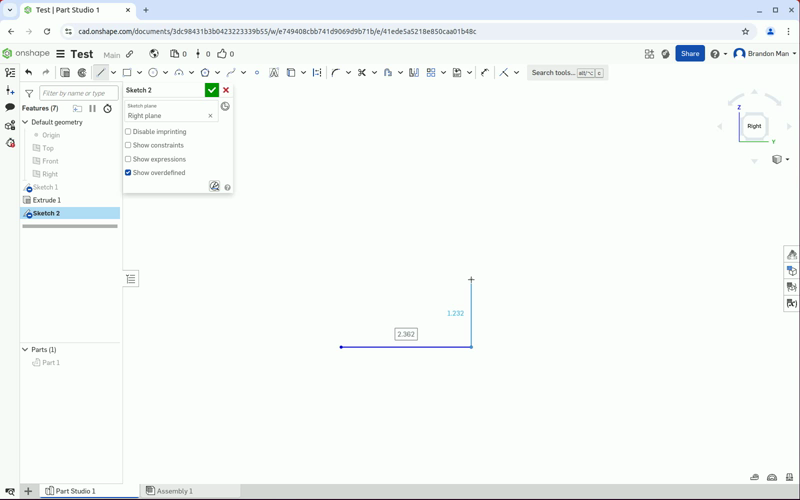
scroll(-6)
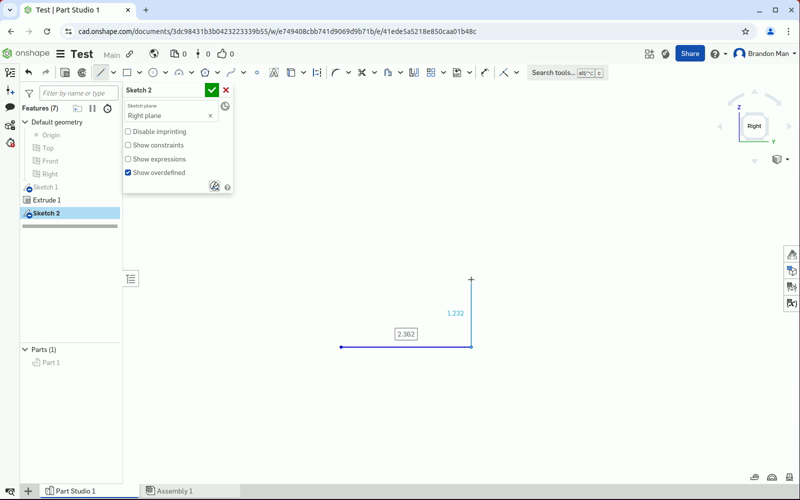
scroll(-6)
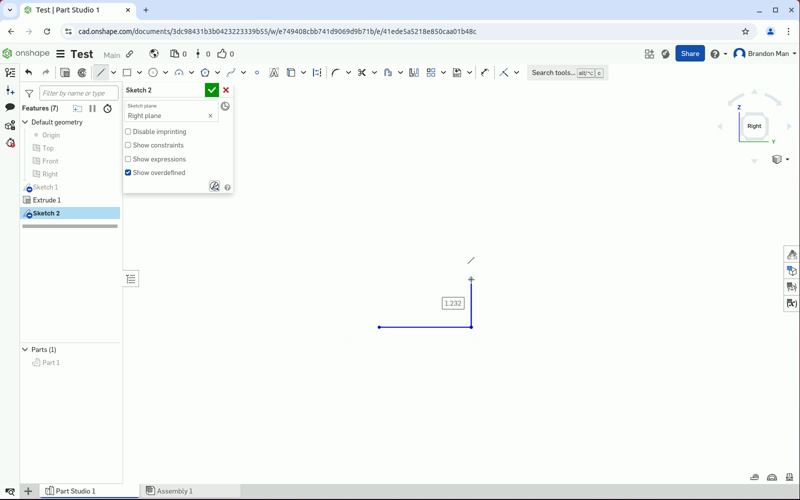
scroll(-6)
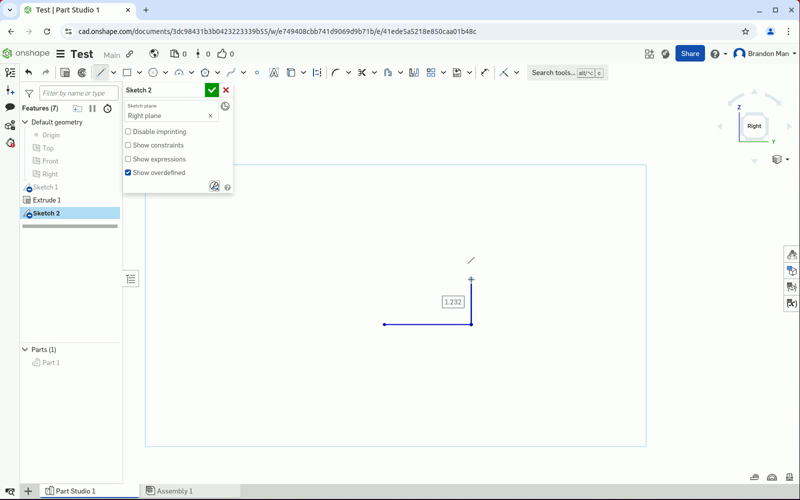
scroll(-6)
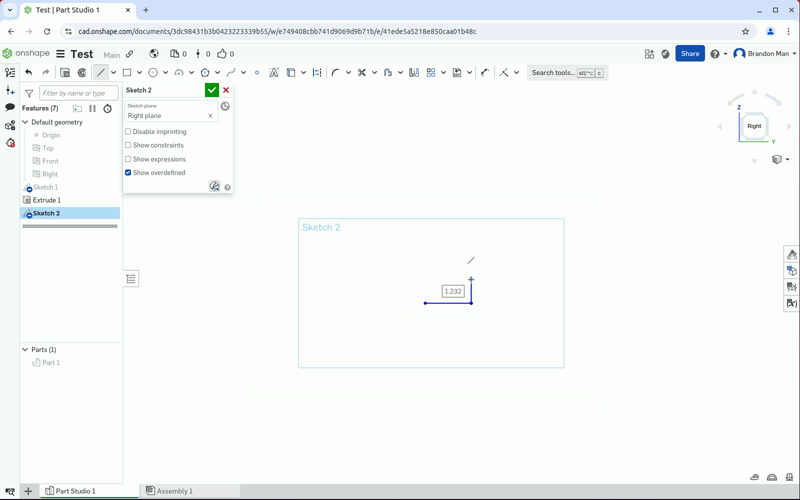
scroll(-6)
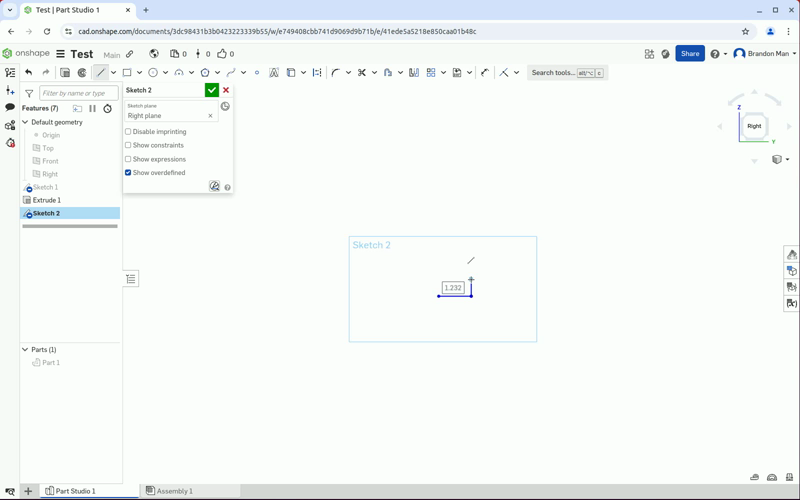
scroll(-6)
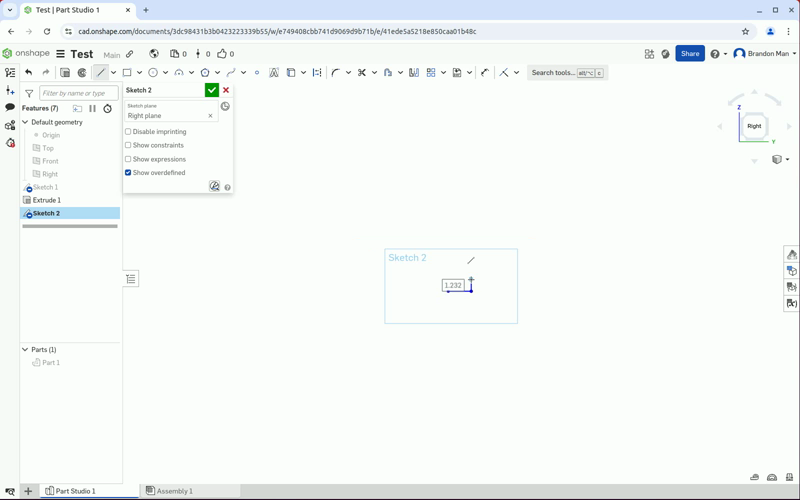
scroll(-6)
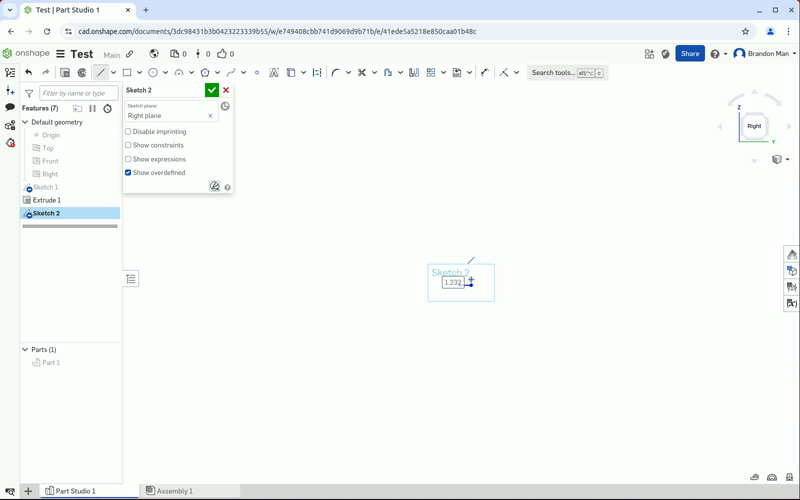
key_up(shift)
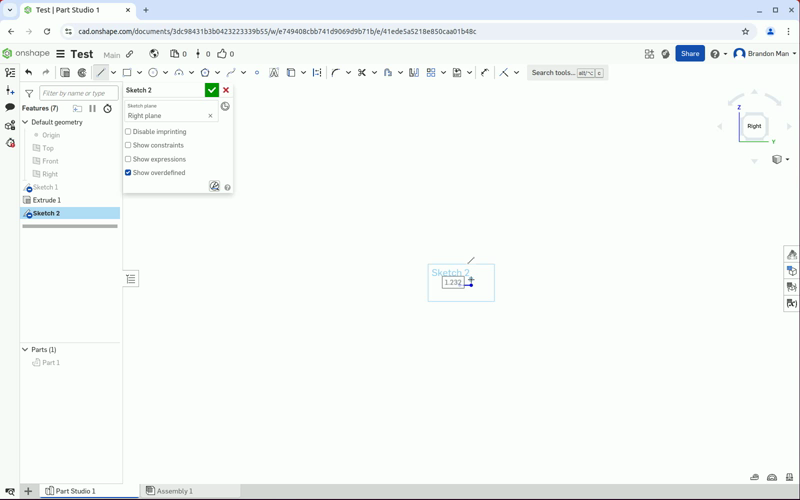
key_down(shift)
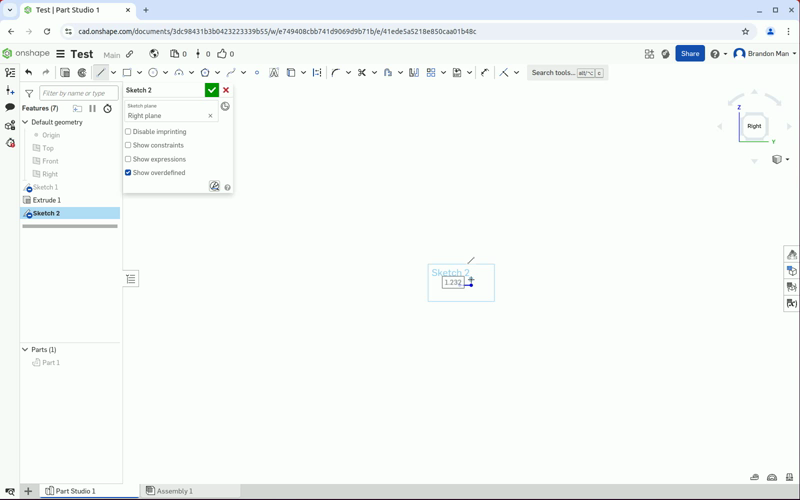
mouse_move(501, 279)
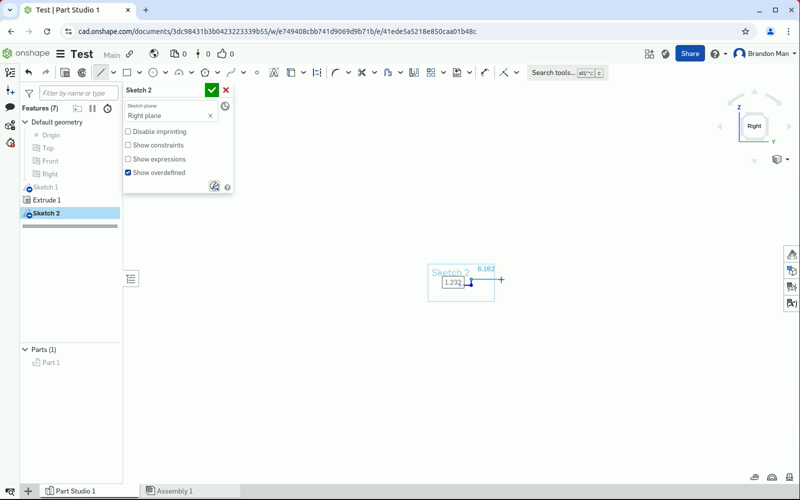
mouse_move(459, 279)
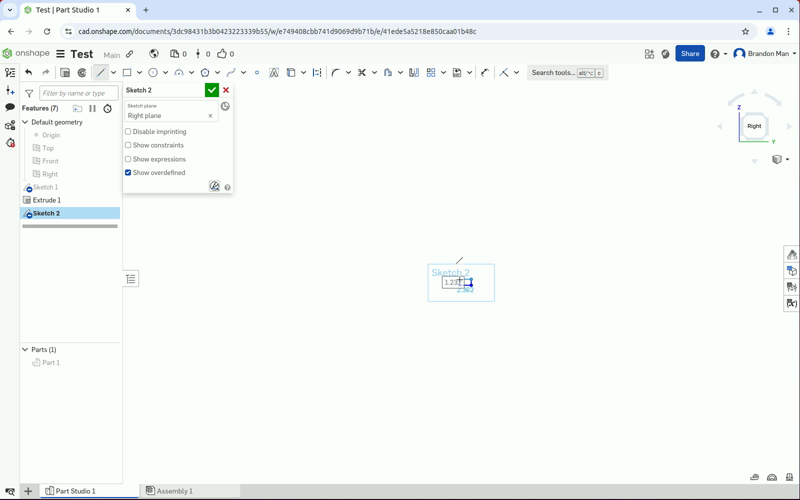
click(459, 279)
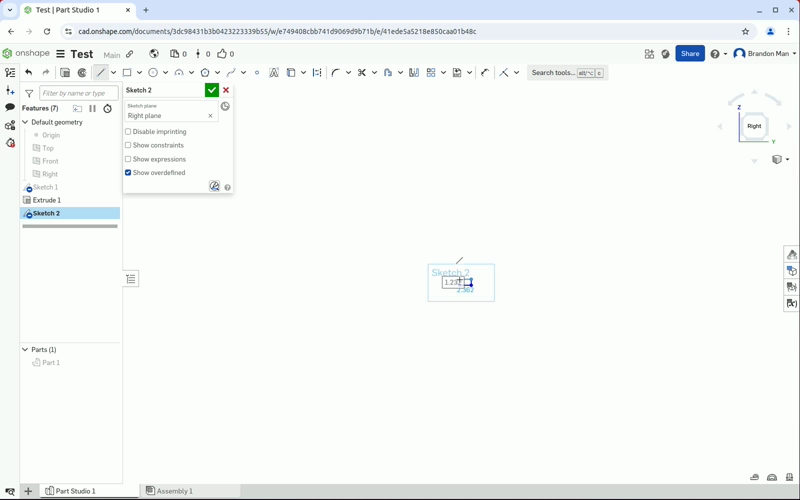
key_up(shift)
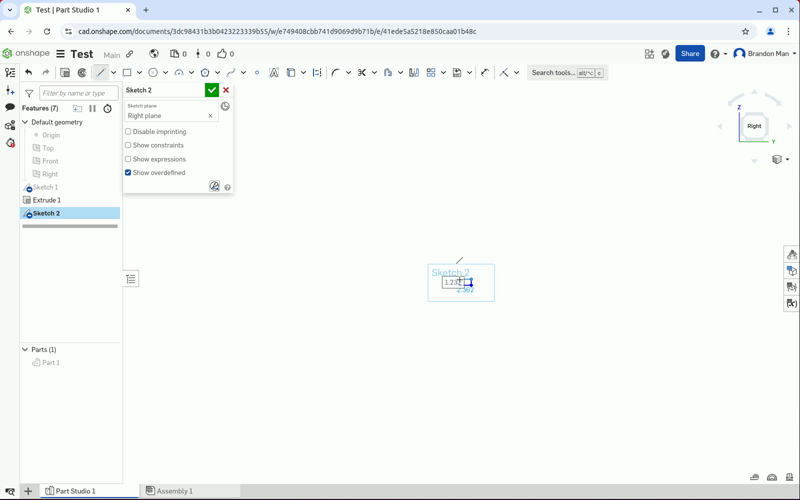
mouse_move(489, 279)
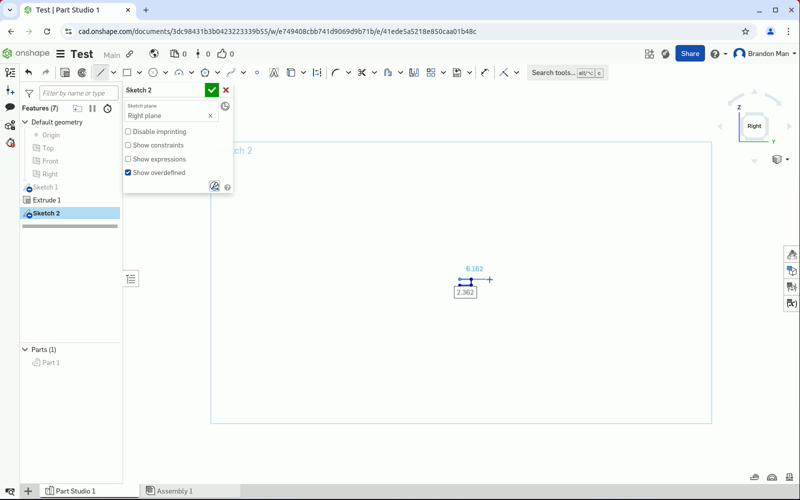
key_down(shift)
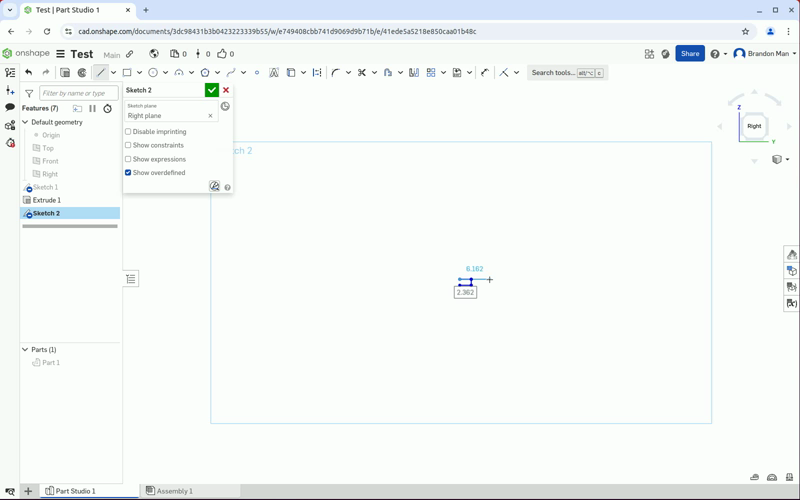
mouse_move(459, 285)
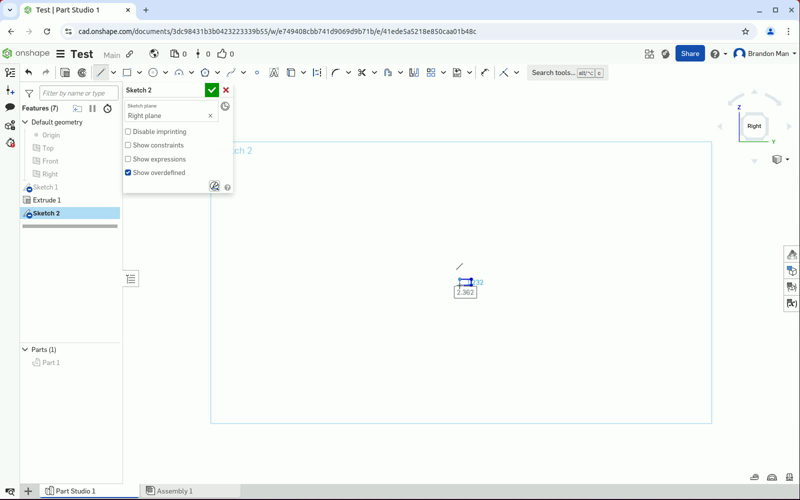
scroll(6)
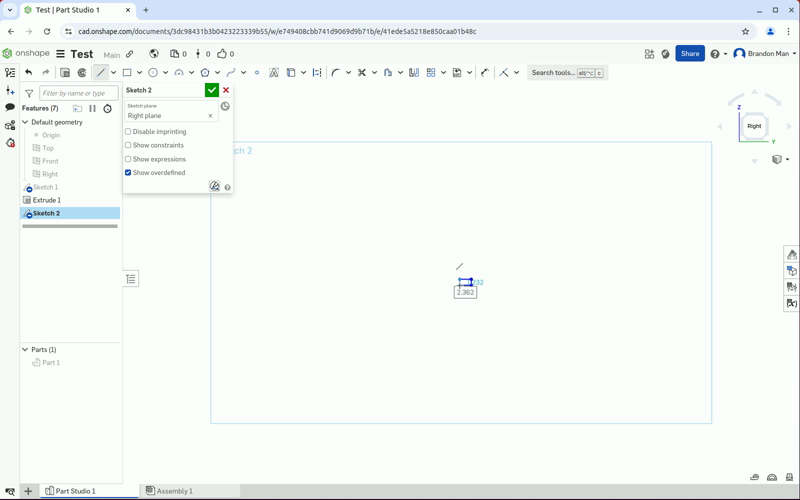
scroll(6)
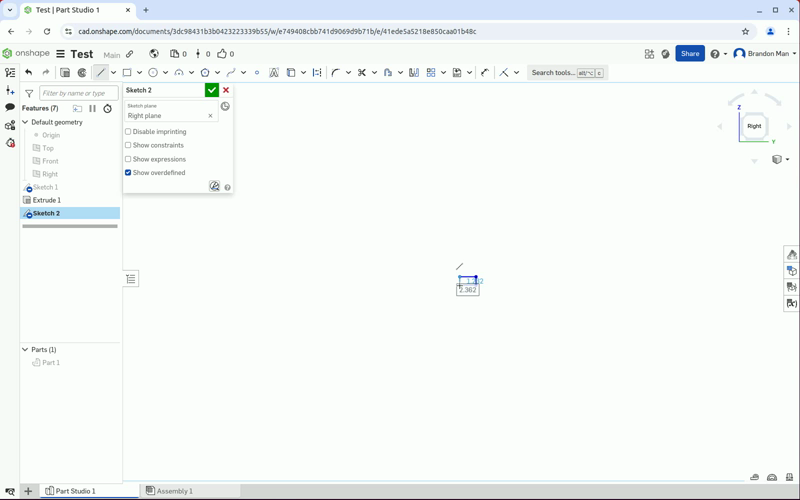
scroll(6)
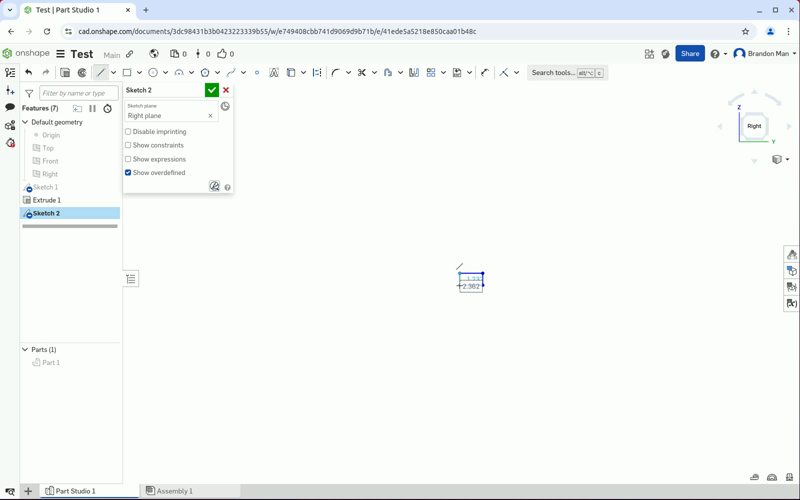
scroll(6)
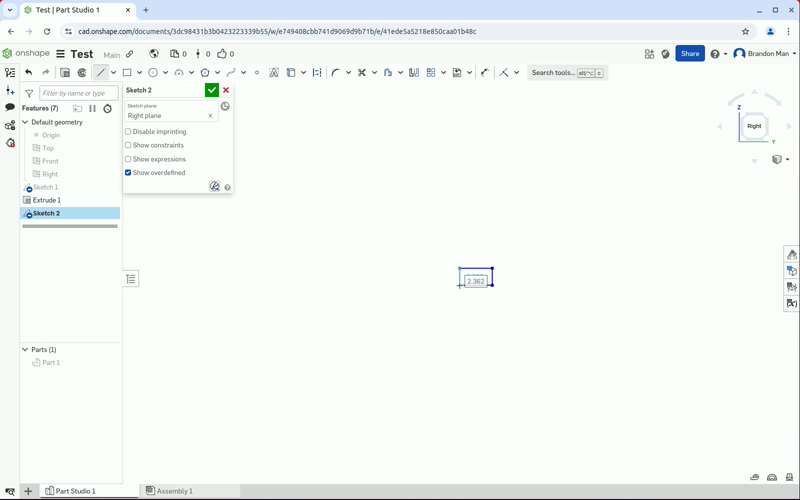
scroll(6)
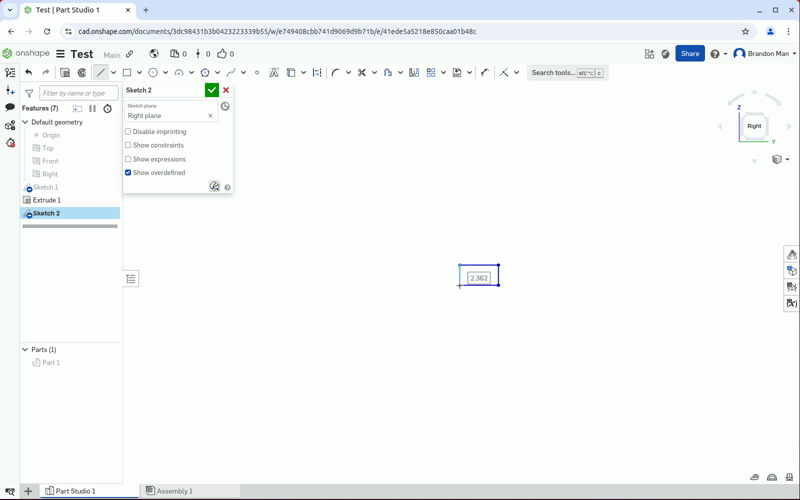
scroll(6)
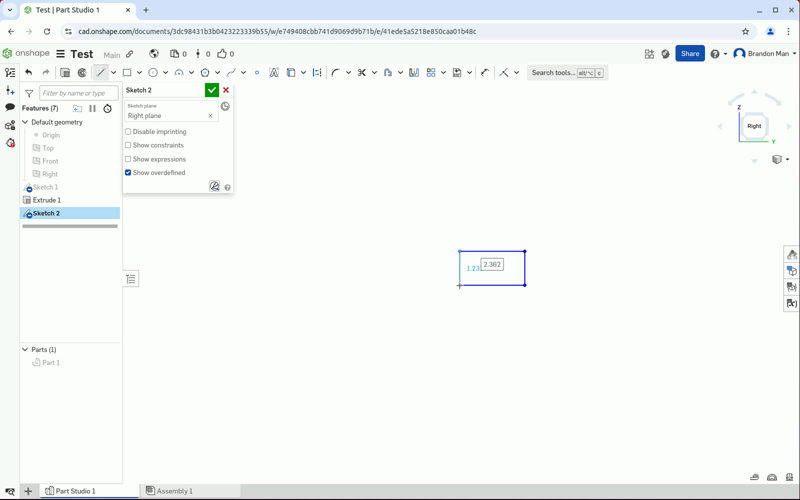
scroll(6)
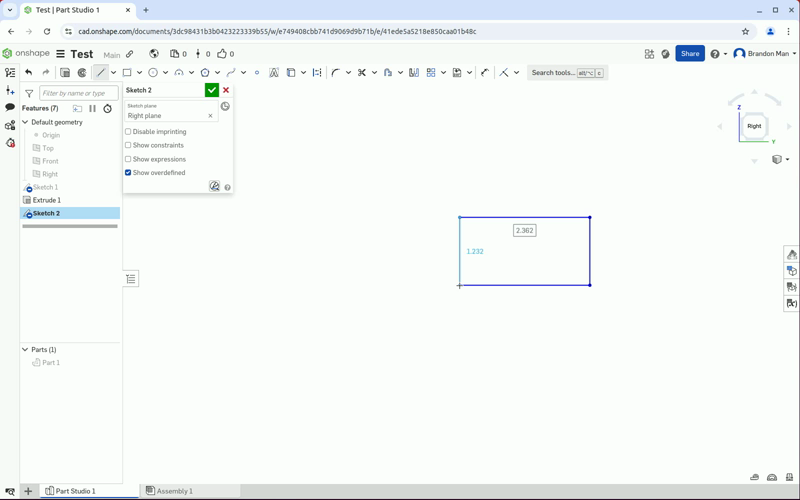
key_up(shift)
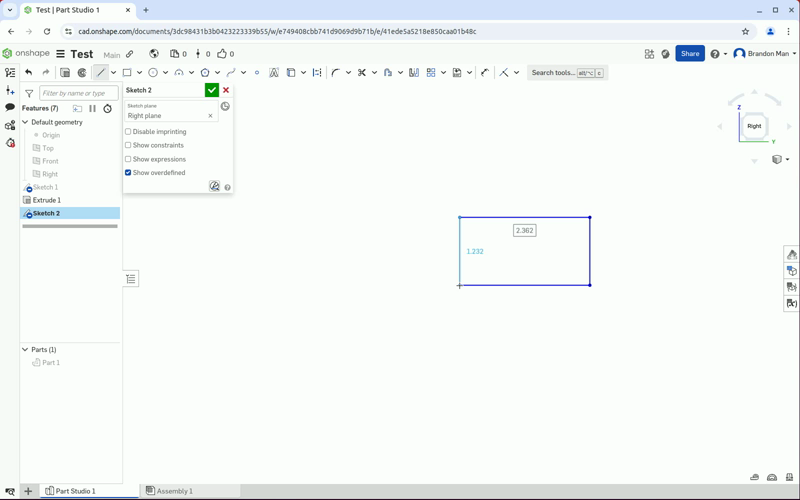
click(459, 285)
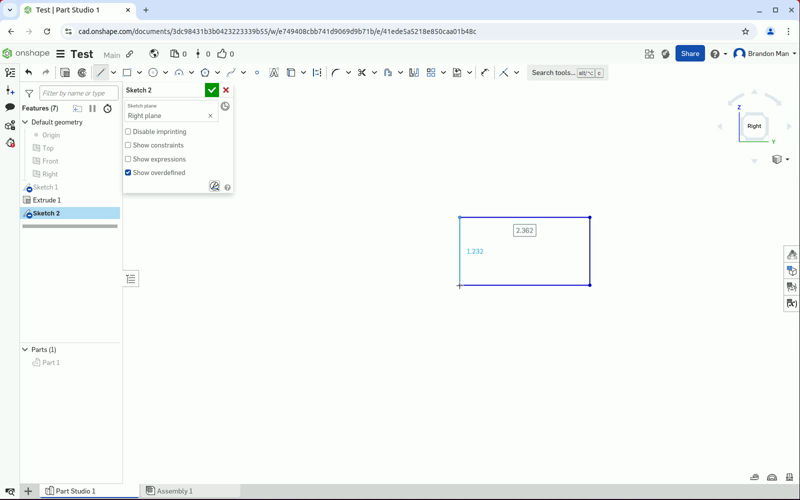
scroll(-6)
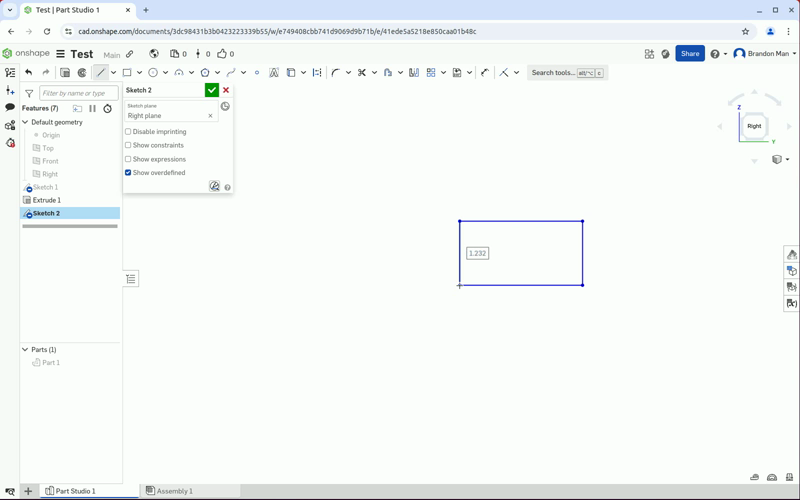
scroll(-6)
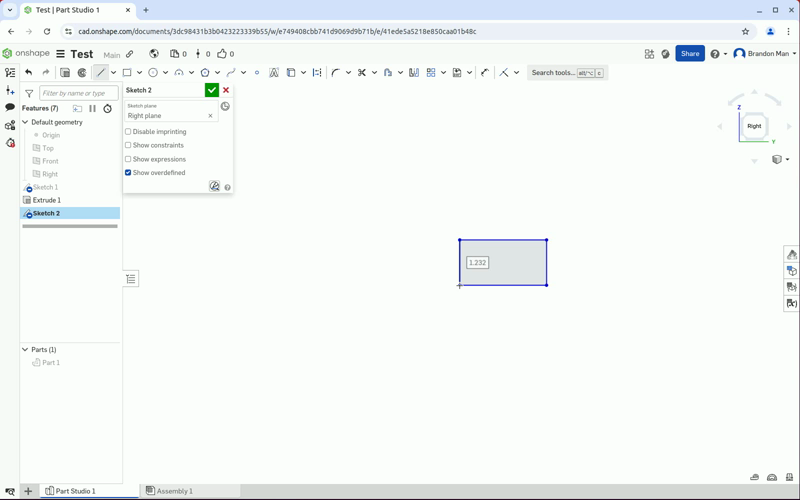
scroll(-6)
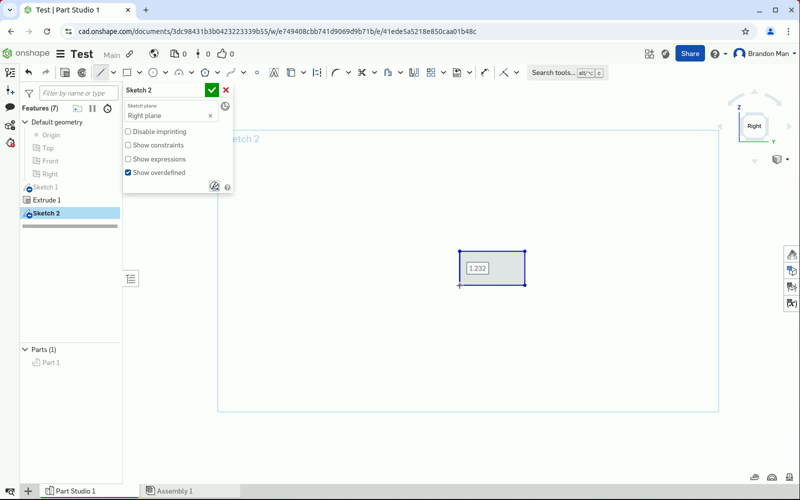
scroll(-6)
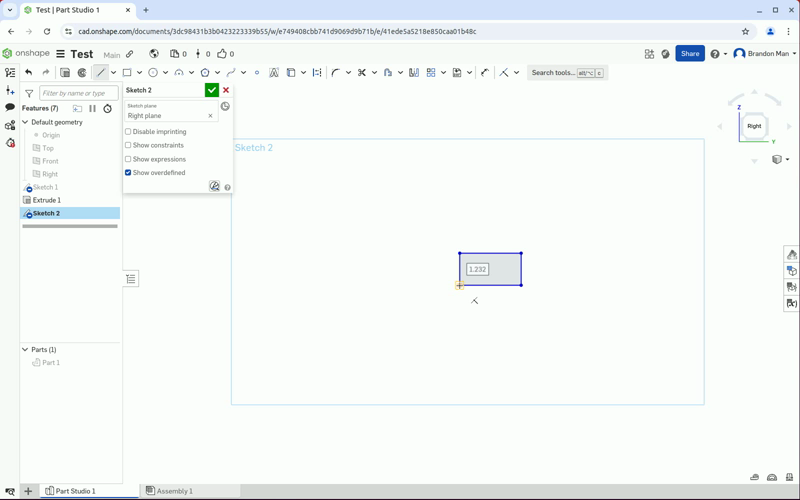
scroll(-6)
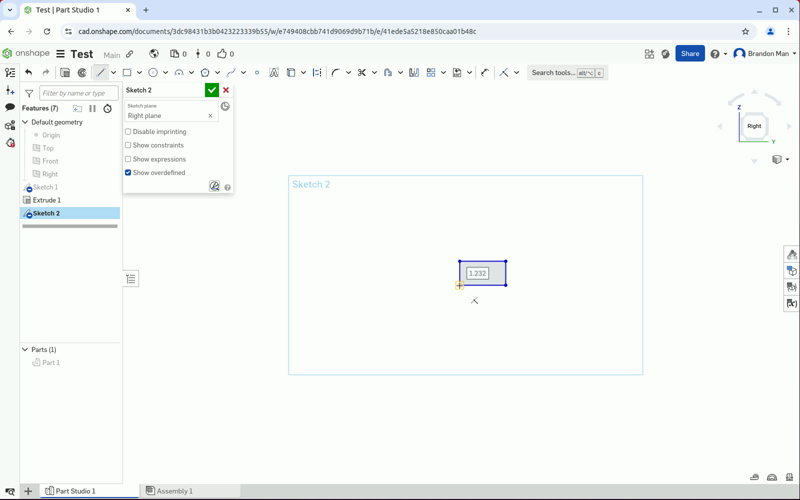
scroll(-6)
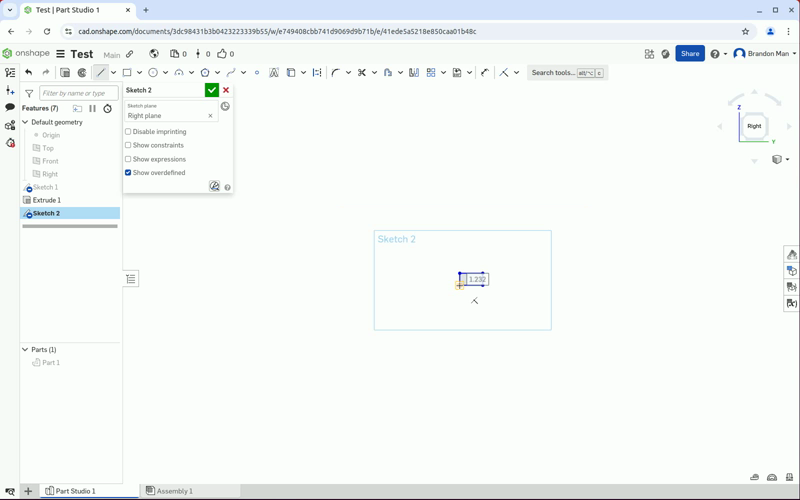
scroll(-6)
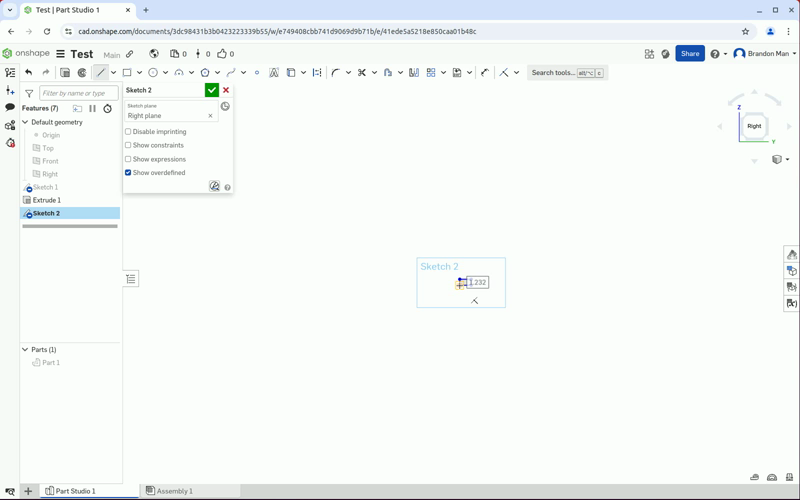
key(esc)
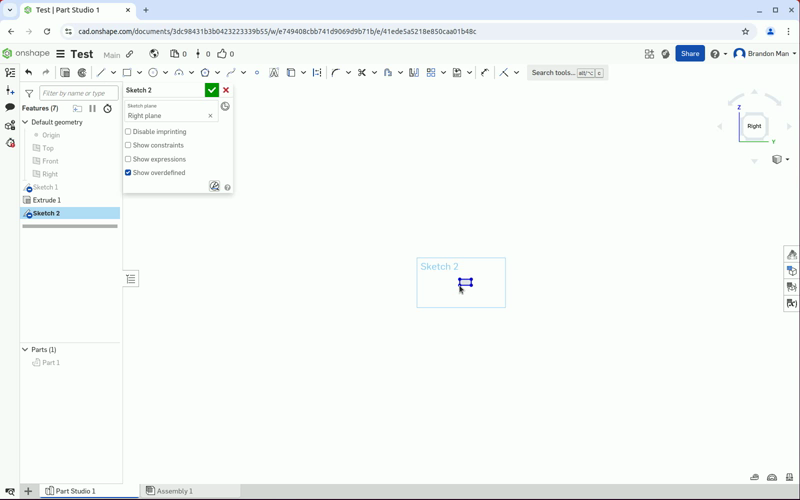
key(c)
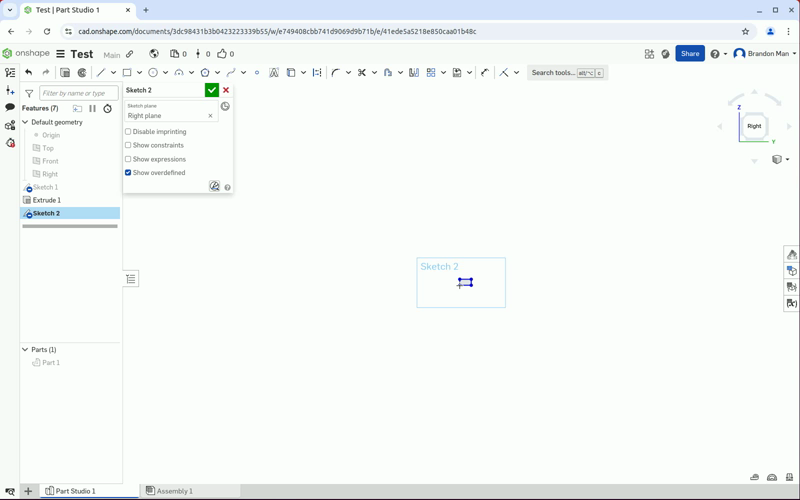
key_down(shift)
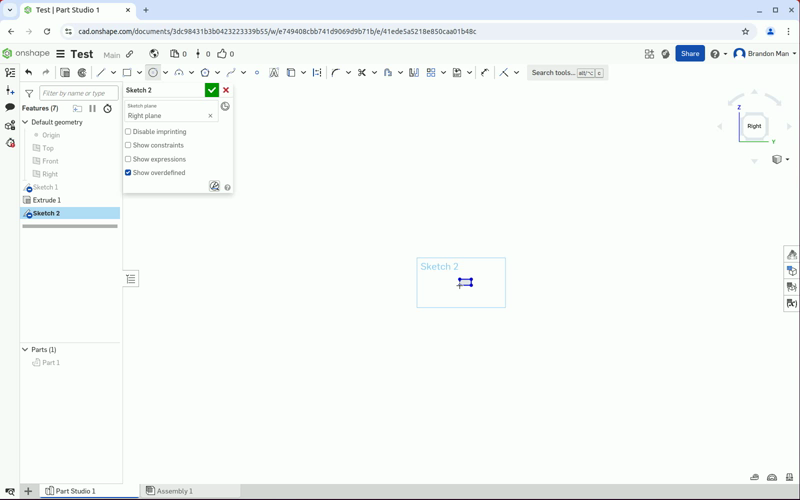
mouse_move(461, 282)
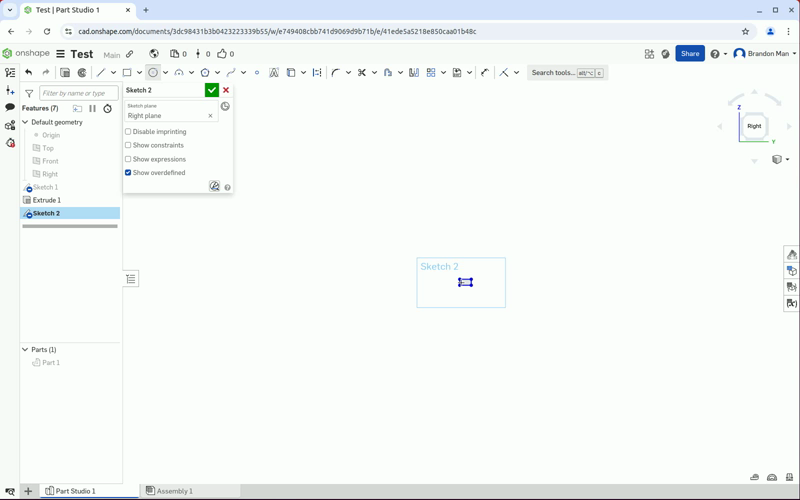
scroll(6)
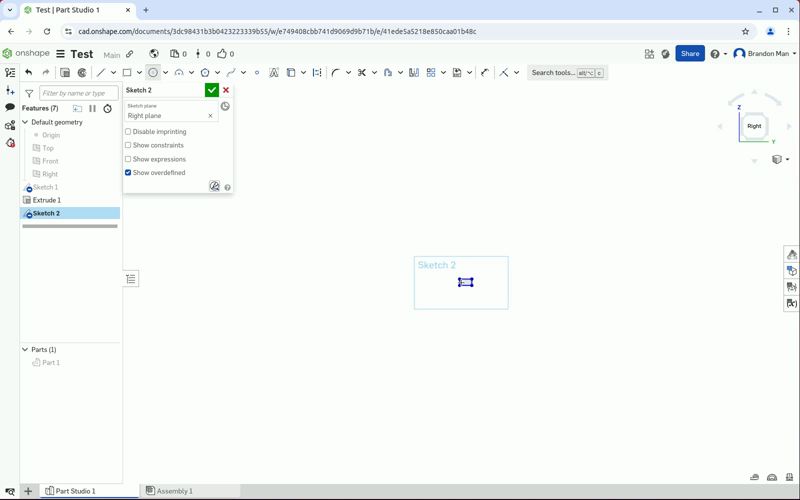
scroll(6)
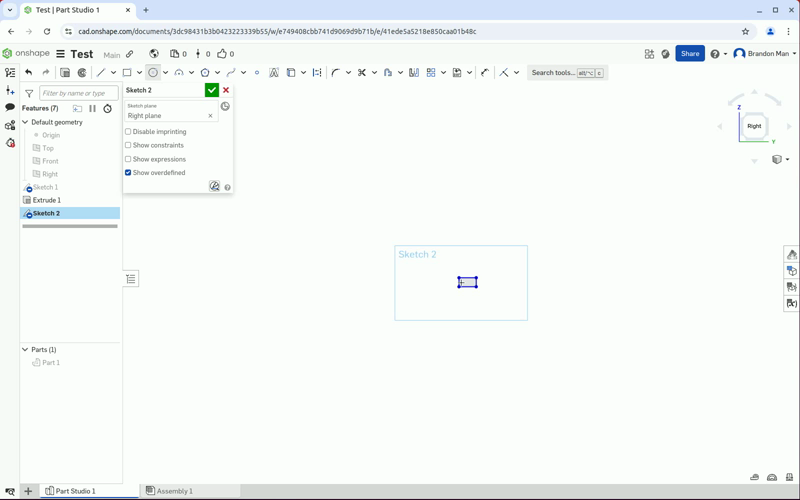
scroll(6)
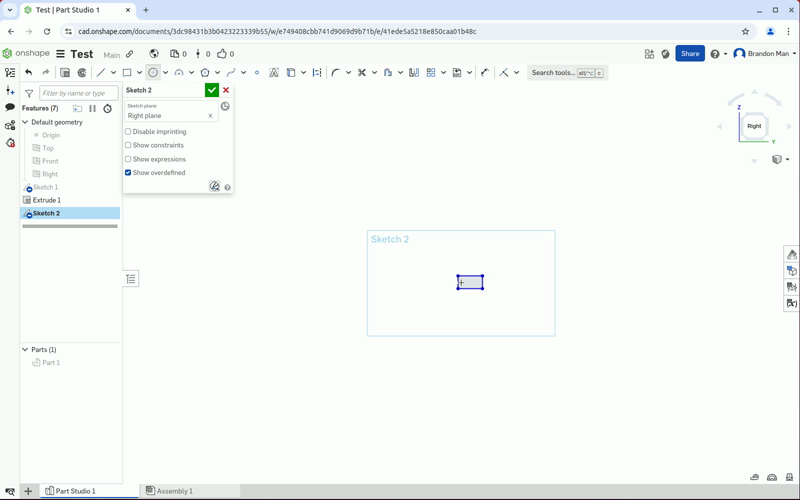
scroll(6)
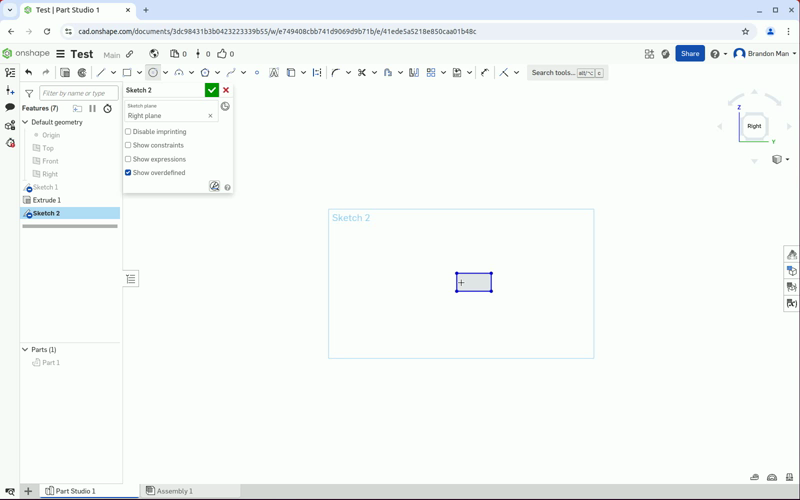
scroll(6)
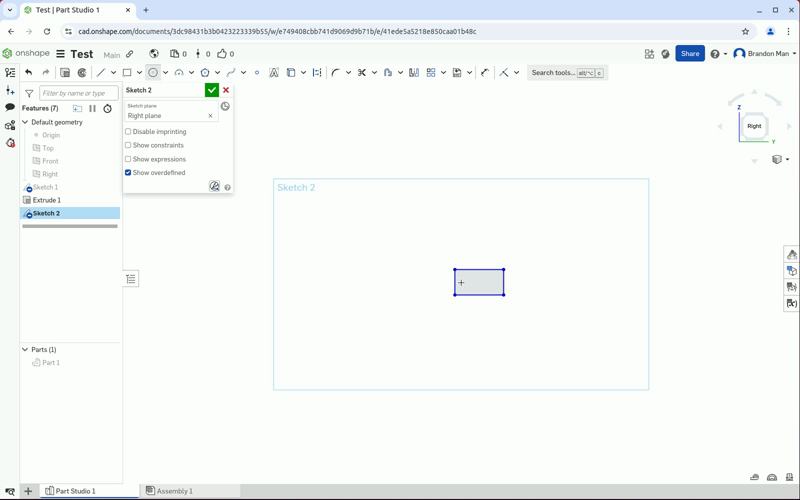
scroll(6)
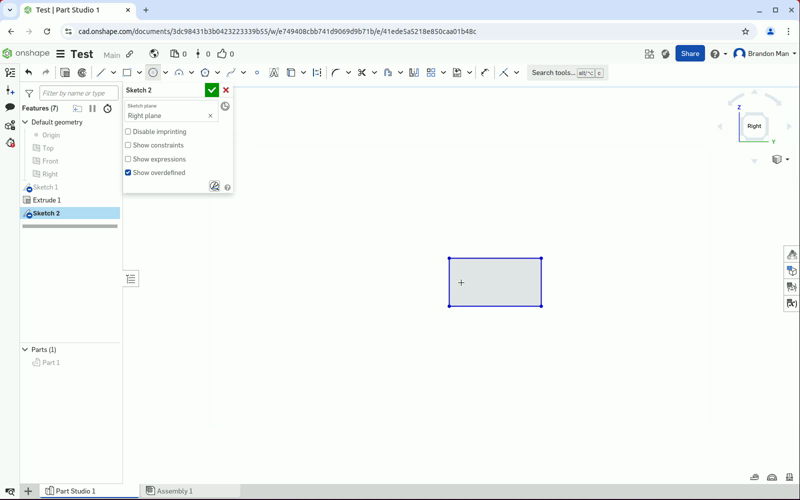
scroll(6)
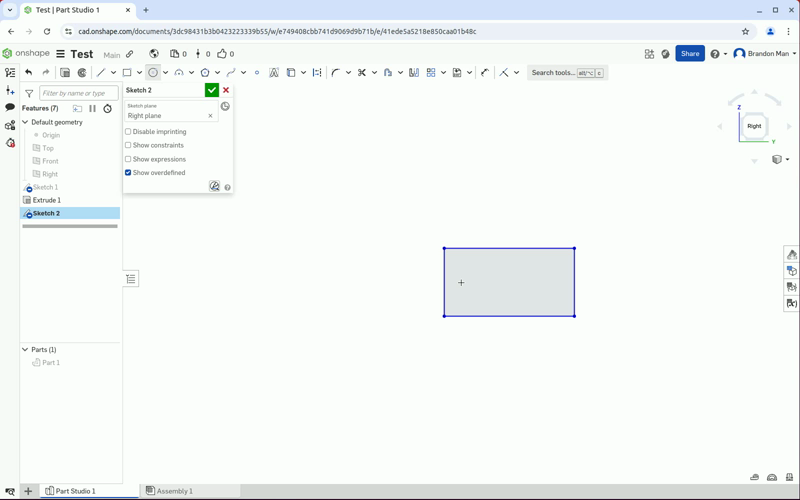
click(461, 282)
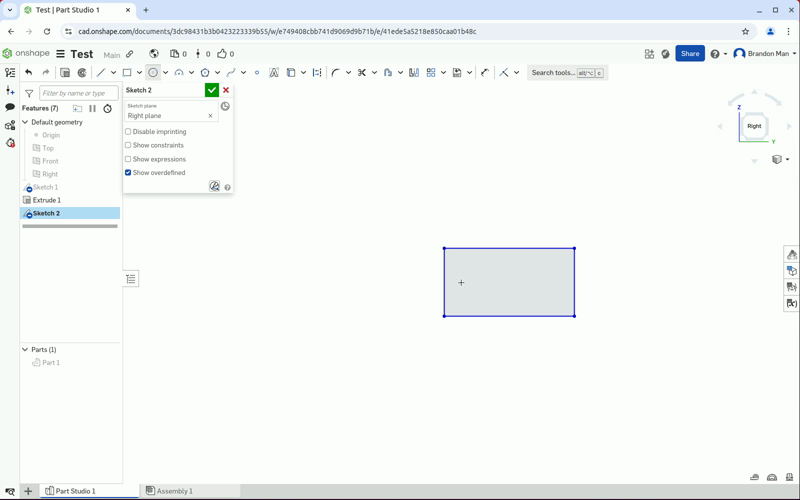
scroll(-6)
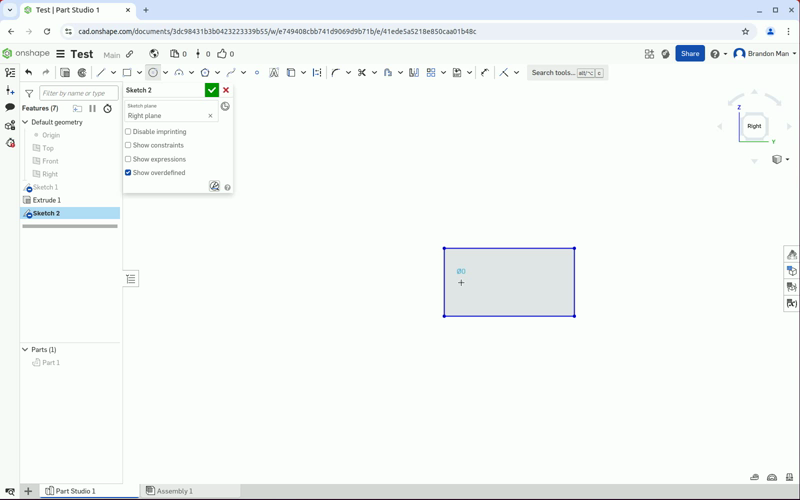
scroll(-6)
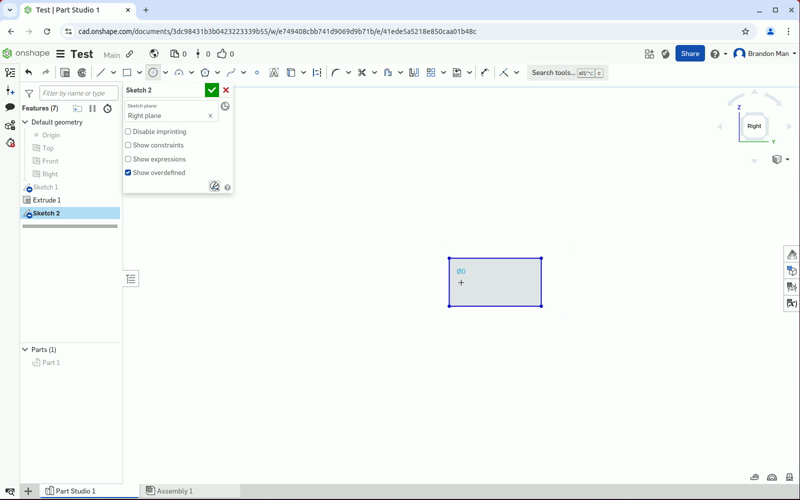
scroll(-6)
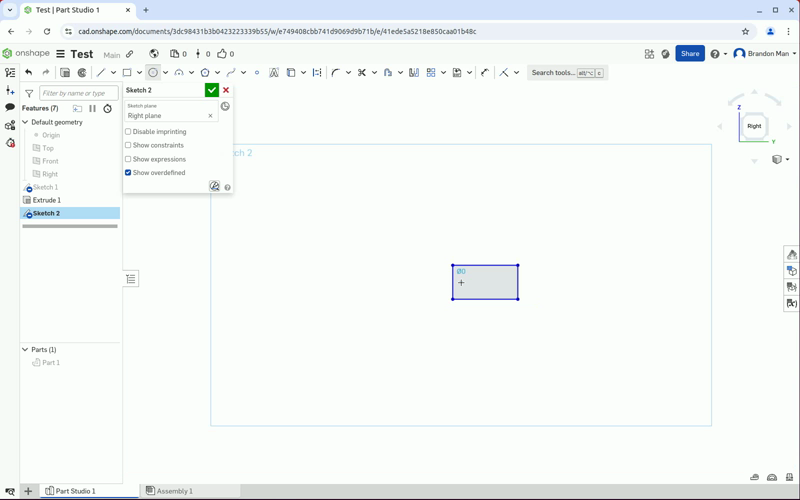
scroll(-6)
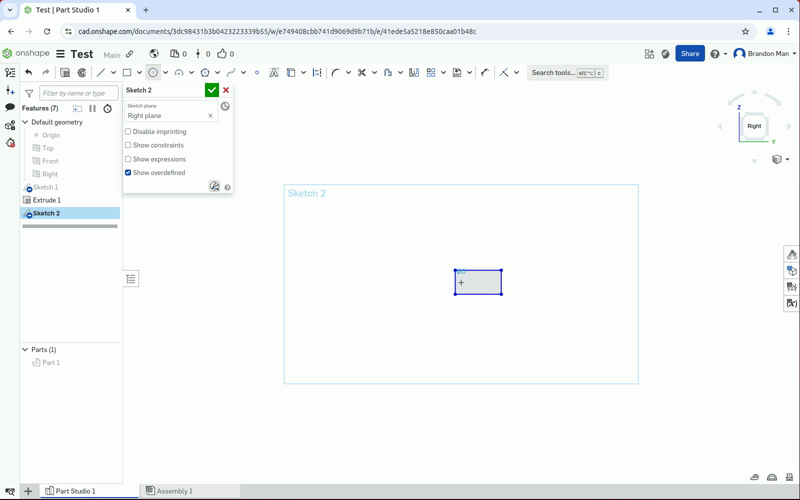
scroll(-6)
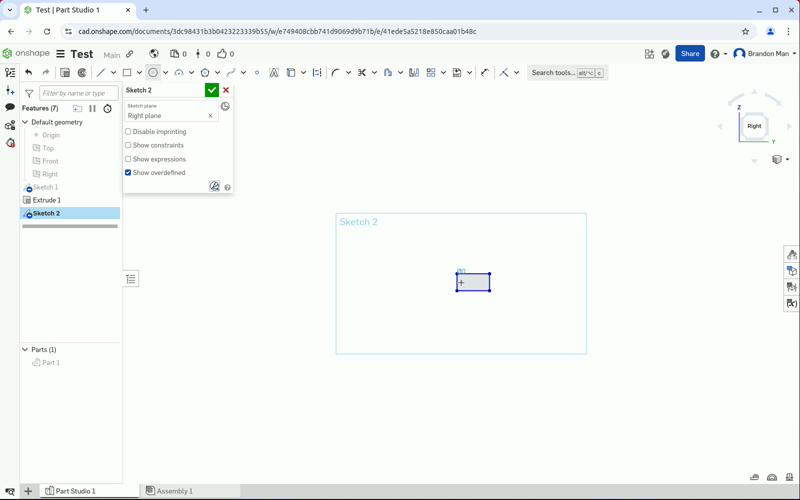
scroll(-6)
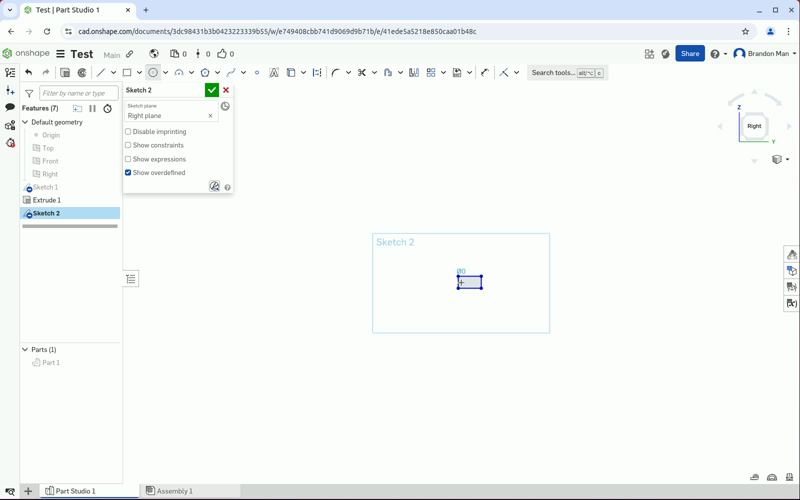
scroll(-6)
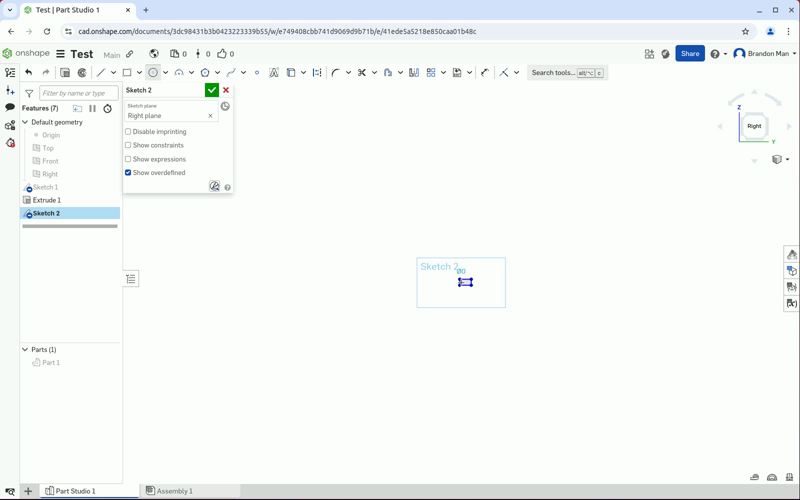
key_up(shift)
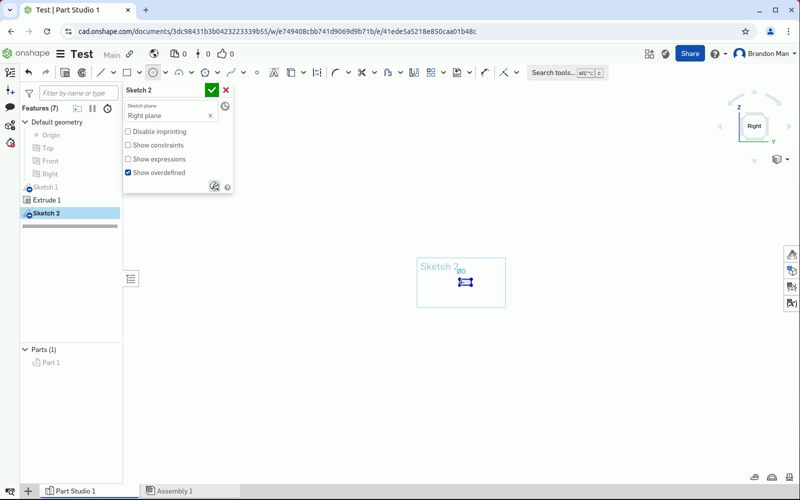
mouse_move(462, 282)
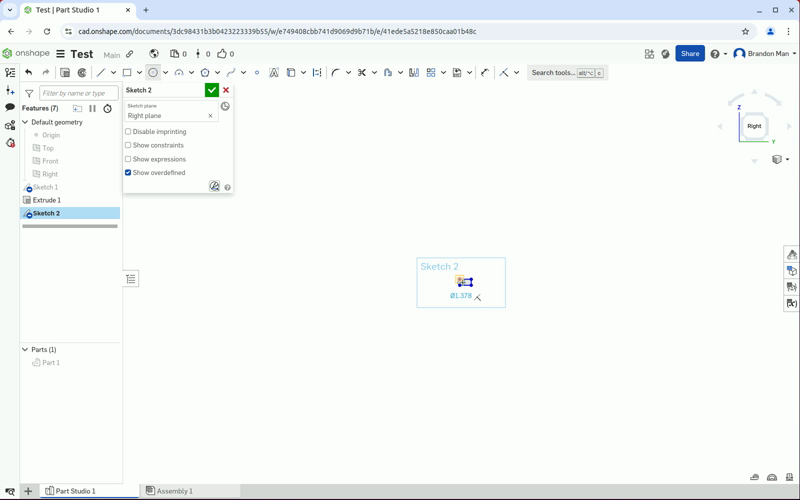
scroll(6)
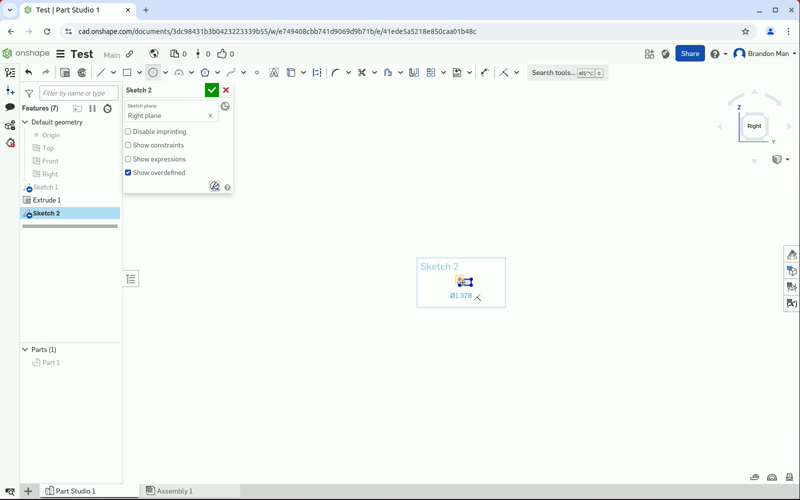
scroll(6)
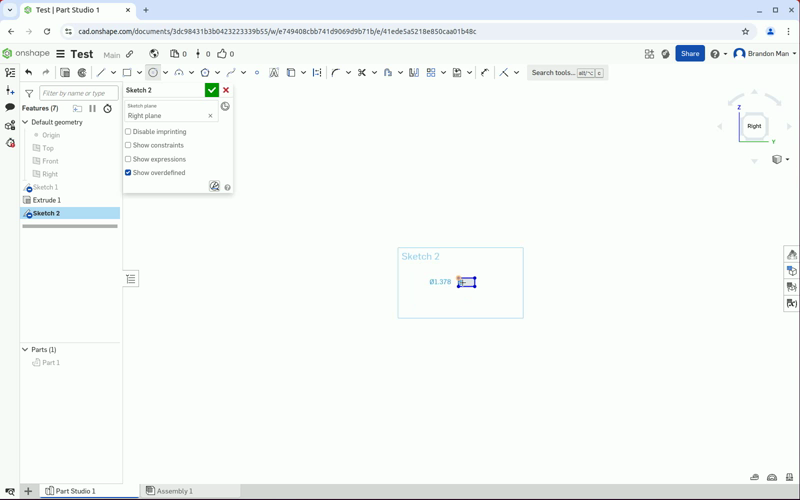
scroll(6)
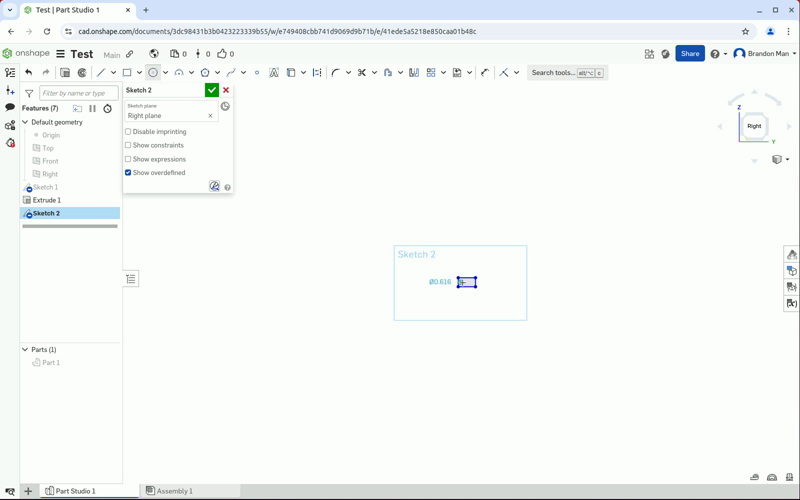
scroll(6)
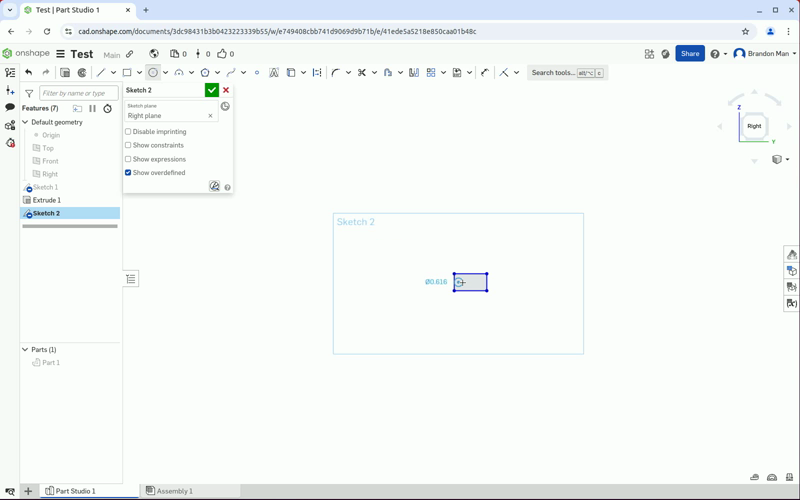
scroll(6)
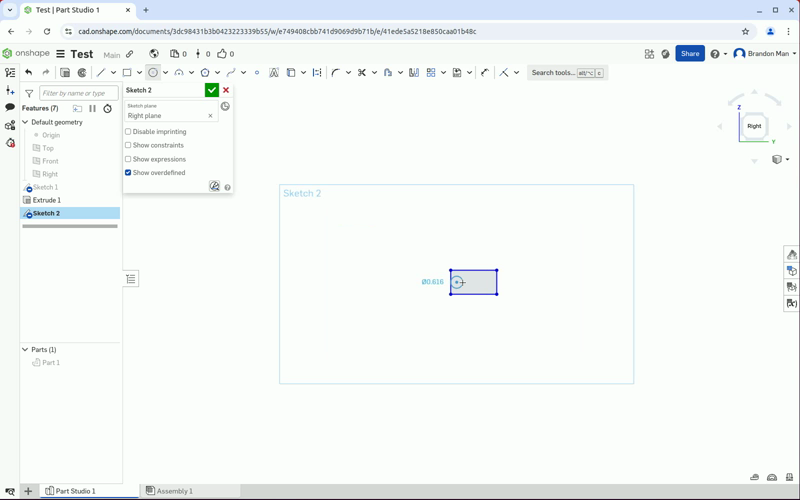
scroll(6)
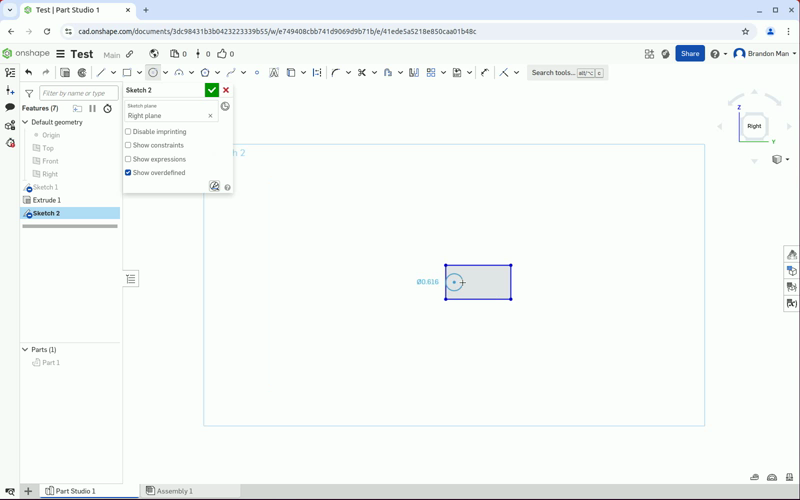
scroll(6)
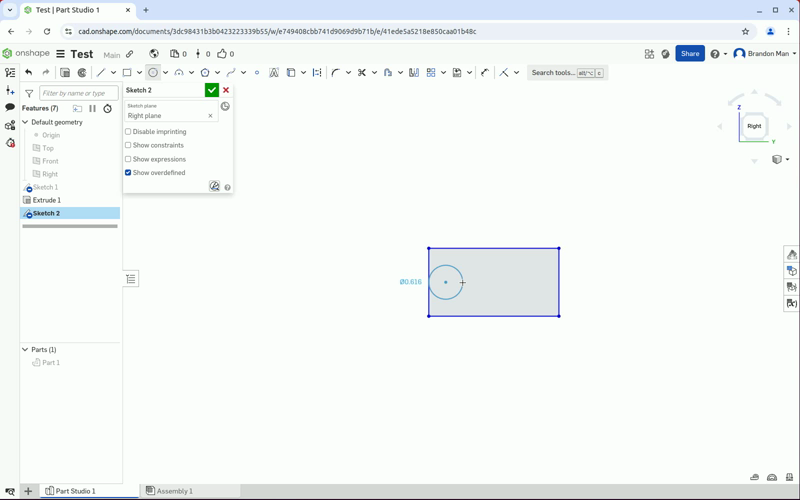
click(462, 282)
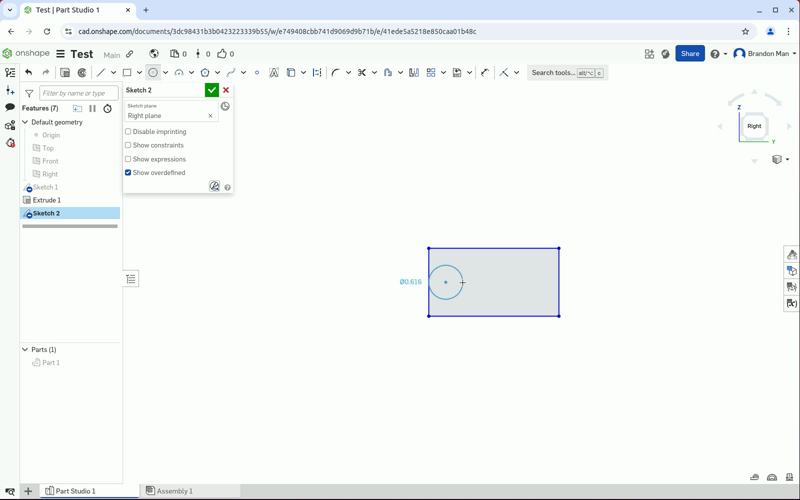
scroll(-6)
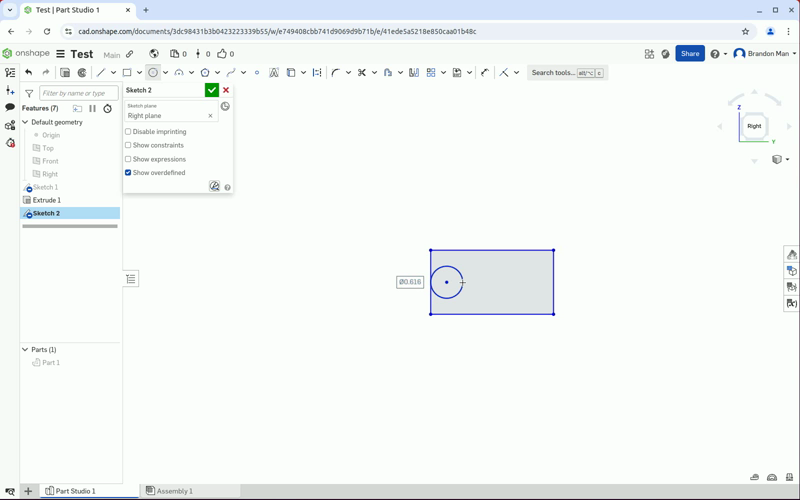
scroll(-6)
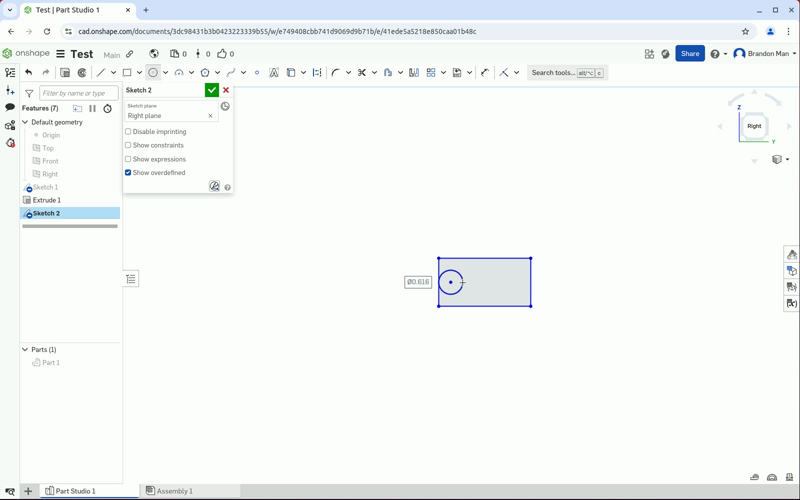
scroll(-6)
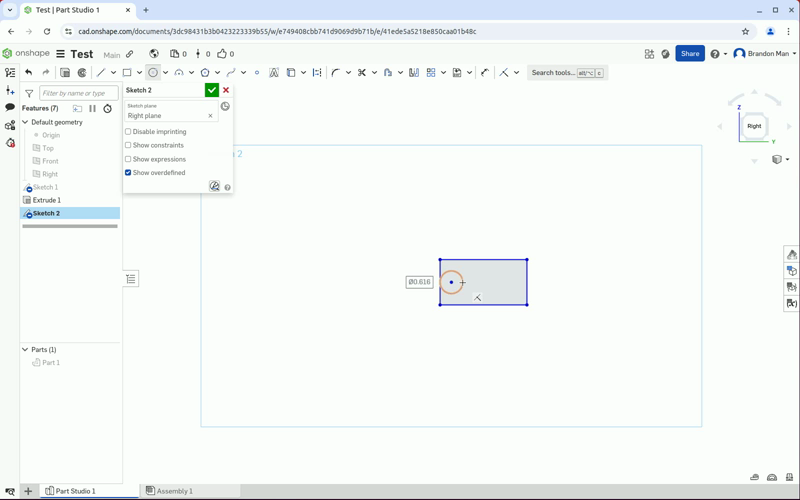
scroll(-6)
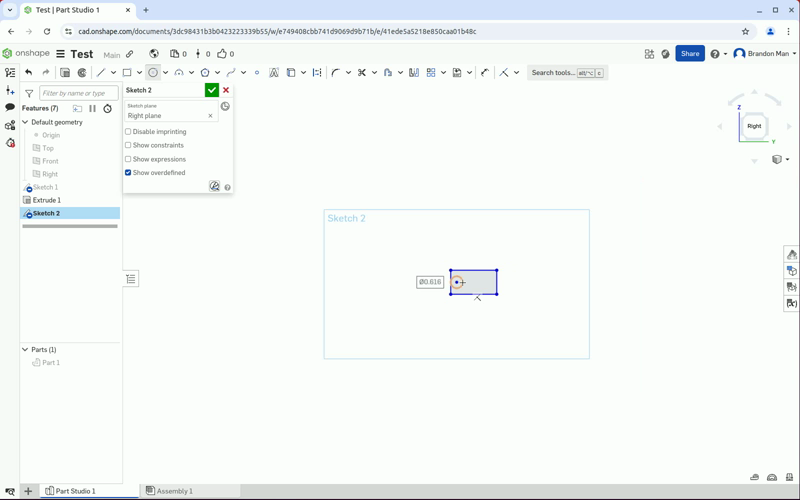
scroll(-6)
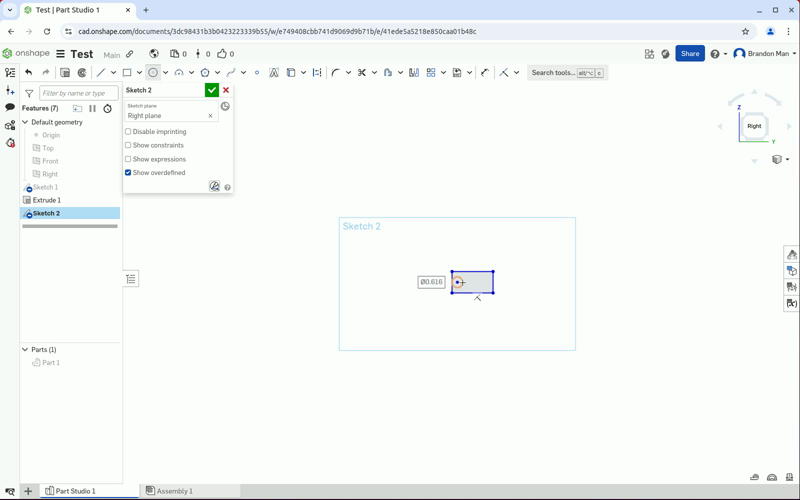
scroll(-6)
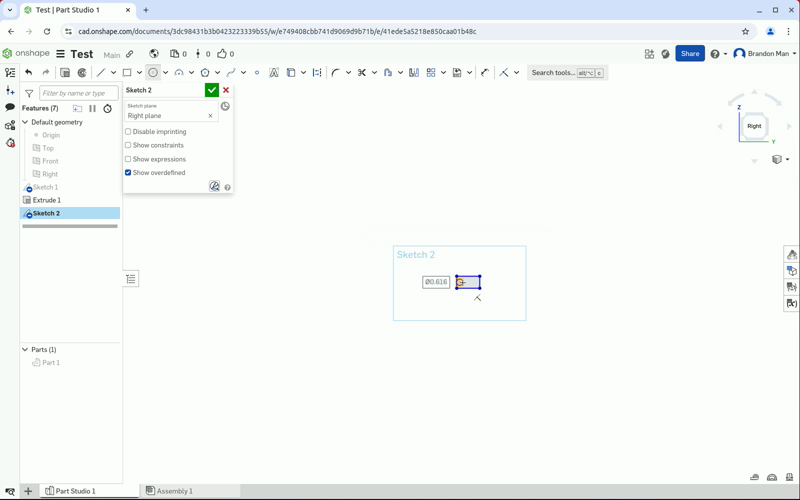
scroll(-6)
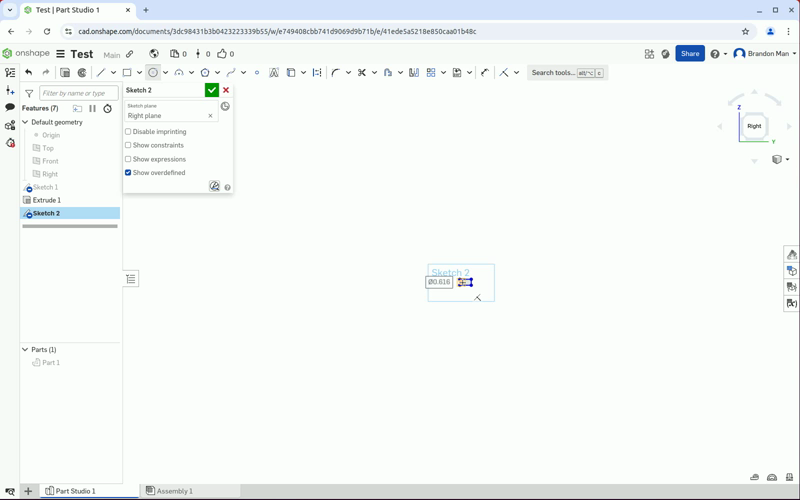
key(esc)
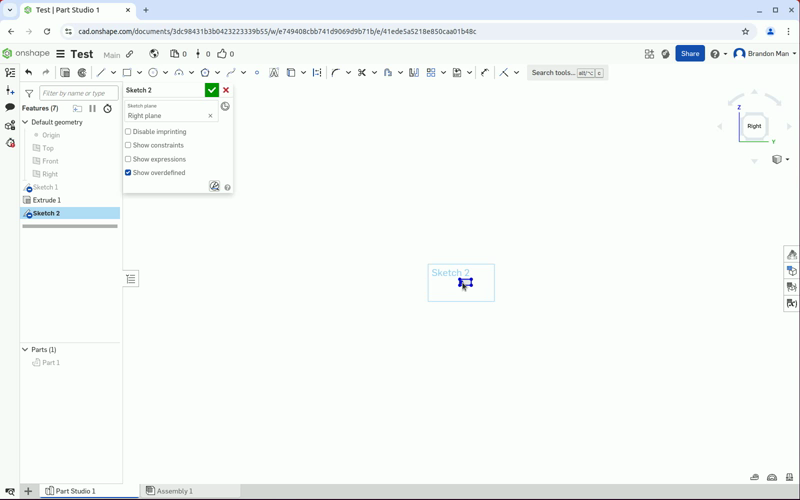
mouse_move(463, 281)
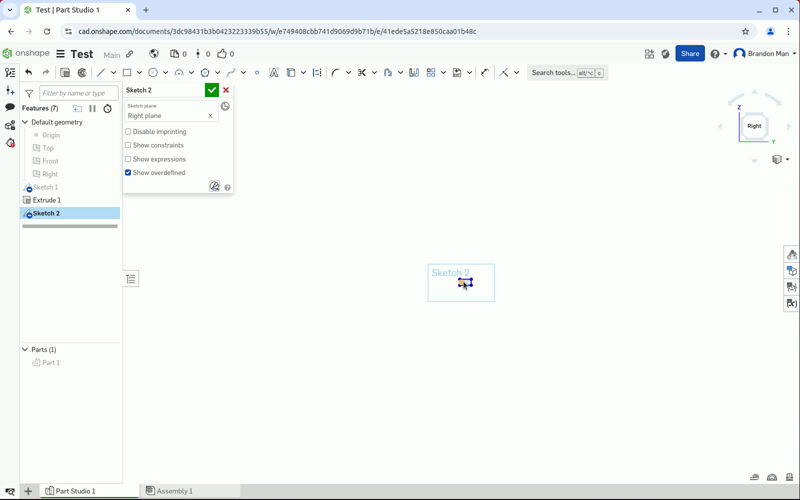
scroll(6)
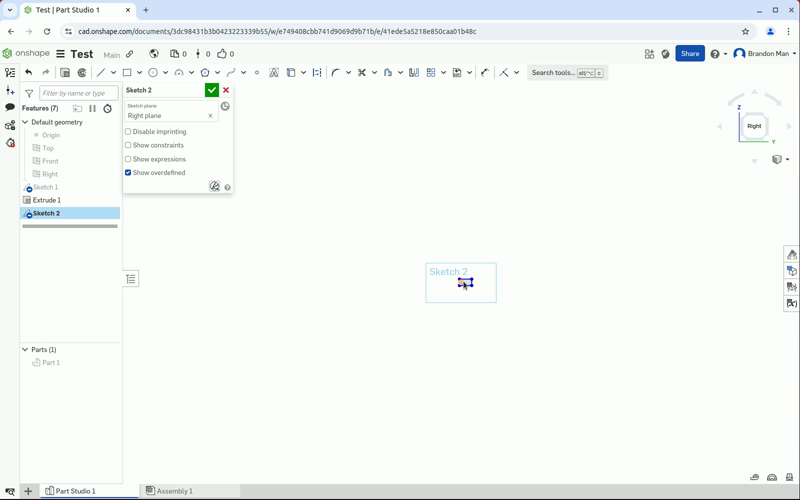
scroll(6)
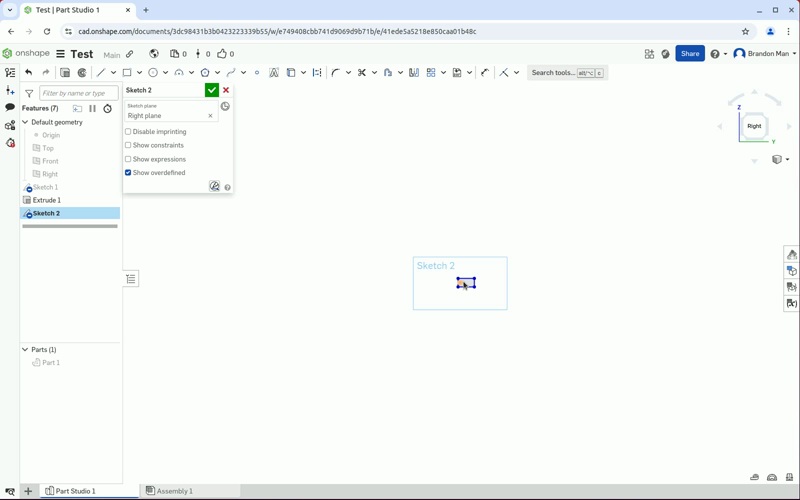
scroll(6)
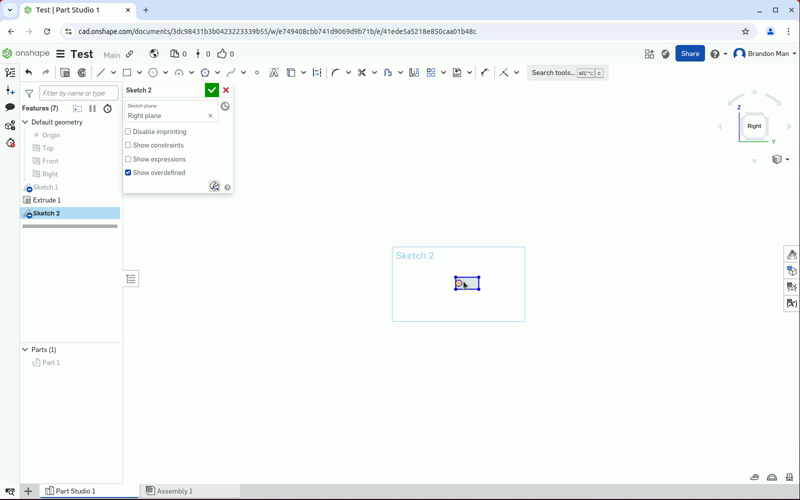
scroll(6)
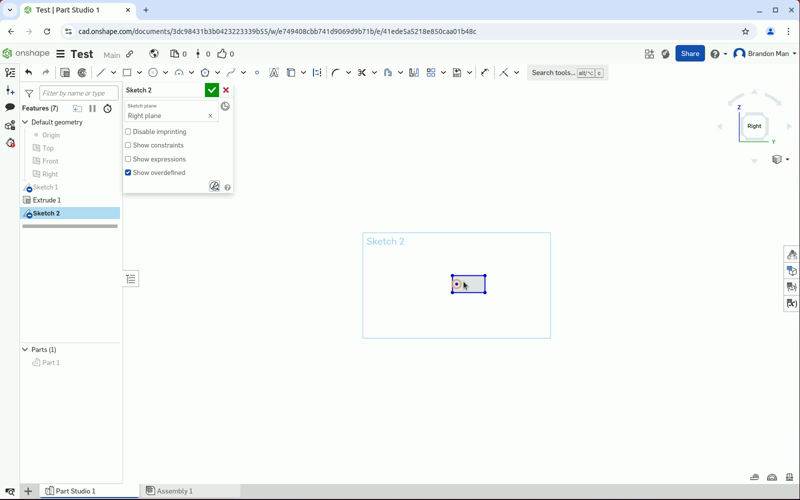
scroll(6)
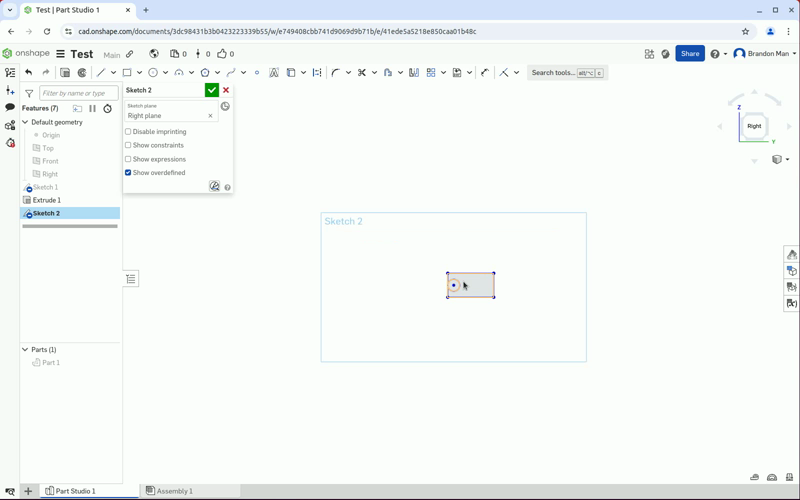
scroll(6)
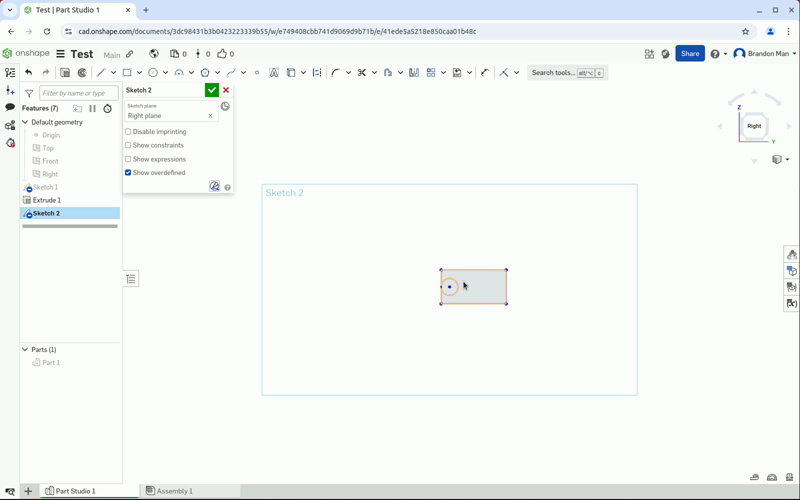
scroll(6)
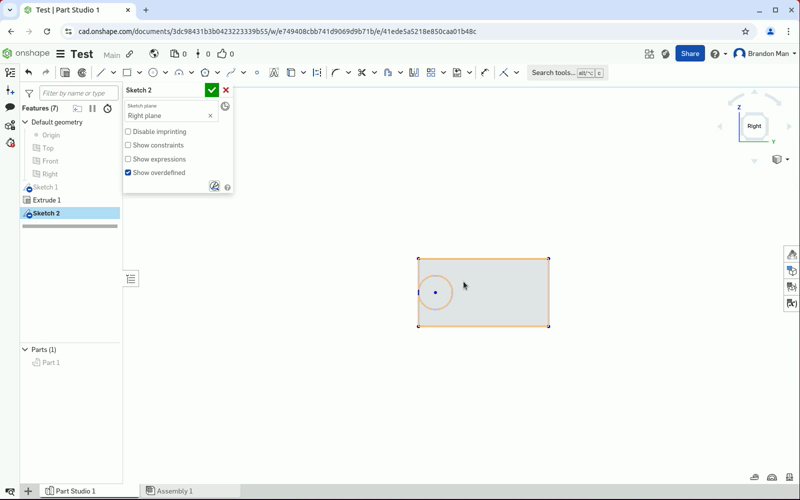
click(463, 281)
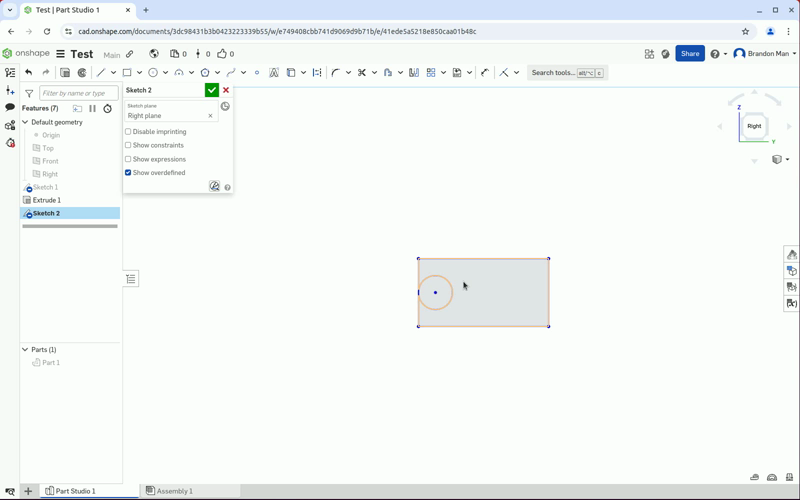
scroll(-6)
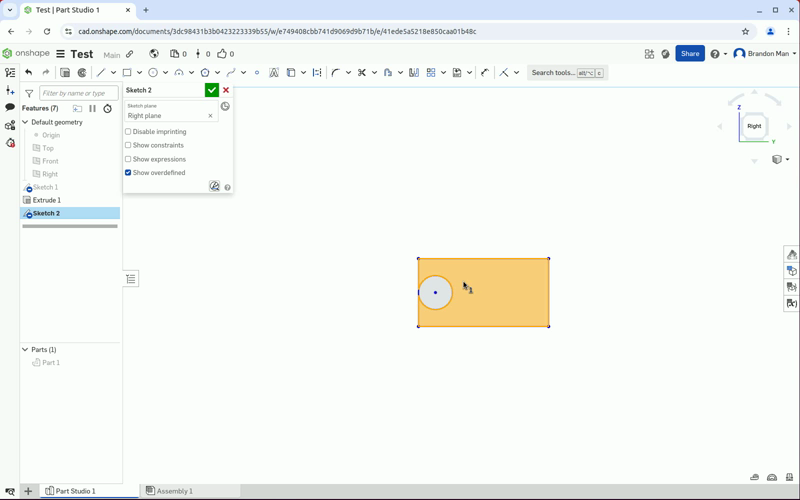
scroll(-6)
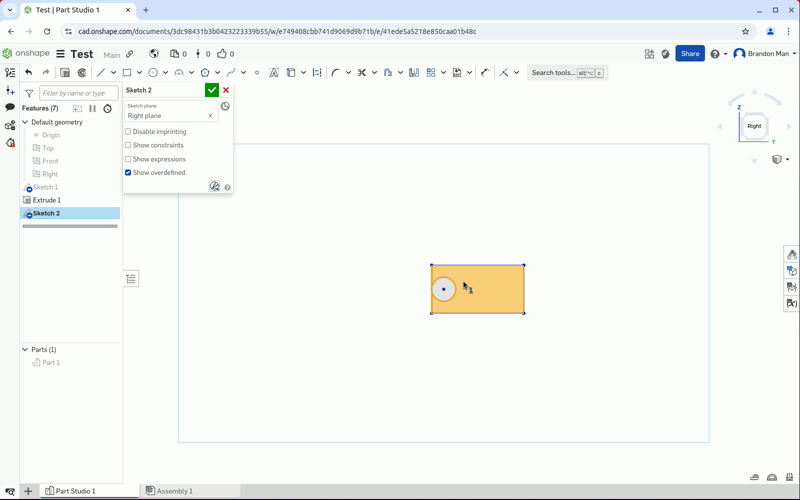
scroll(-6)
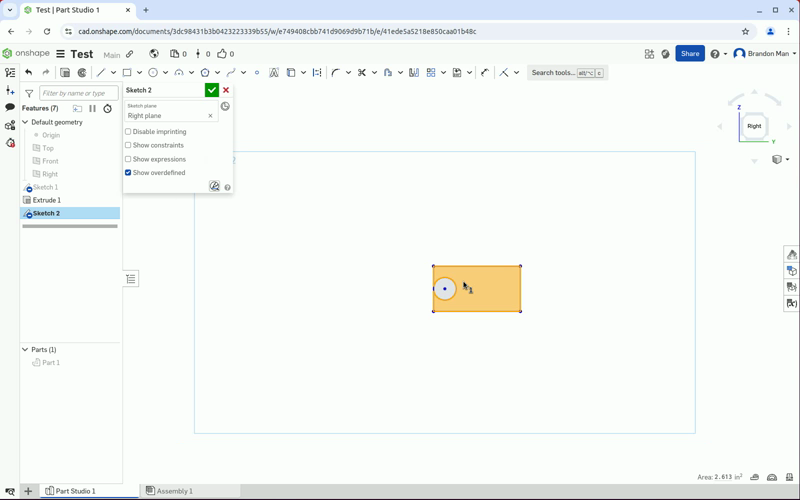
scroll(-6)
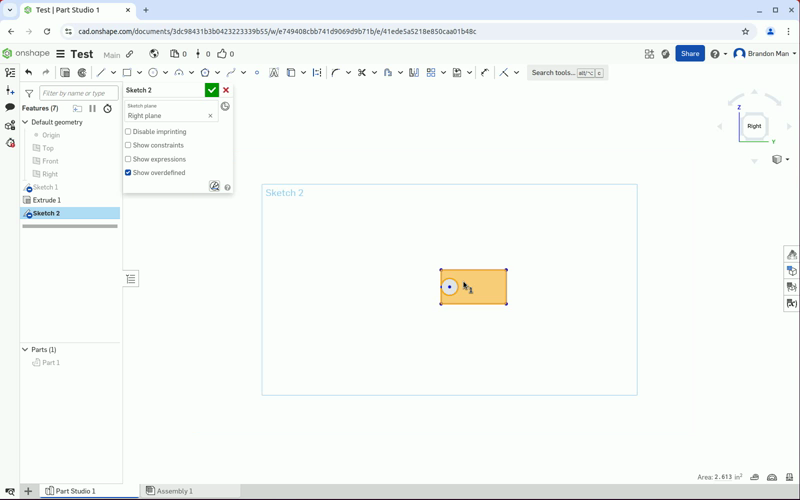
scroll(-6)
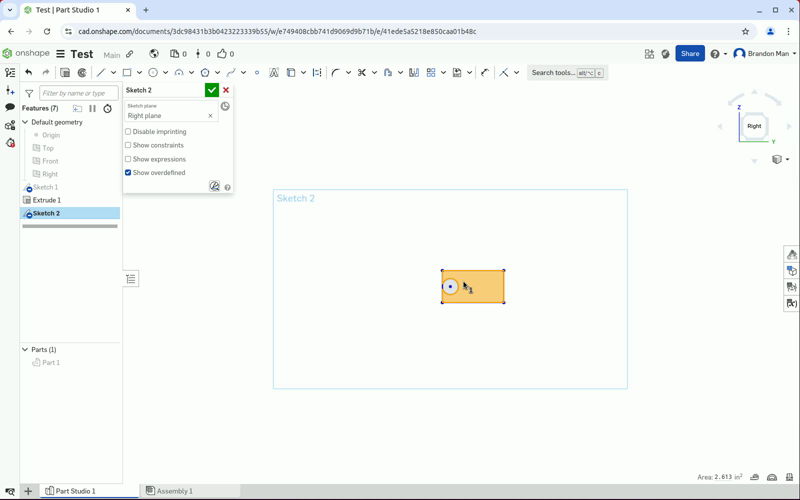
scroll(-6)
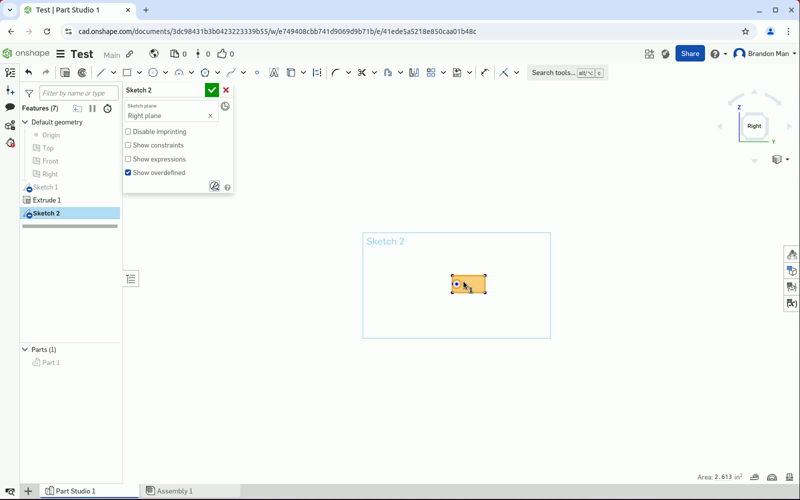
scroll(-6)
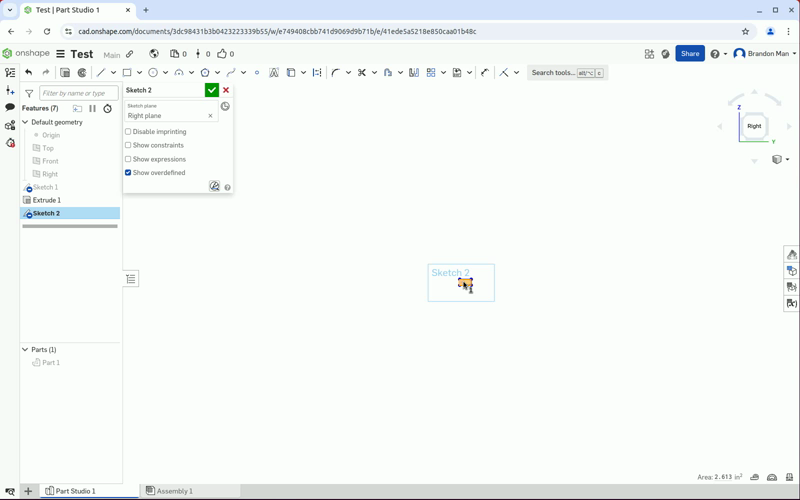
mouse_move(73, 352)
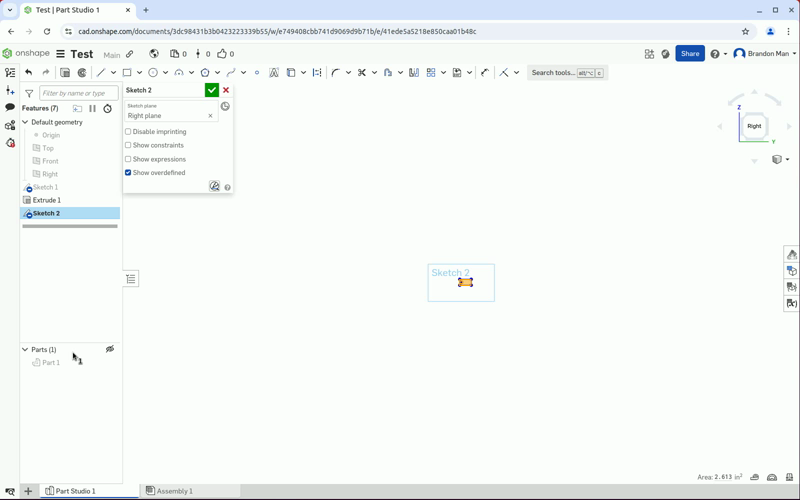
key(shift+y)
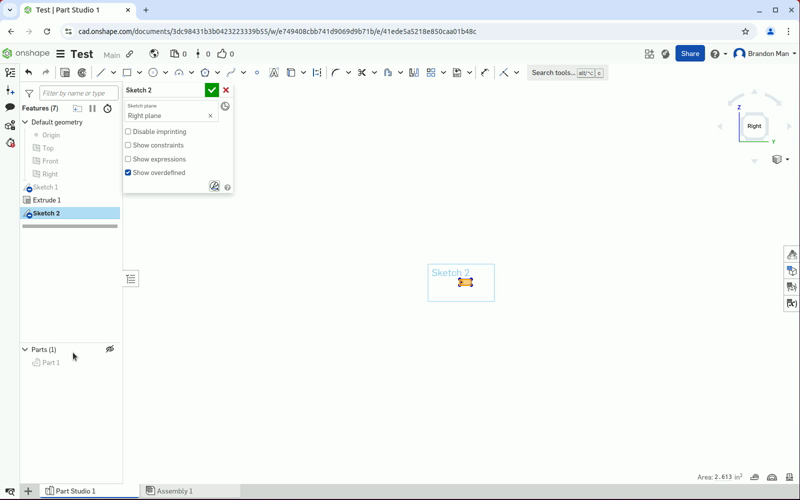
key(shift+e)
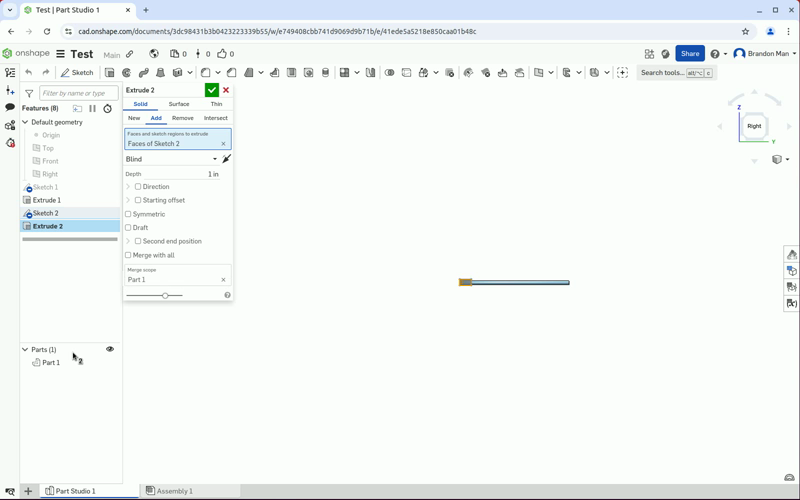
mouse_move(143, 106)
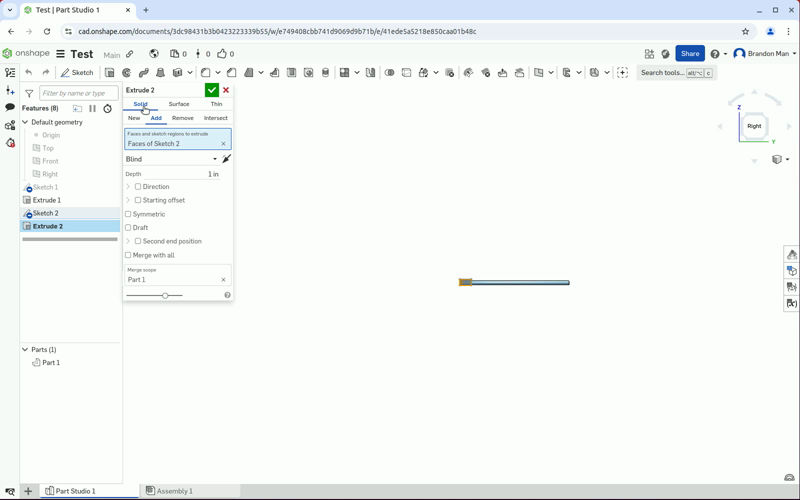
click(143, 106)
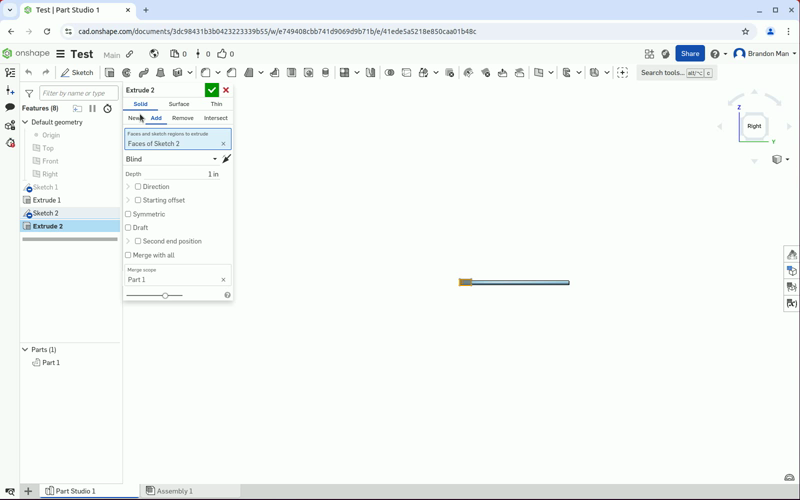
mouse_move(137, 120)
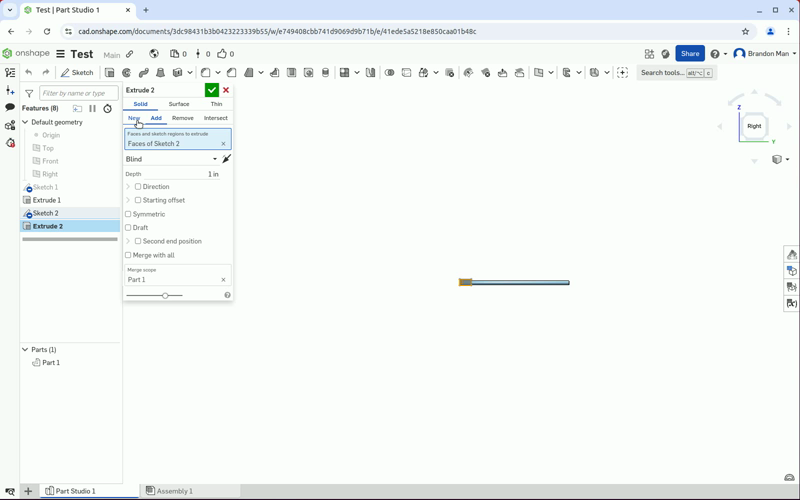
click(137, 120)
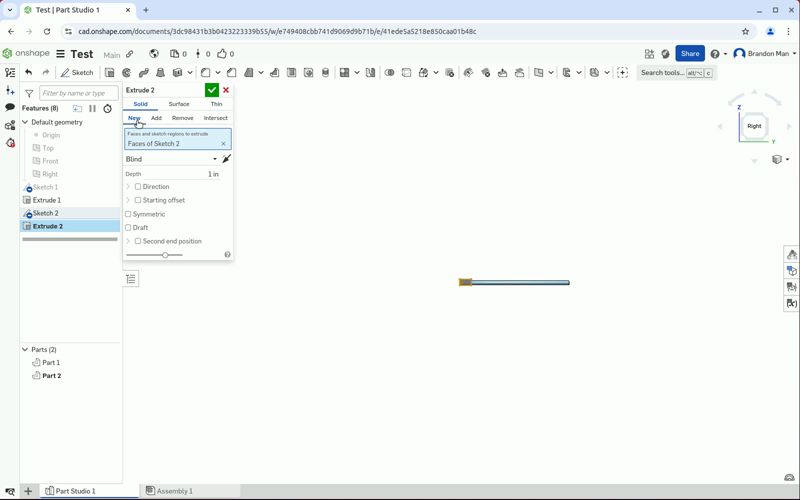
key(tab, 4)
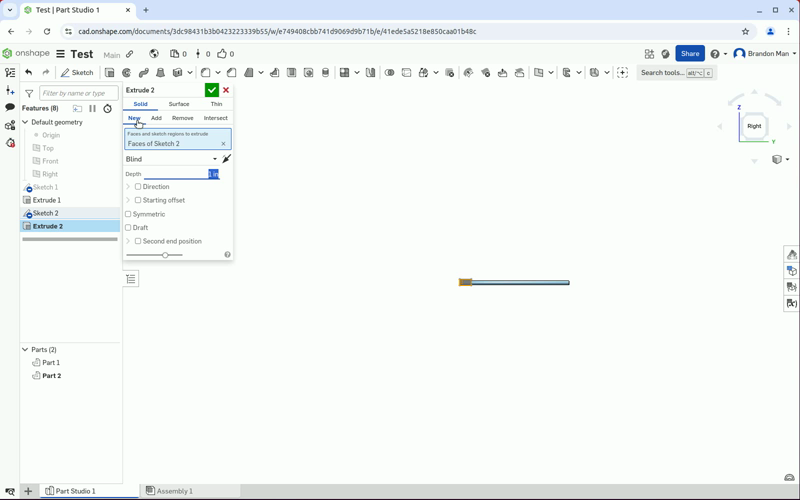
text(0.482)
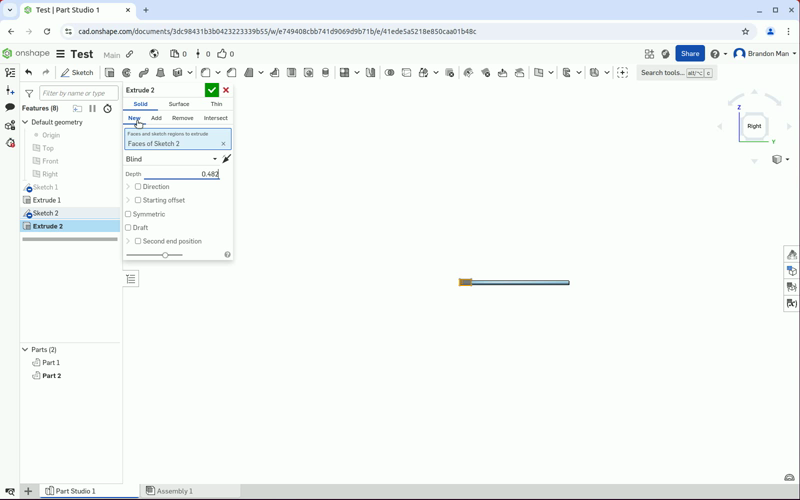
key(tab, 3)
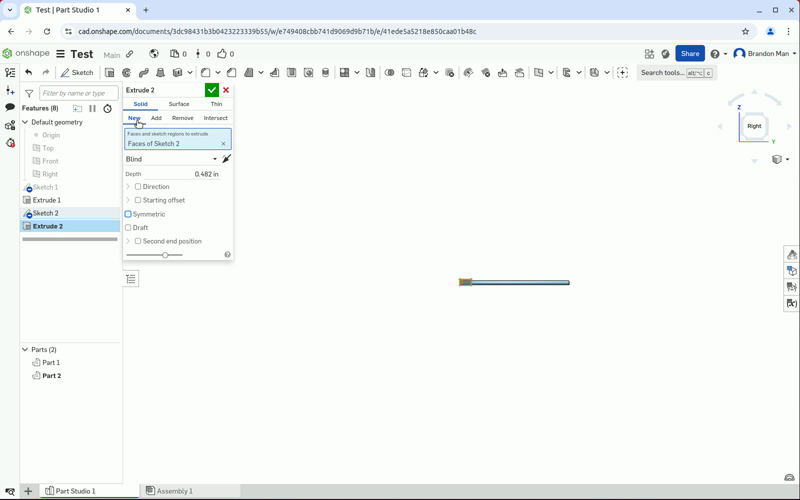
key(space)
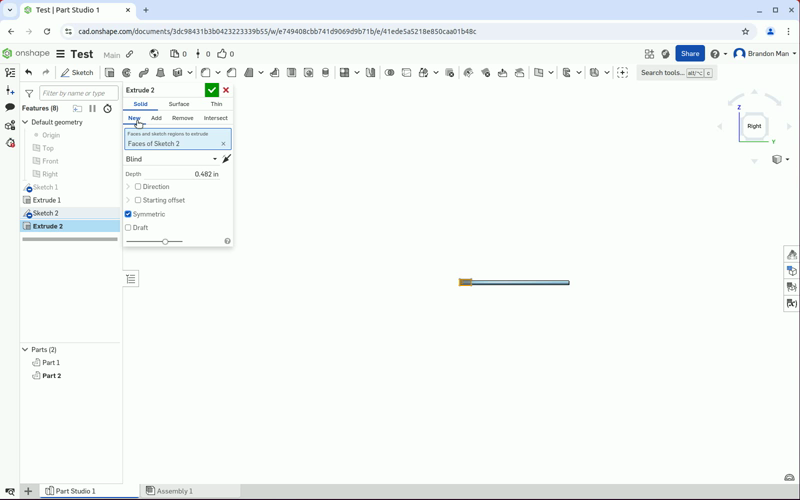
key(enter)
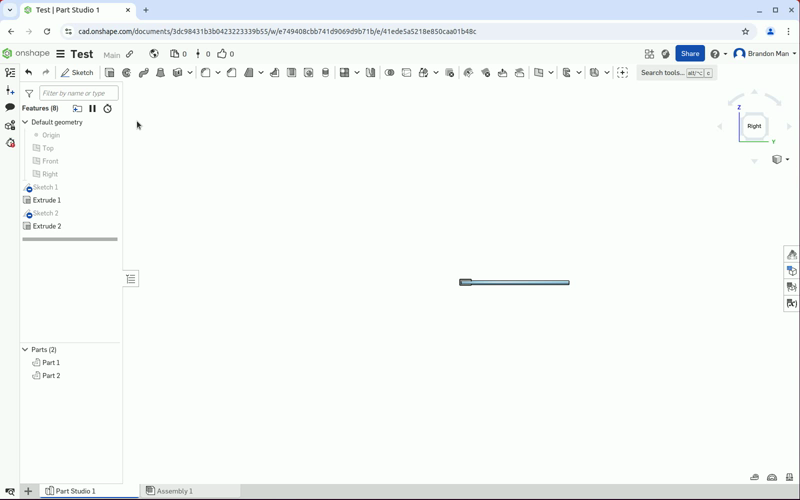
key(shift+h)
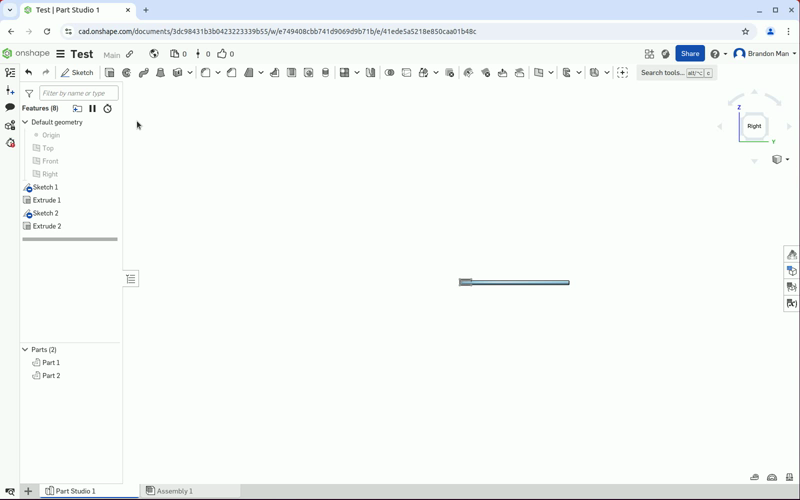
key(shift+h)
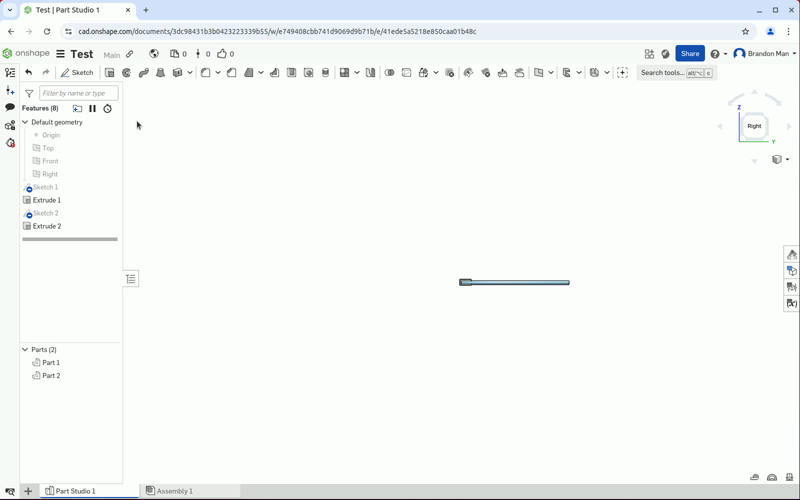
mouse_move(73, 189)
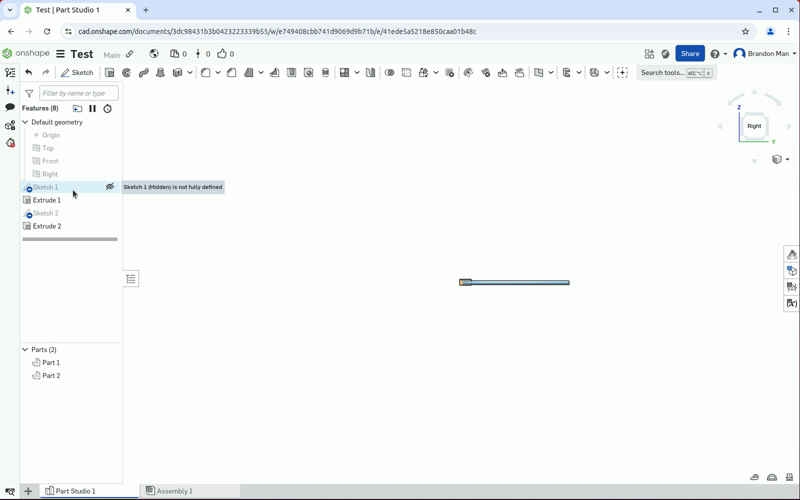
click(73, 189)
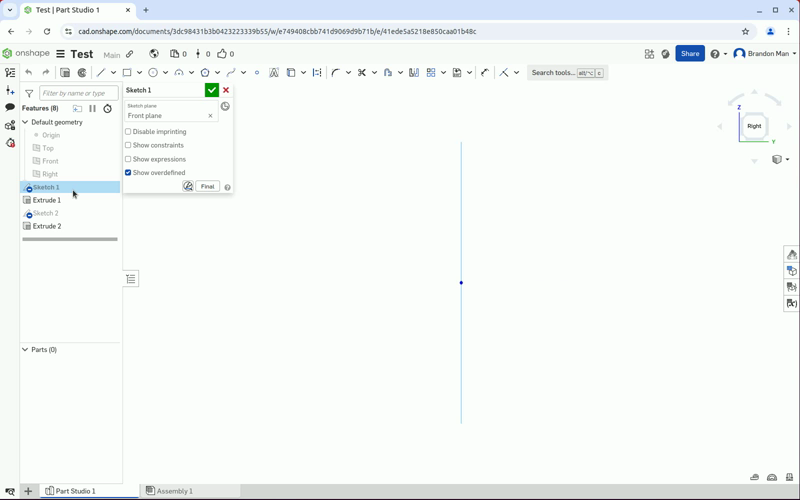
mouse_move(229, 92)
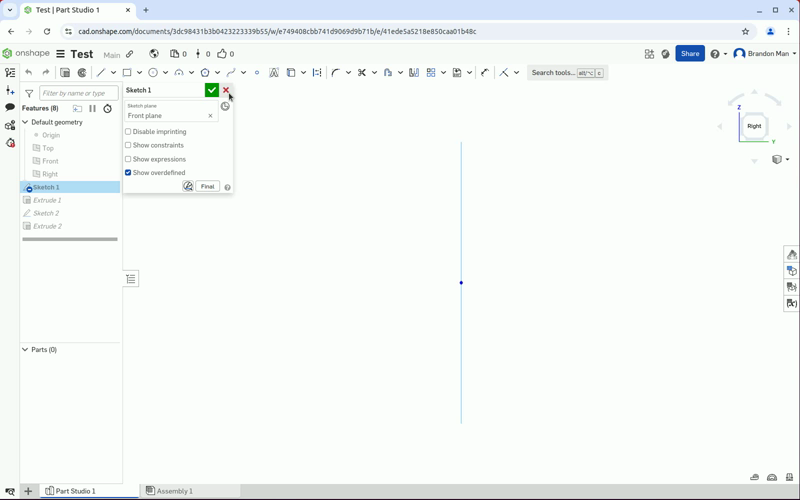
click(229, 92)
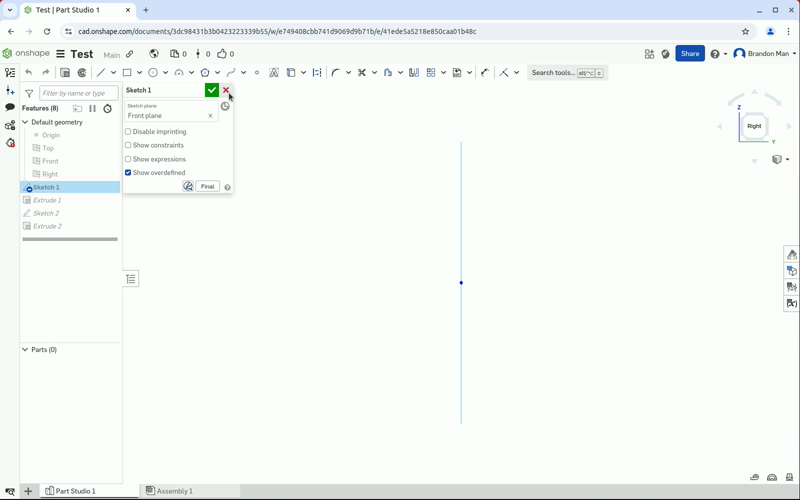
key(shift+s)
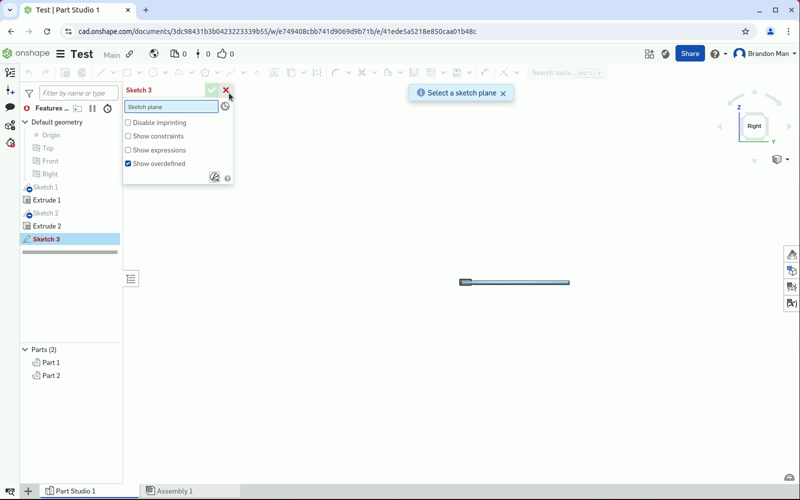
mouse_move(73, 176)
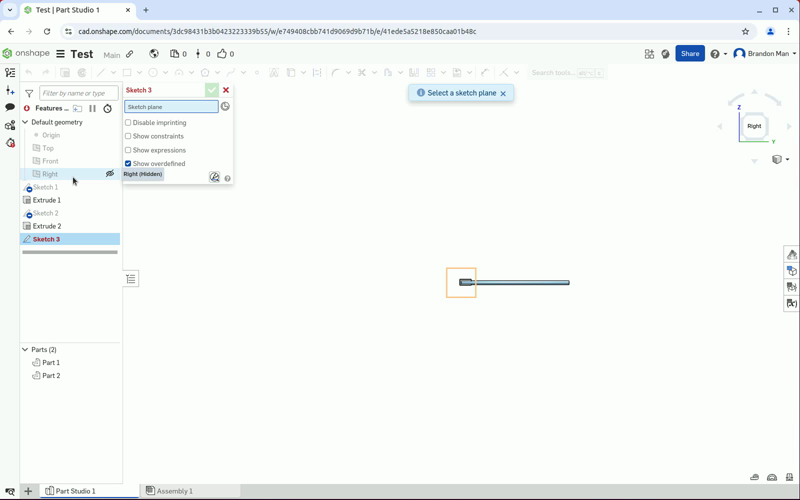
click(73, 176)
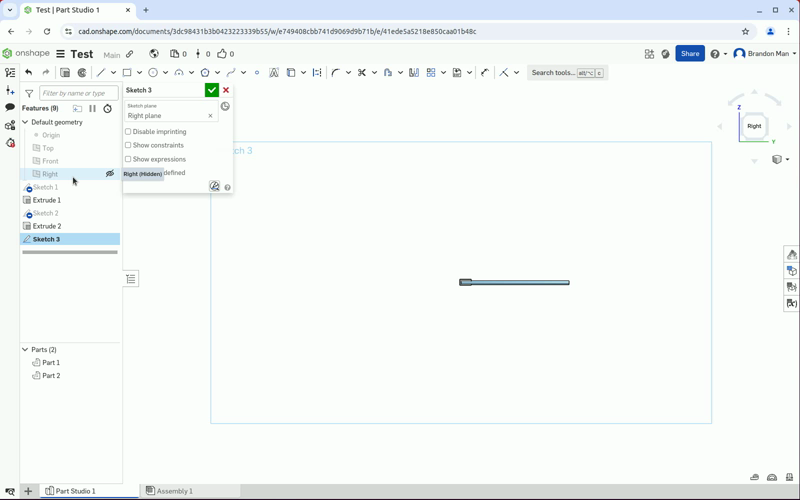
mouse_move(73, 352)
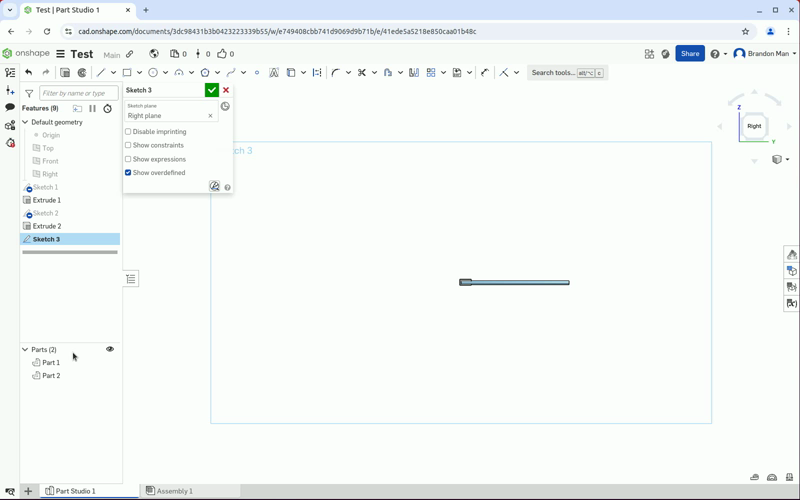
key(y)
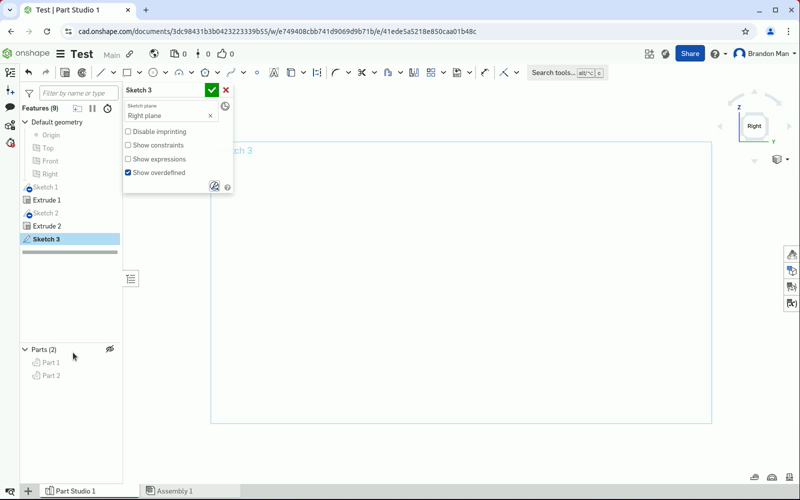
key(l)
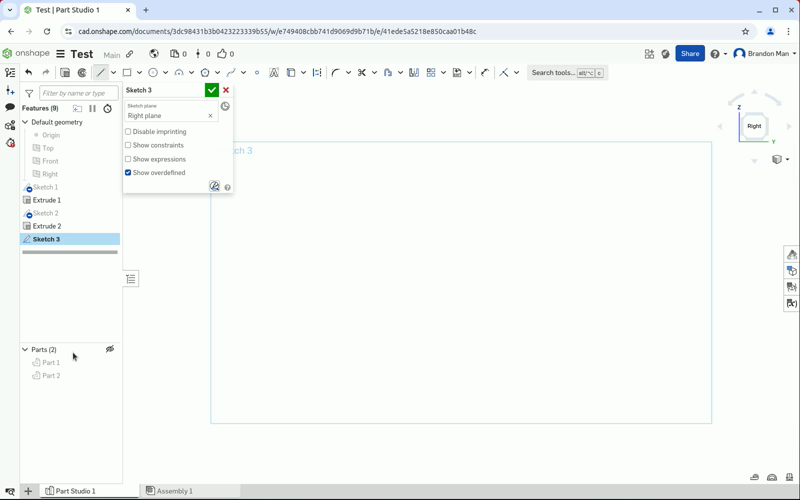
key_down(shift)
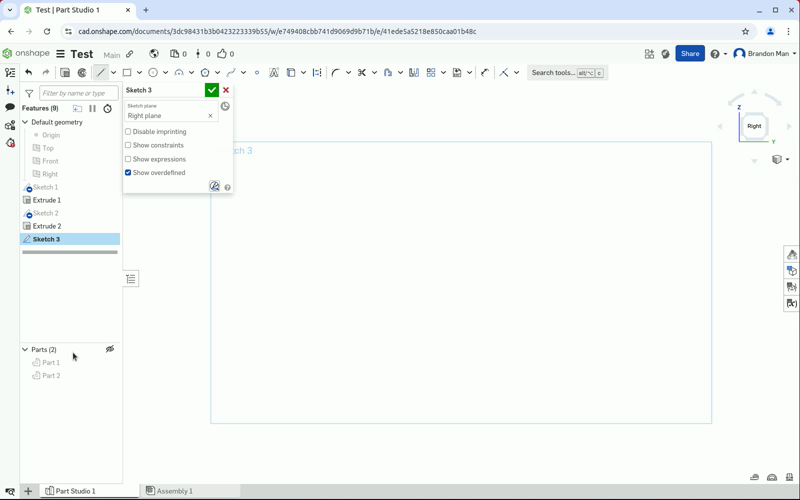
mouse_move(562, 285)
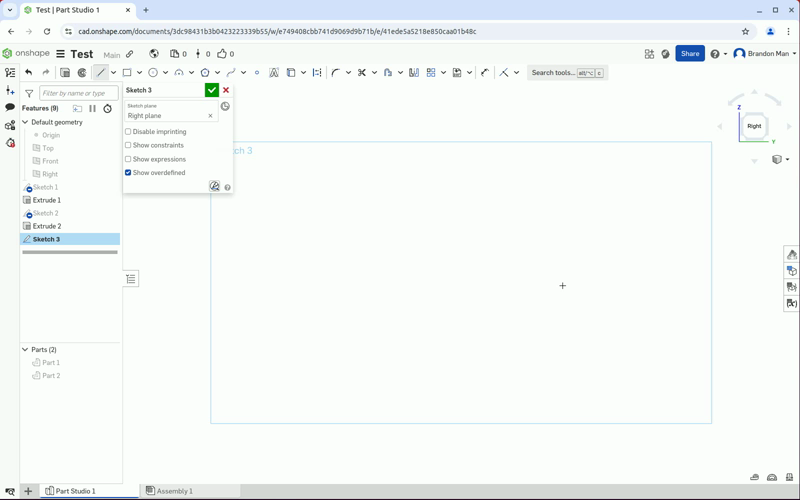
click(562, 285)
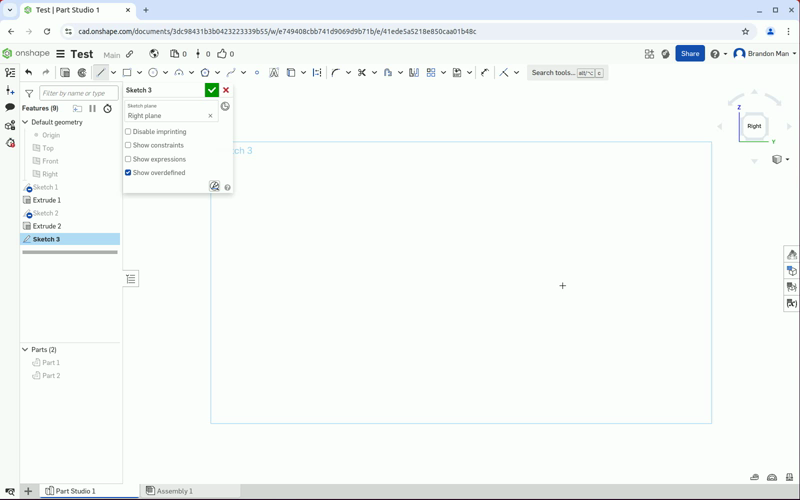
key_up(shift)
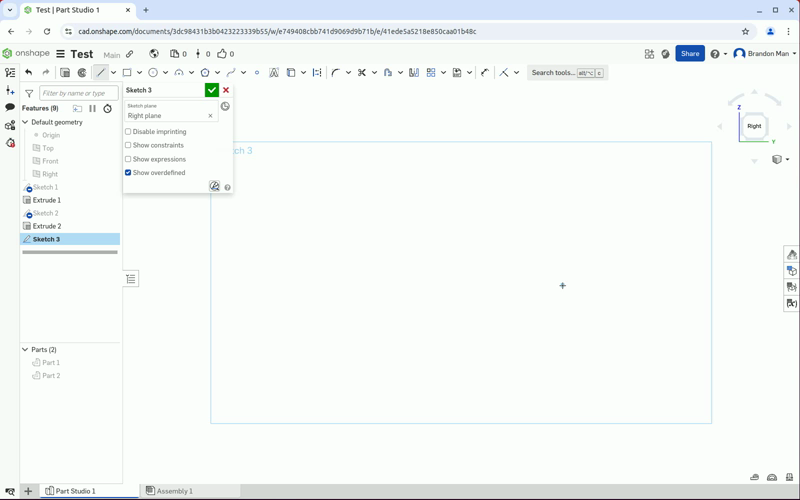
key_down(shift)
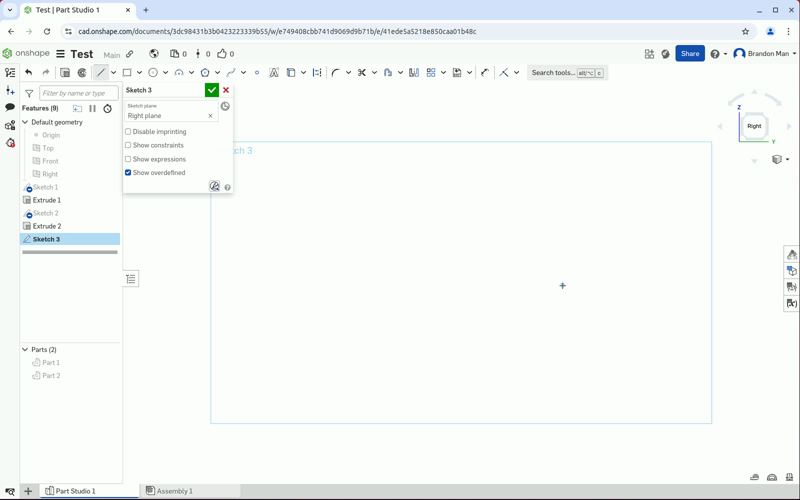
mouse_move(589, 285)
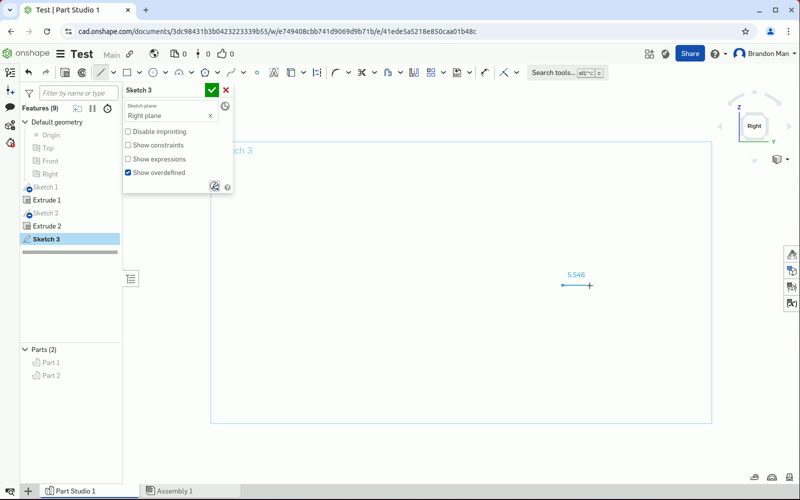
mouse_move(574, 285)
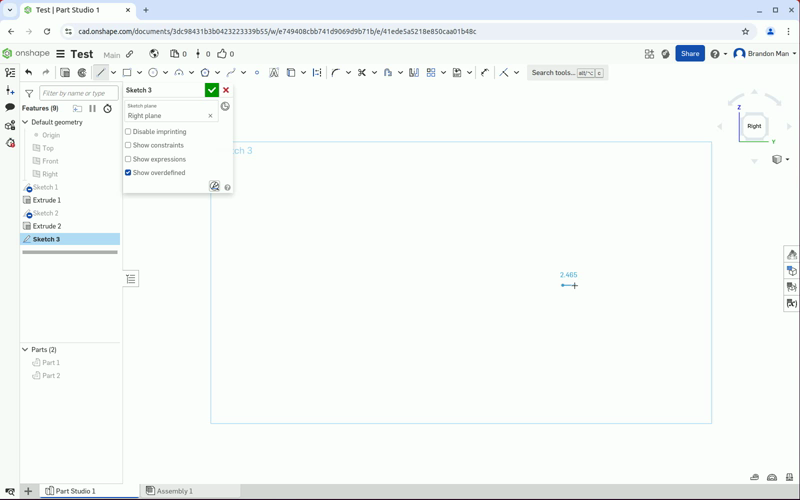
click(574, 285)
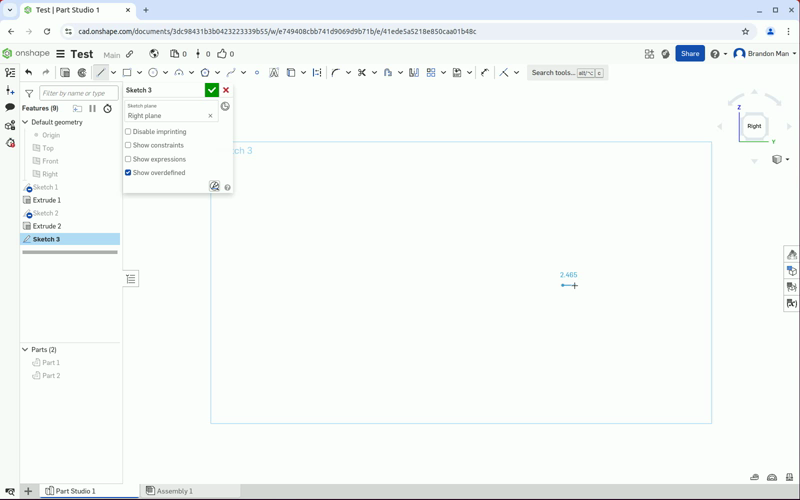
key_up(shift)
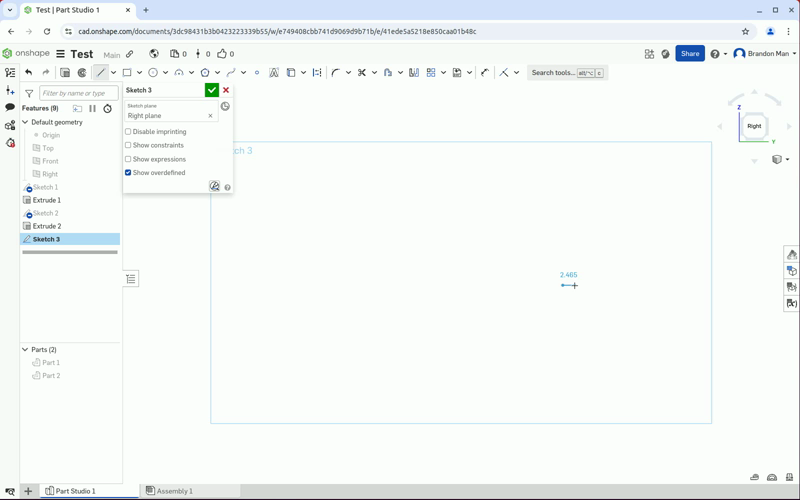
key_down(shift)
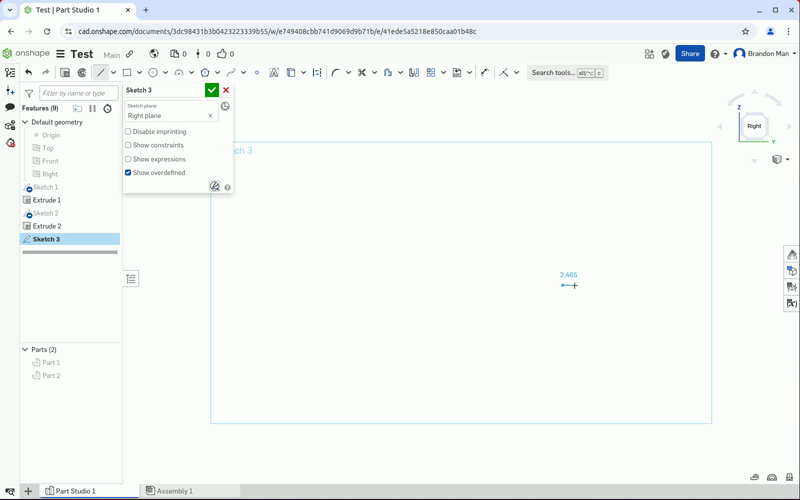
mouse_move(589, 285)
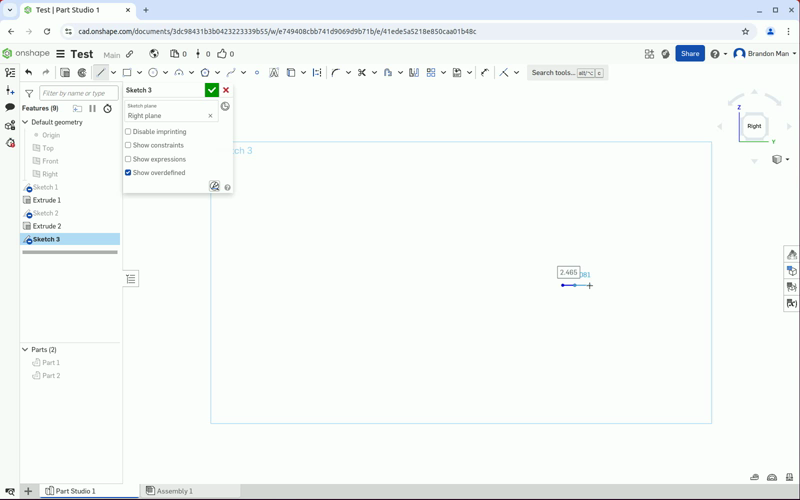
mouse_move(574, 279)
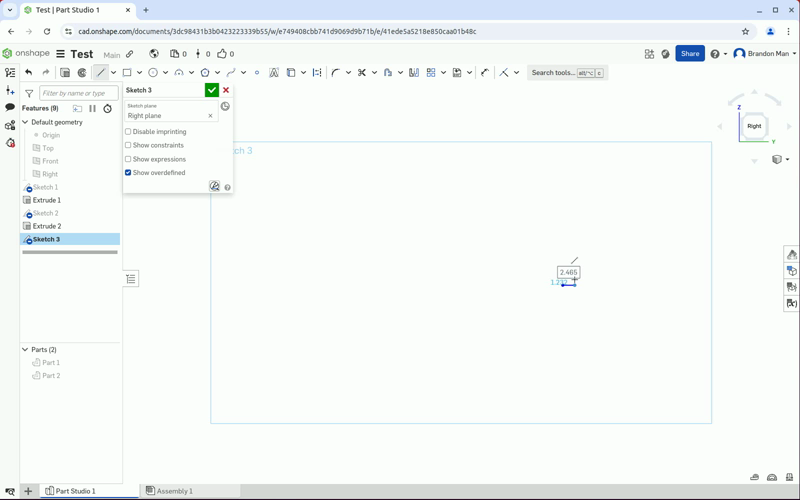
scroll(6)
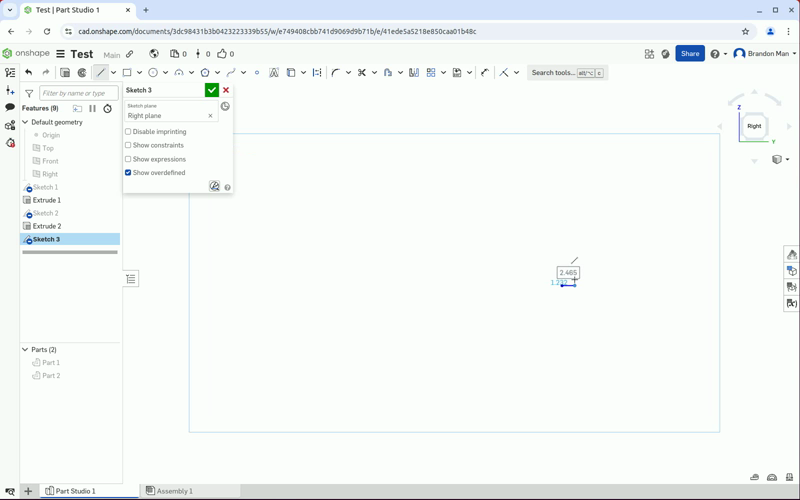
scroll(6)
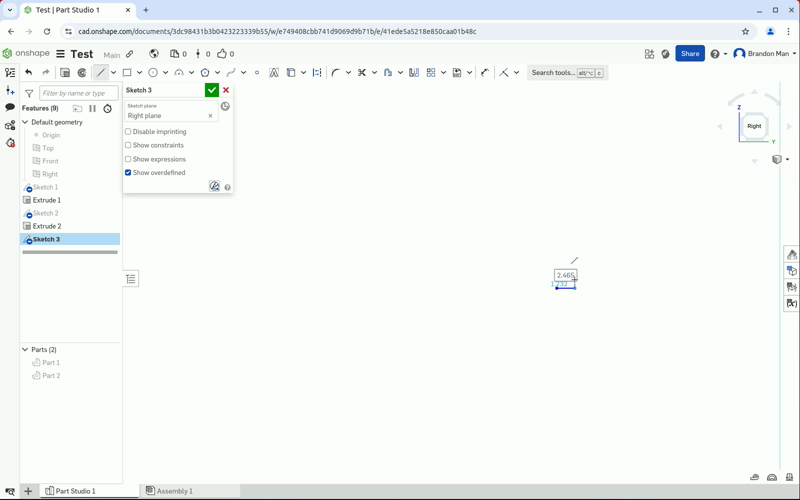
scroll(6)
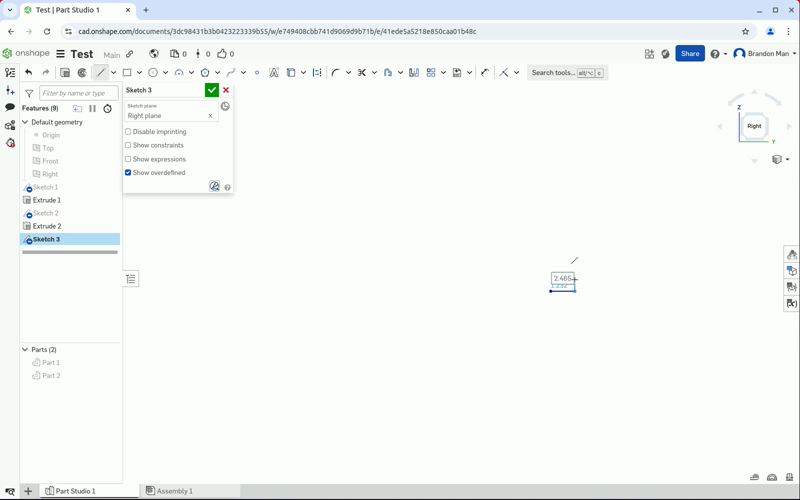
scroll(6)
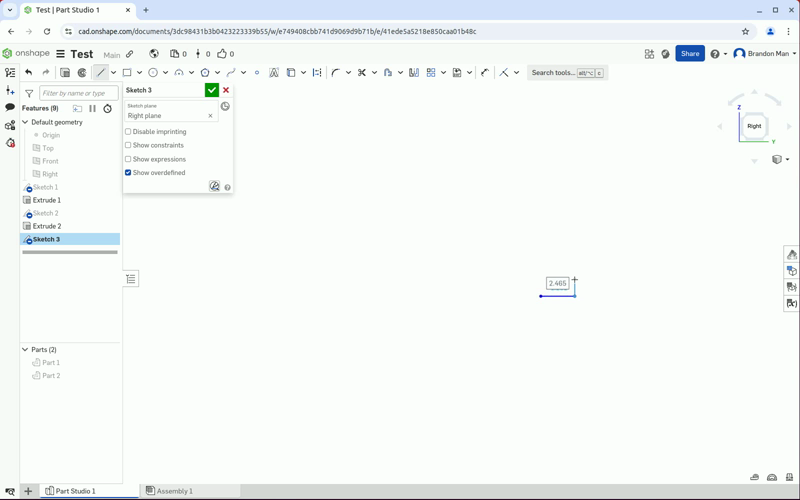
scroll(6)
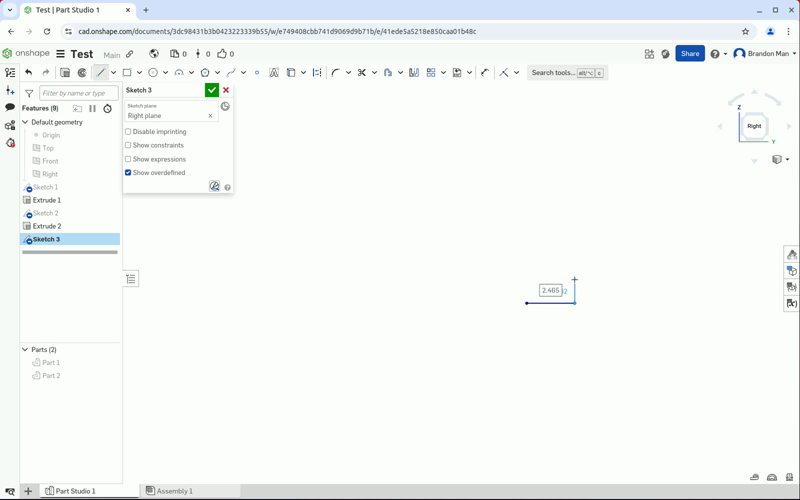
scroll(6)
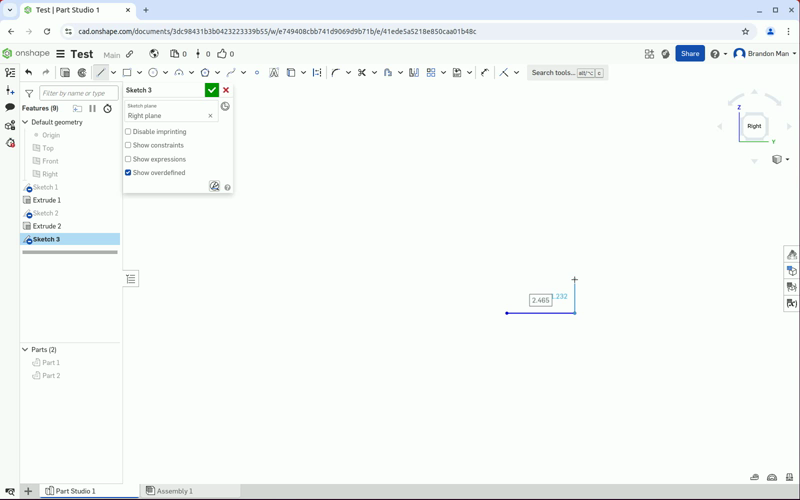
scroll(6)
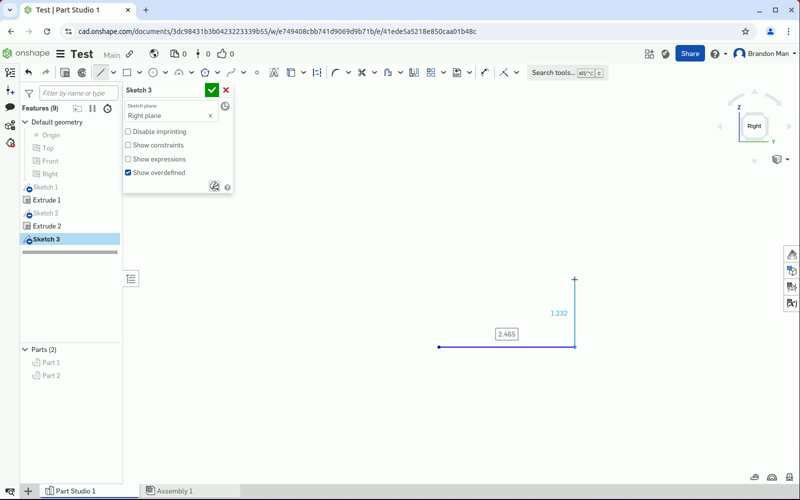
click(574, 279)
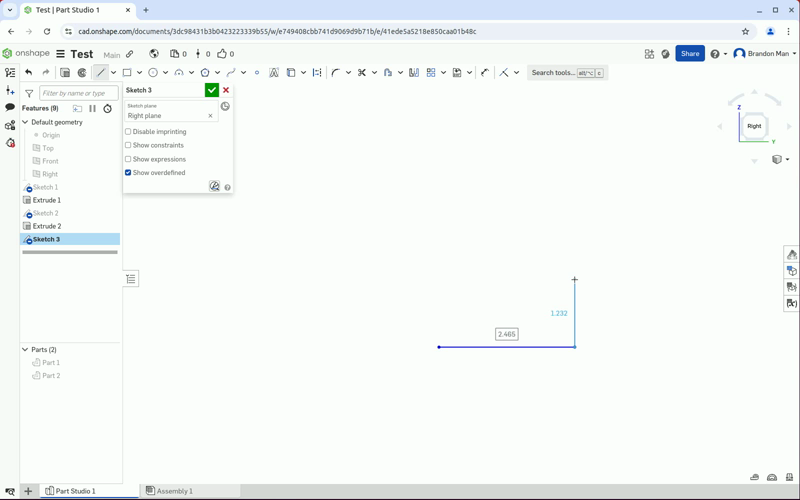
scroll(-6)
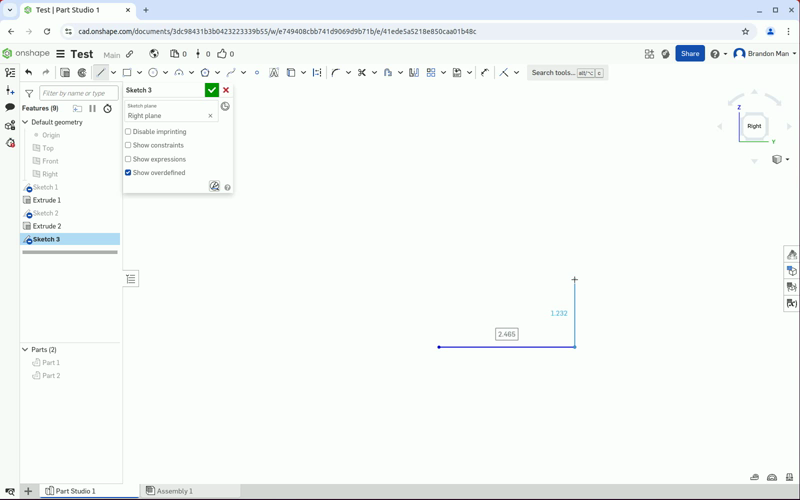
scroll(-6)
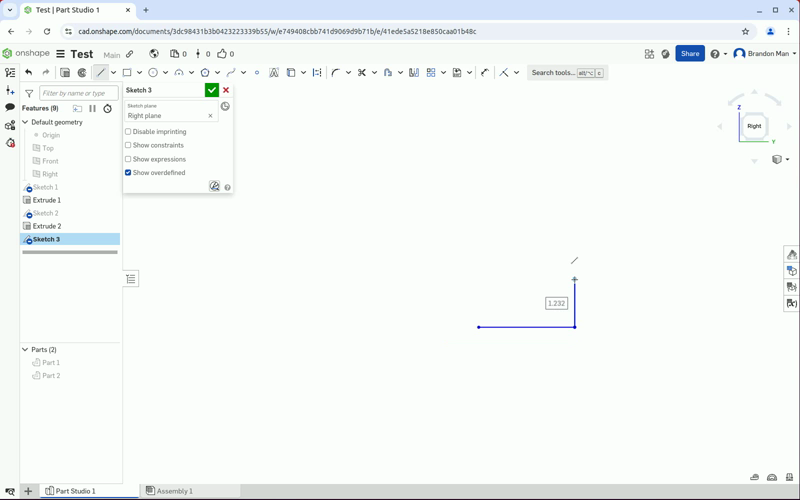
scroll(-6)
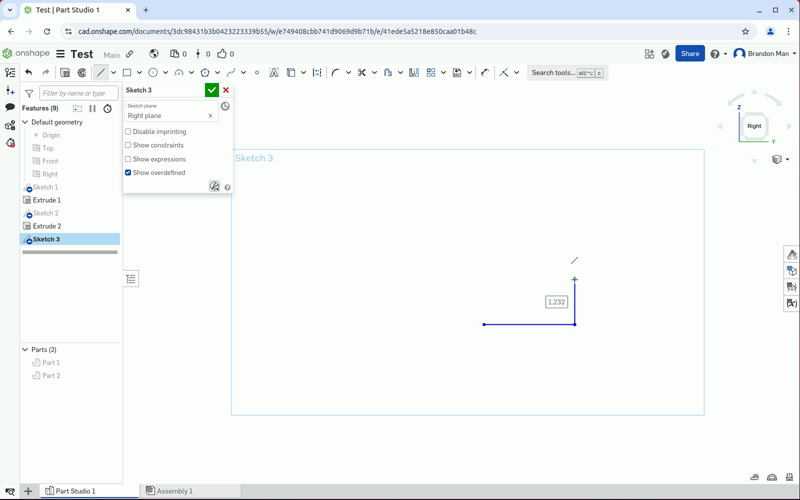
scroll(-6)
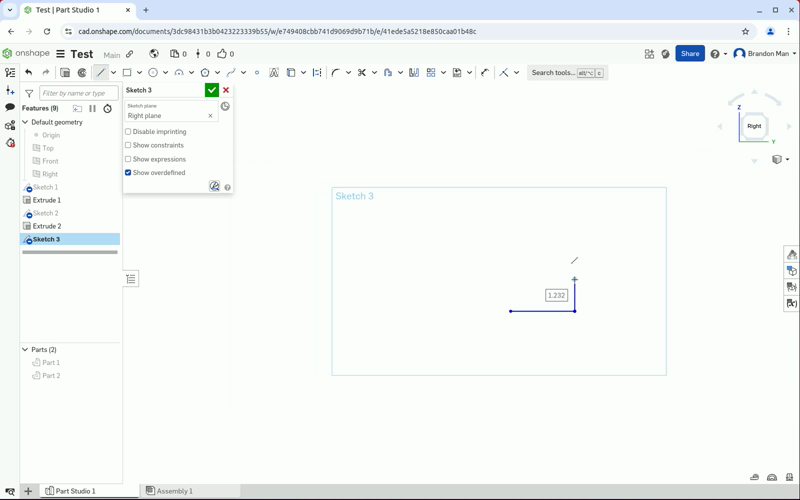
scroll(-6)
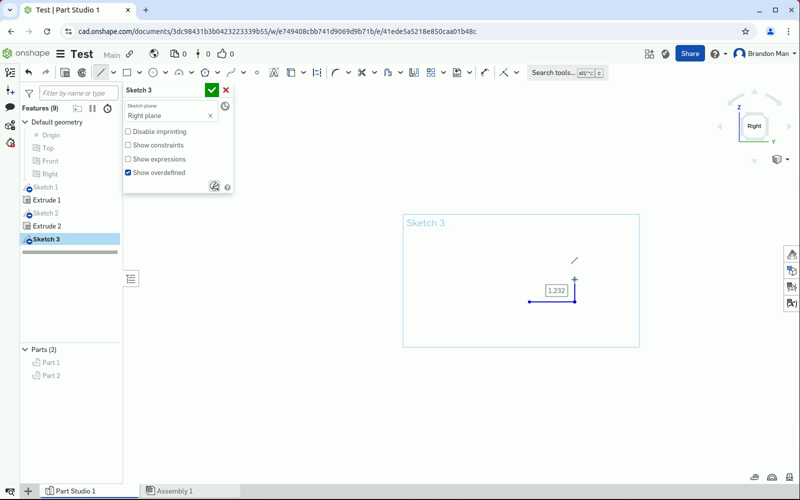
scroll(-6)
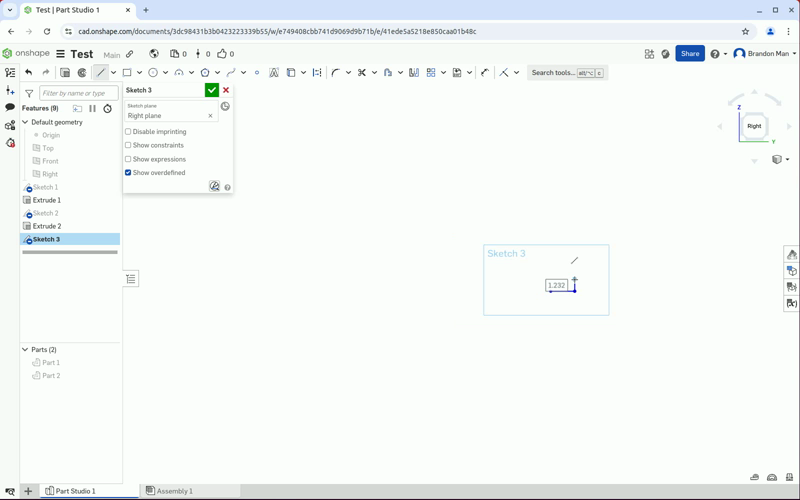
scroll(-6)
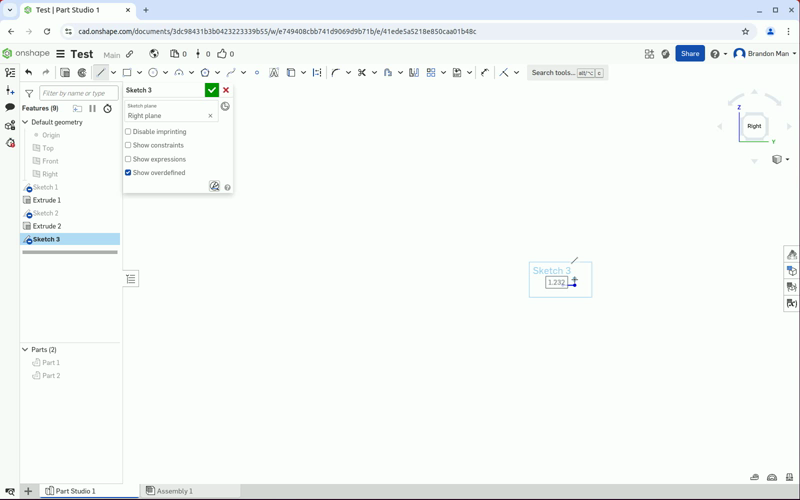
key_up(shift)
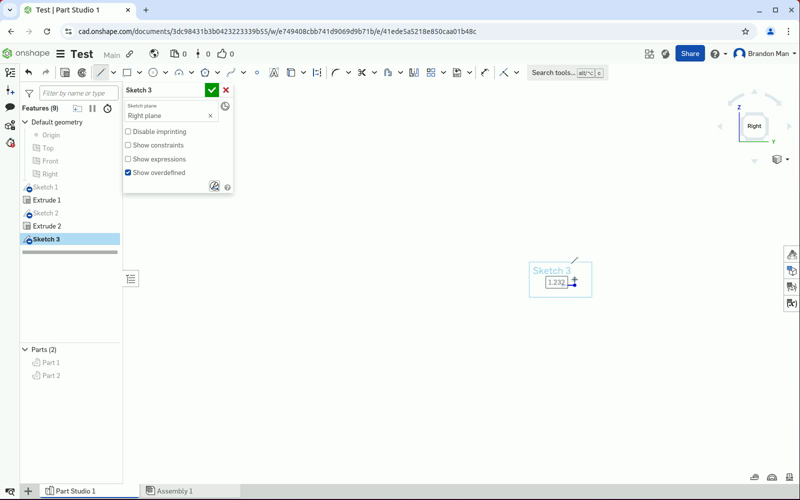
key_down(shift)
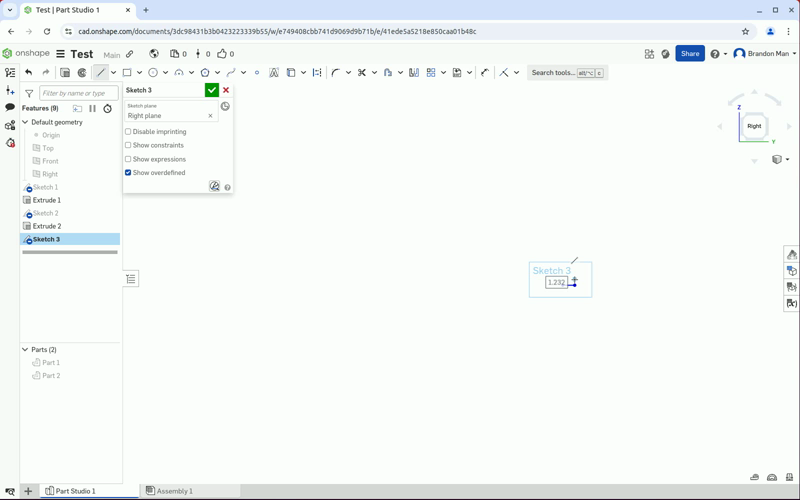
mouse_move(589, 279)
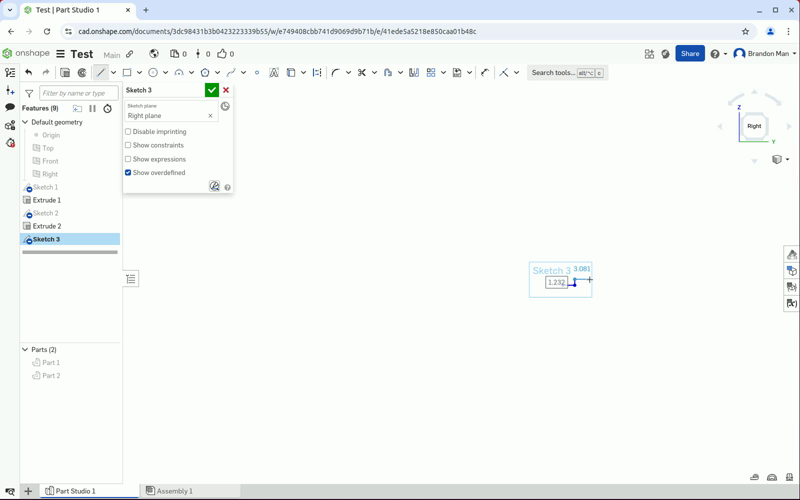
mouse_move(562, 279)
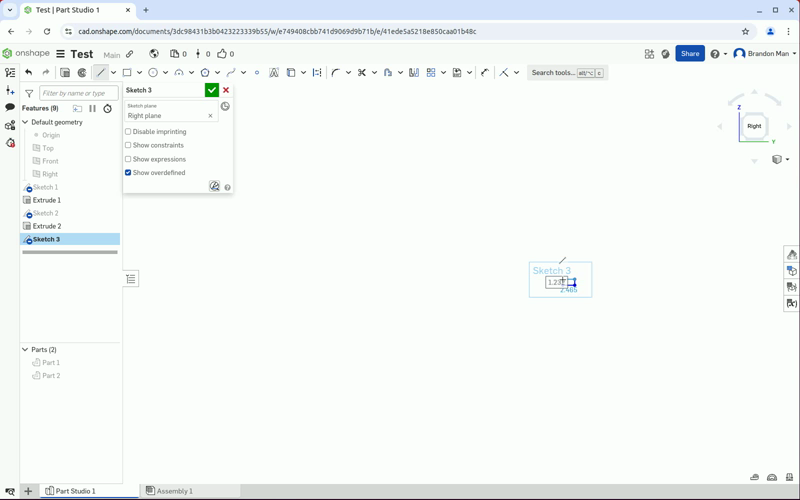
click(562, 279)
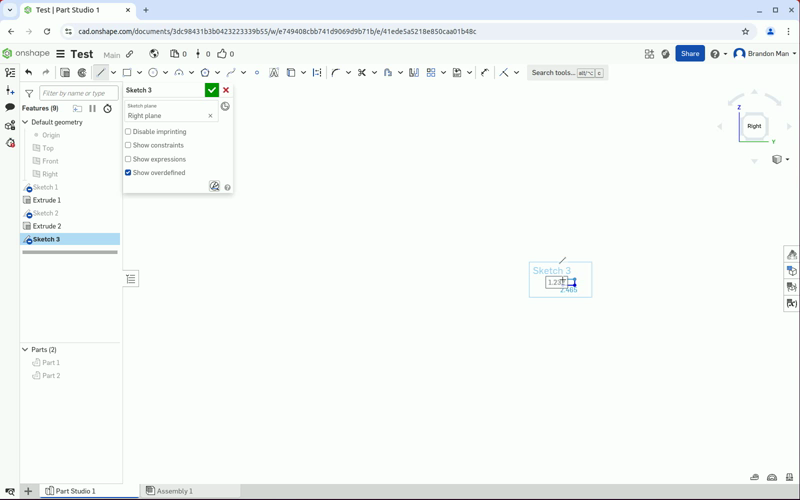
key_up(shift)
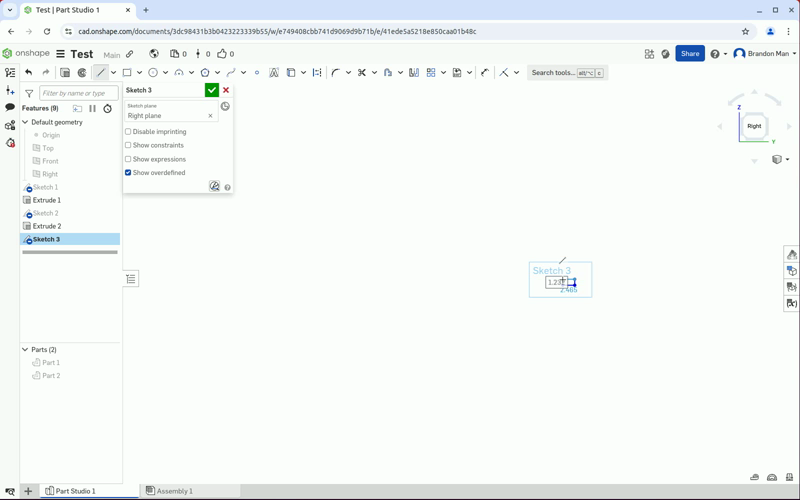
mouse_move(589, 279)
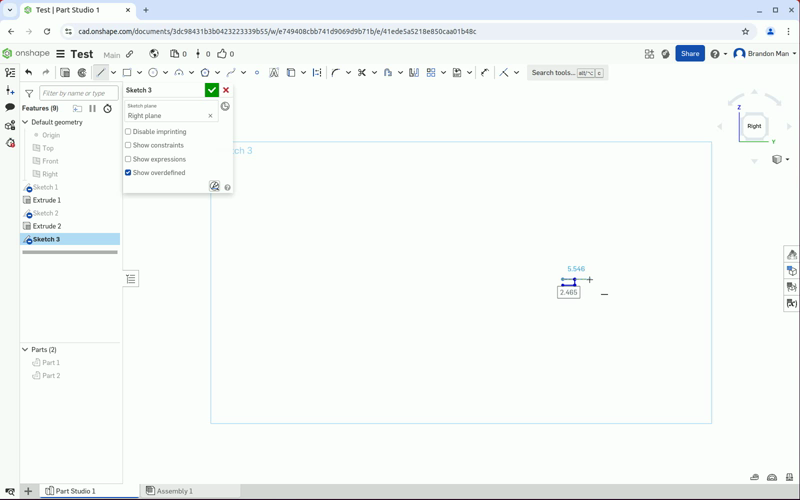
key_down(shift)
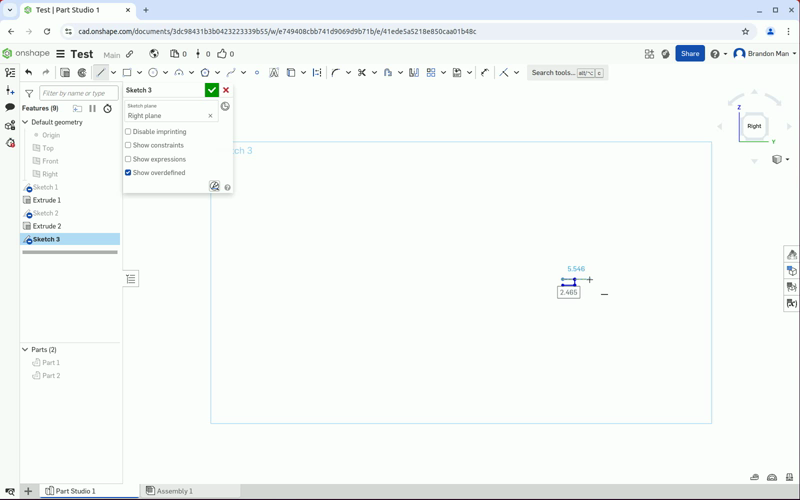
mouse_move(562, 285)
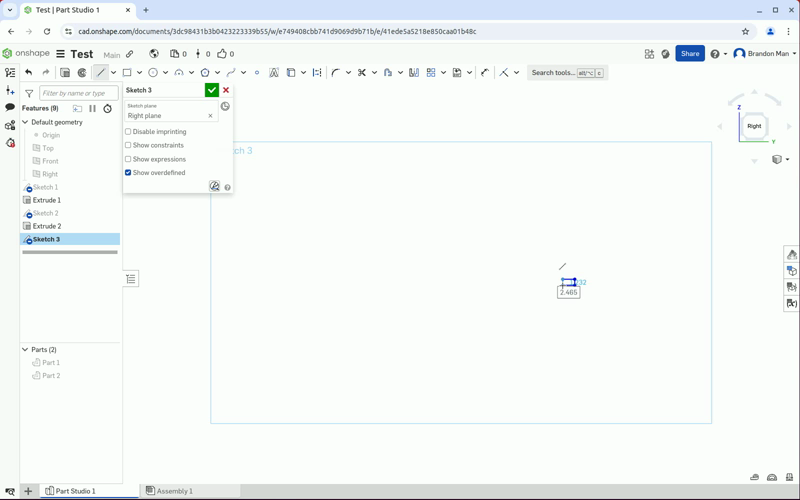
scroll(6)
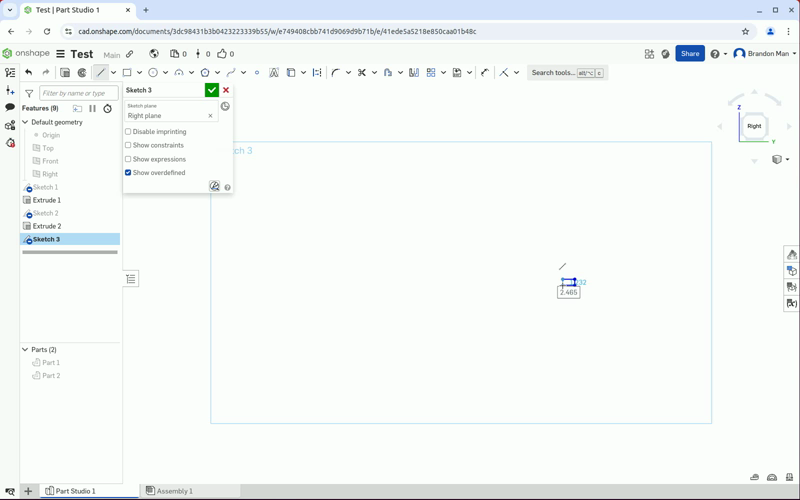
scroll(6)
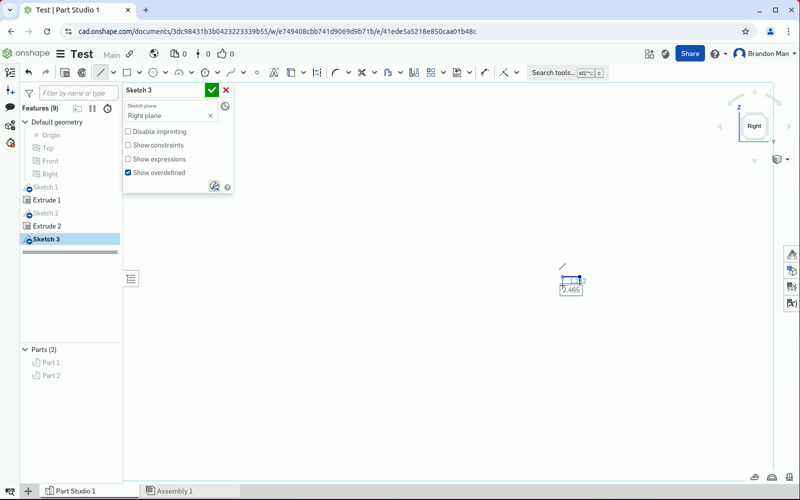
scroll(6)
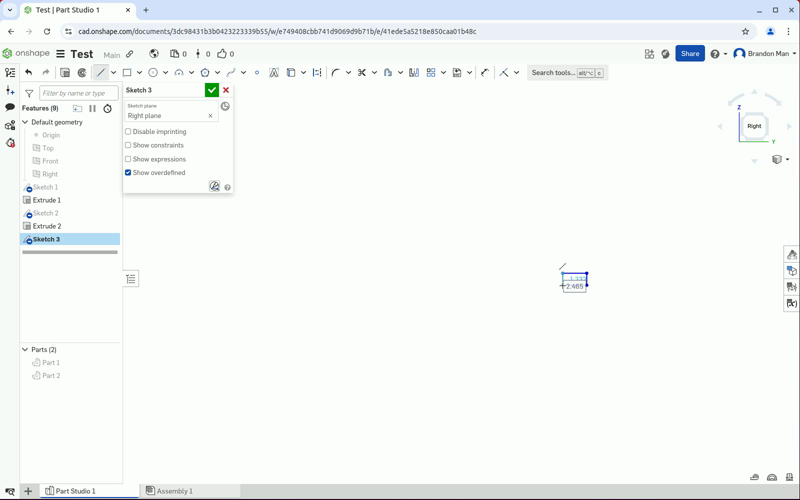
scroll(6)
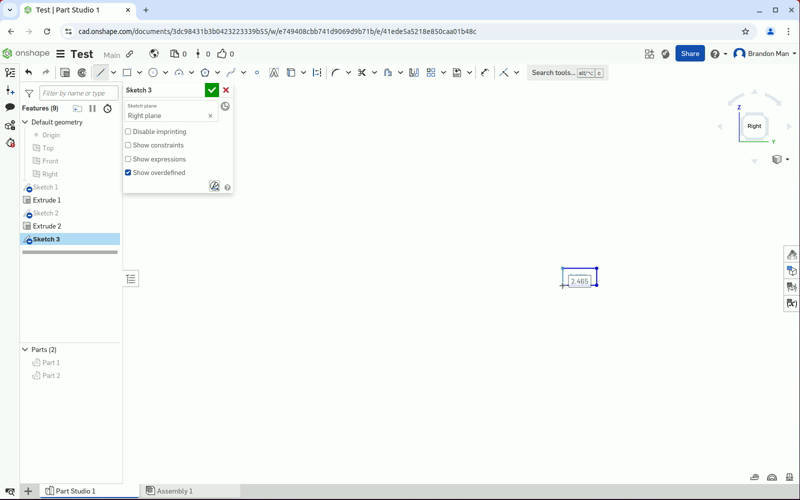
scroll(6)
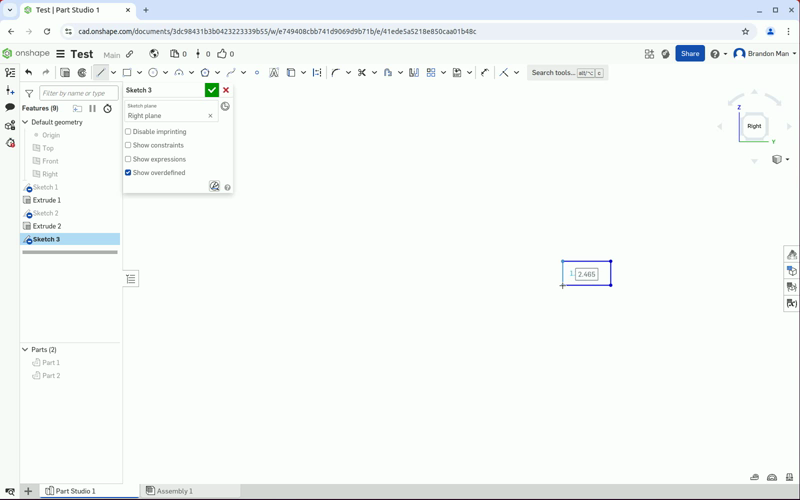
scroll(6)
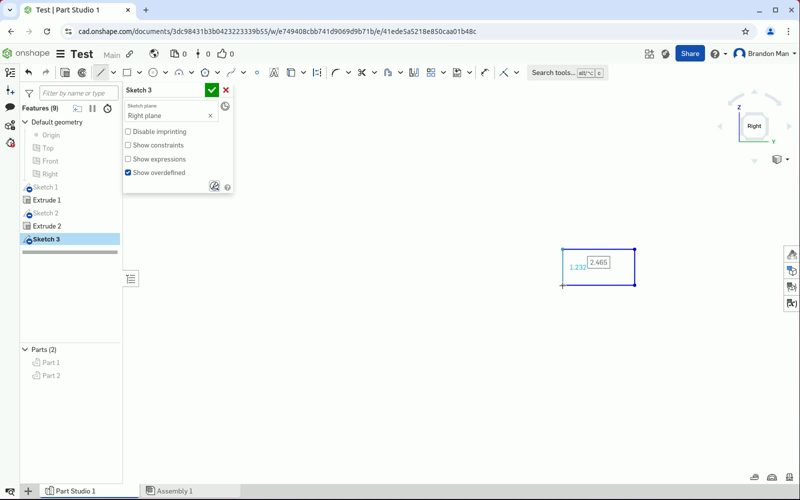
scroll(6)
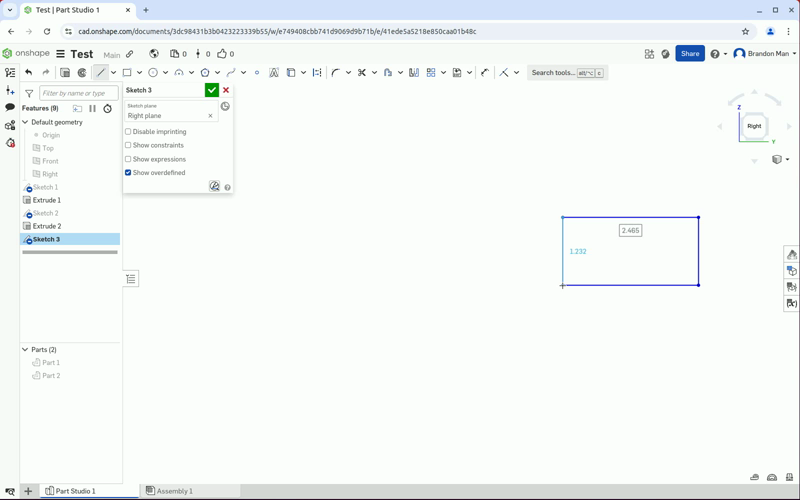
key_up(shift)
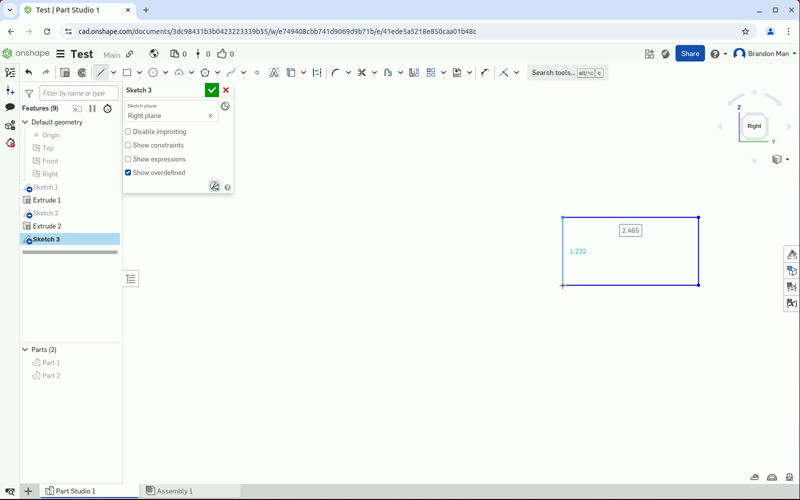
click(562, 285)
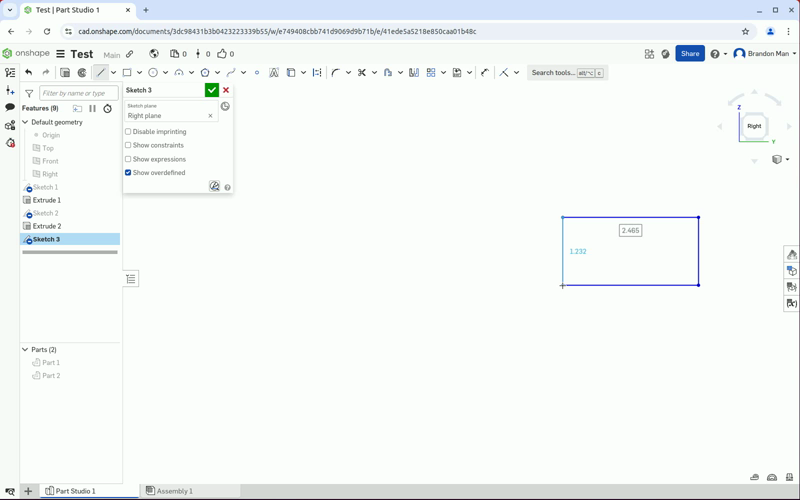
scroll(-6)
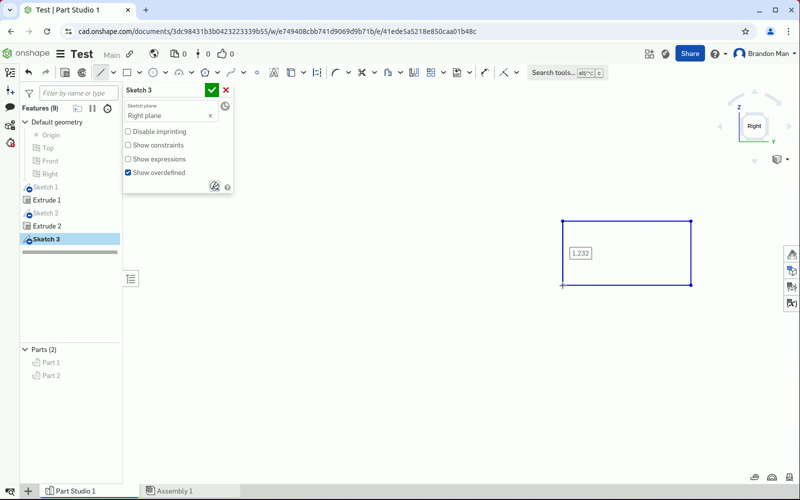
scroll(-6)
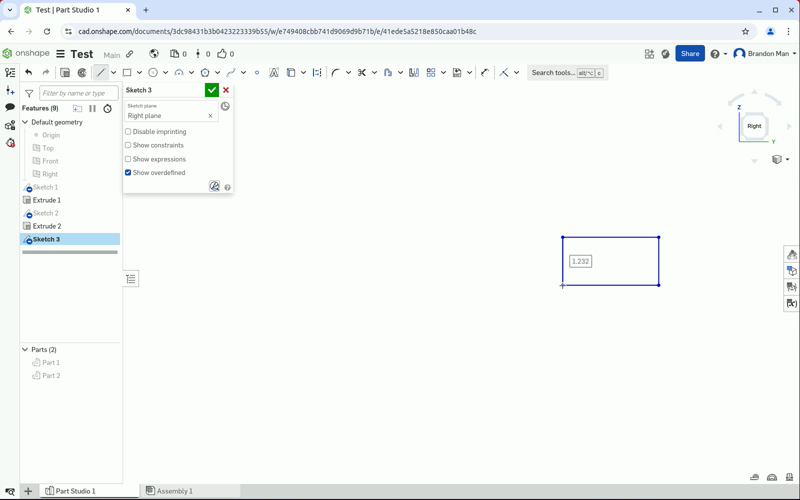
scroll(-6)
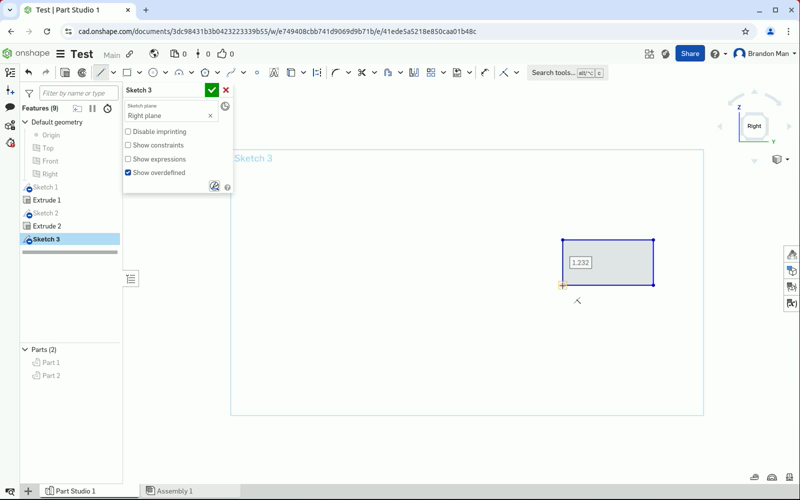
scroll(-6)
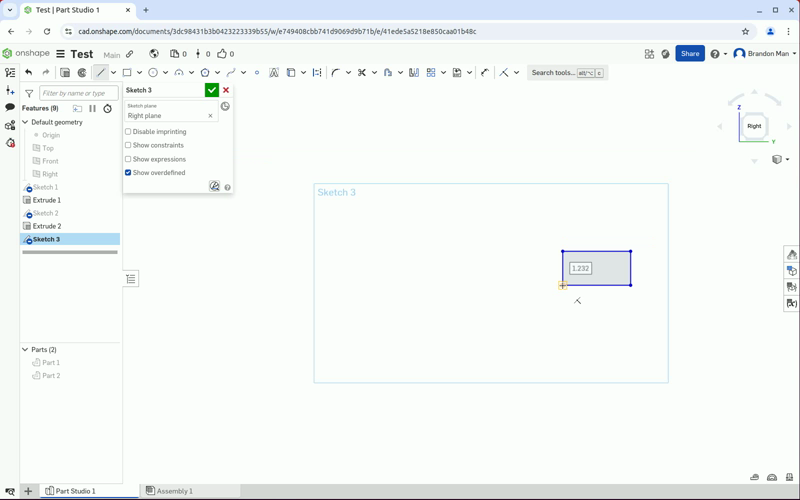
scroll(-6)
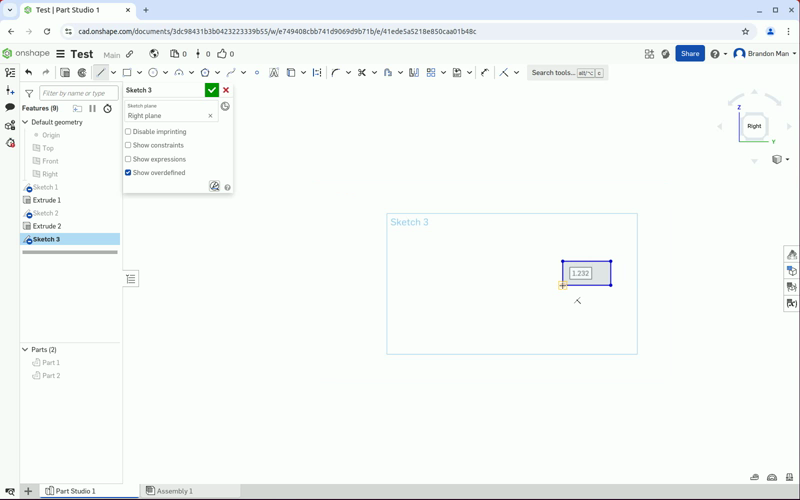
scroll(-6)
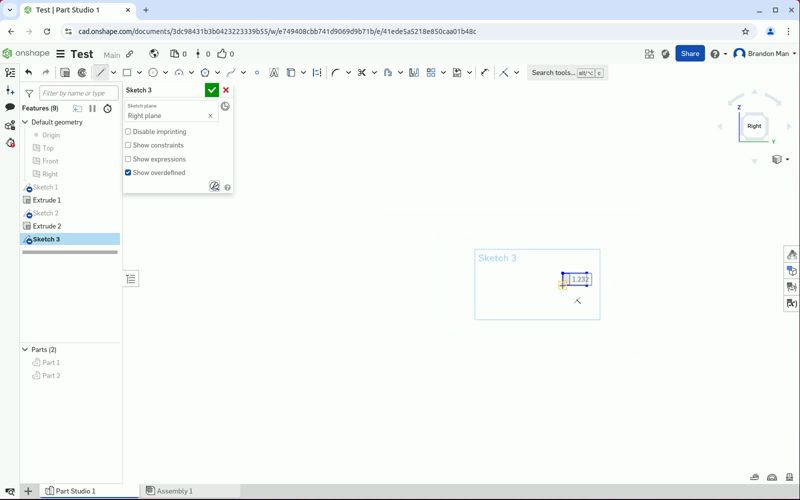
scroll(-6)
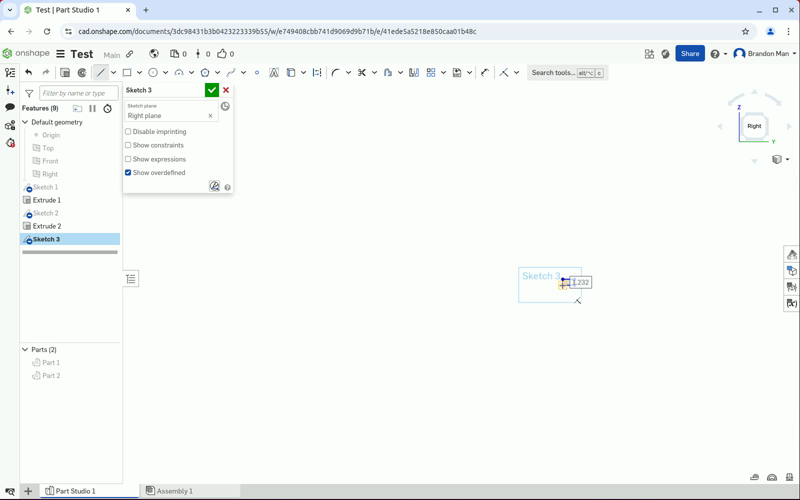
key(esc)
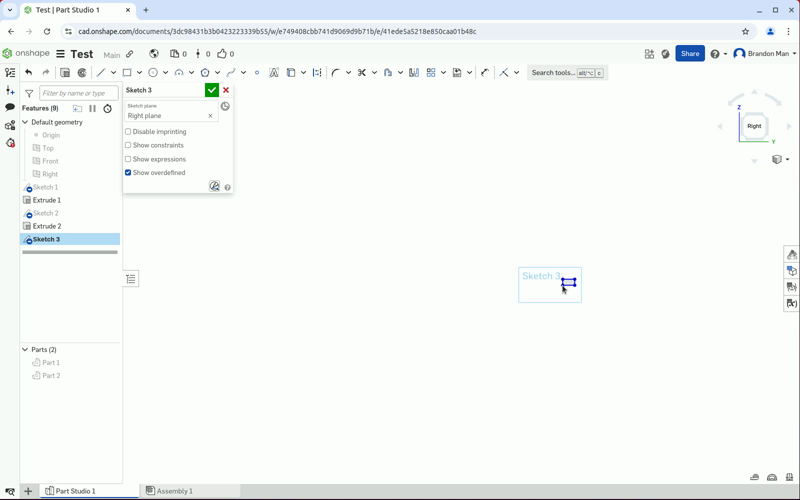
key(c)
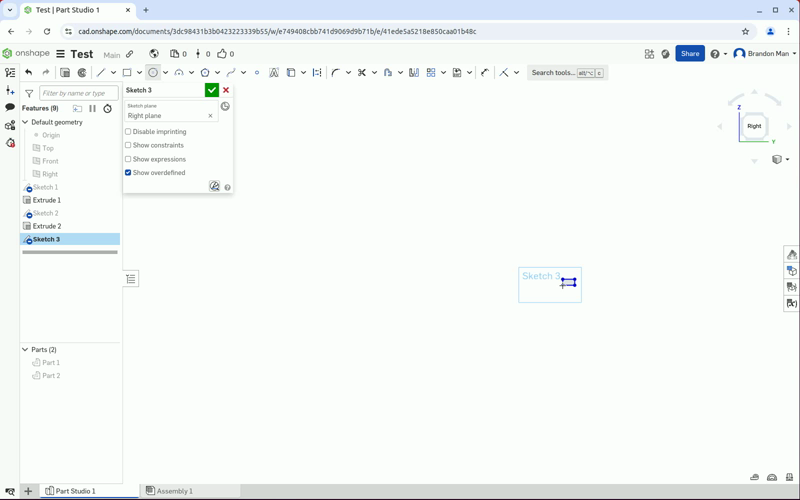
key_down(shift)
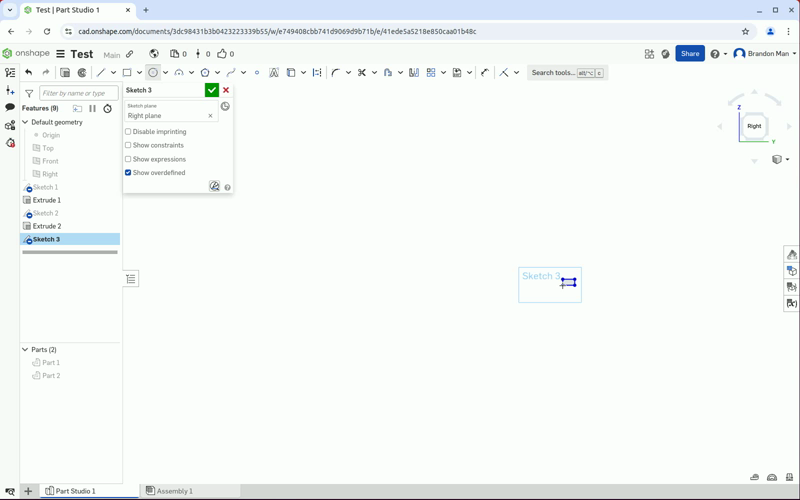
mouse_move(572, 282)
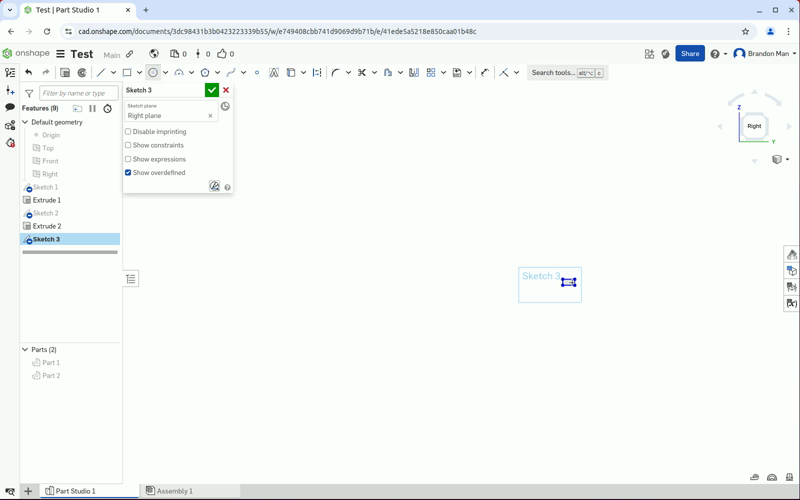
scroll(6)
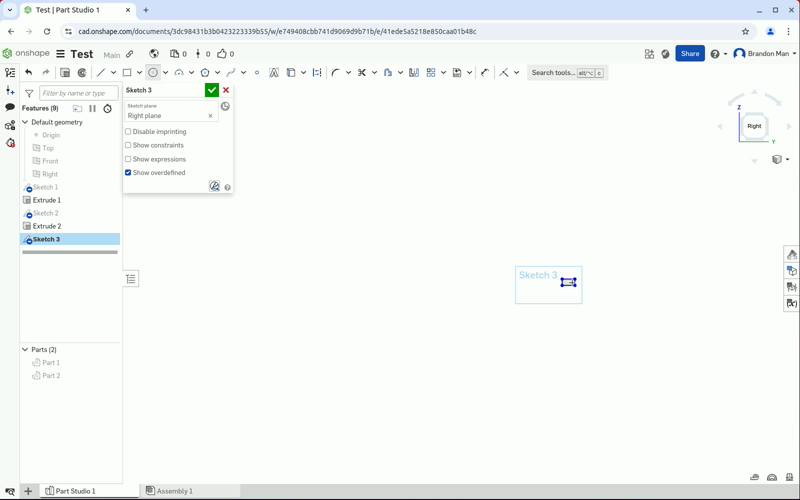
scroll(6)
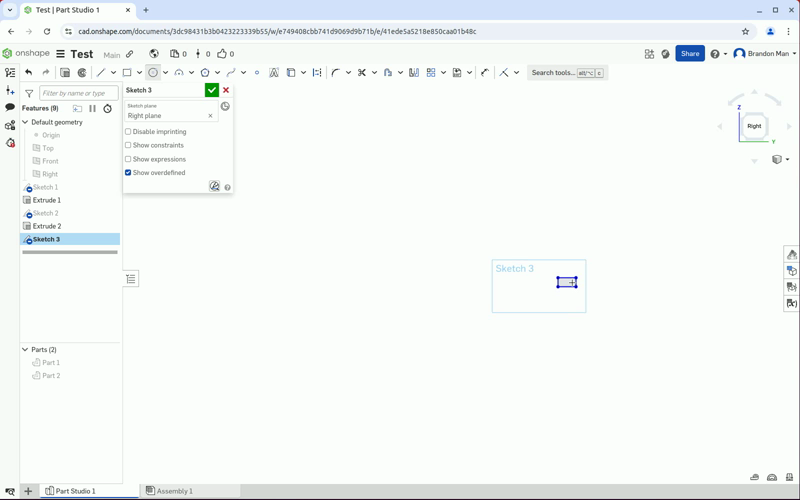
scroll(6)
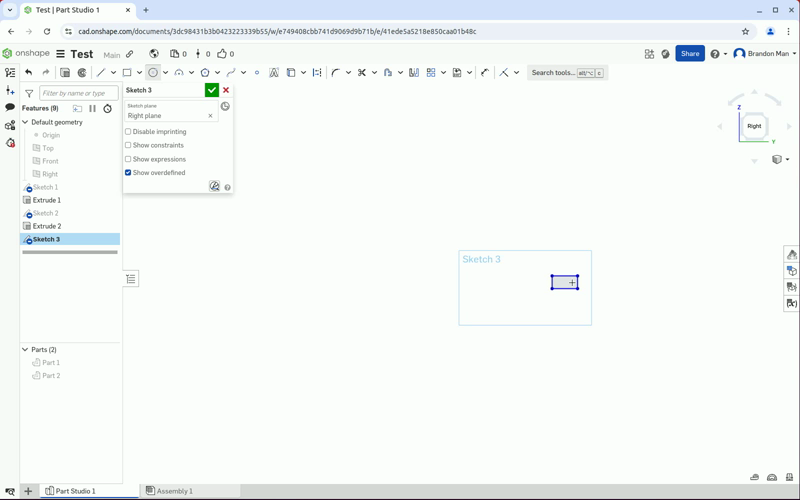
scroll(6)
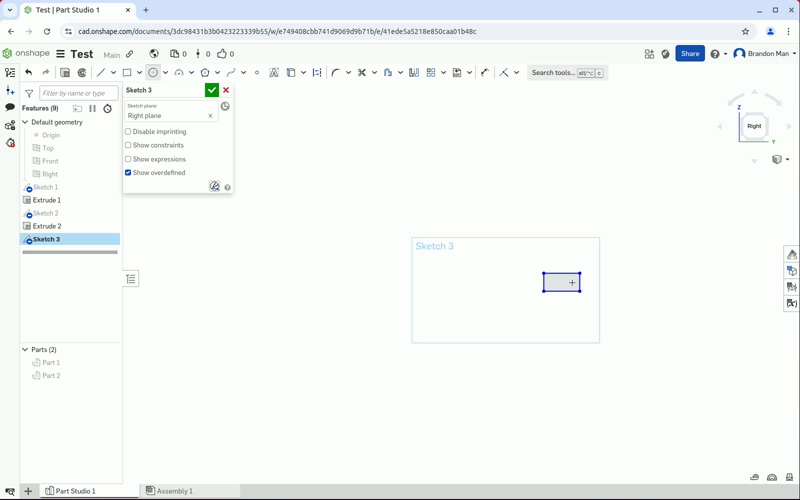
scroll(6)
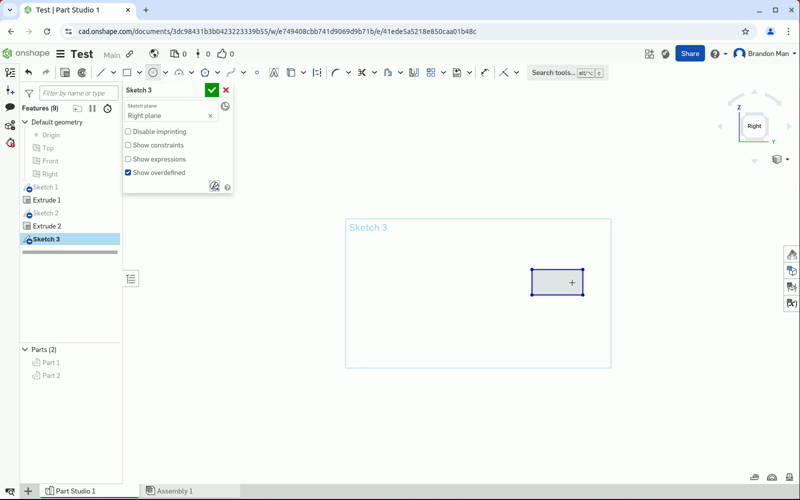
scroll(6)
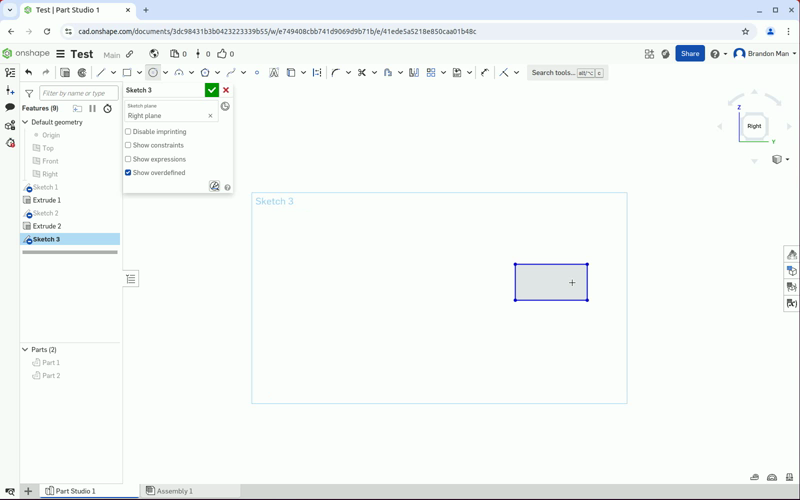
scroll(6)
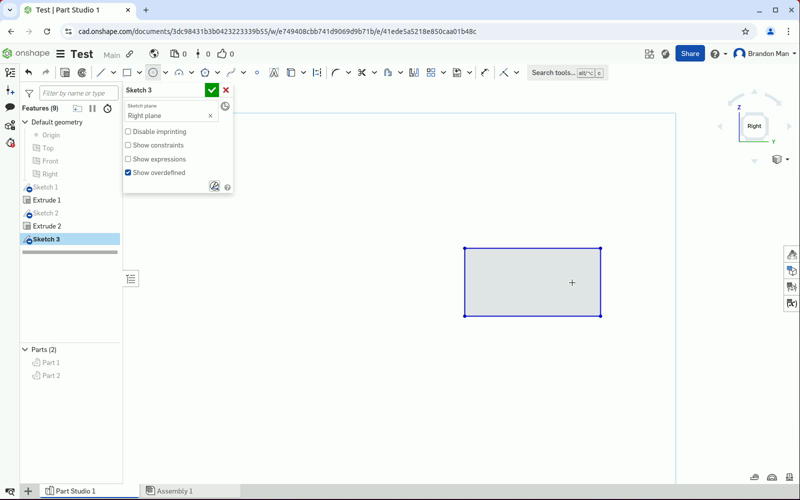
click(572, 282)
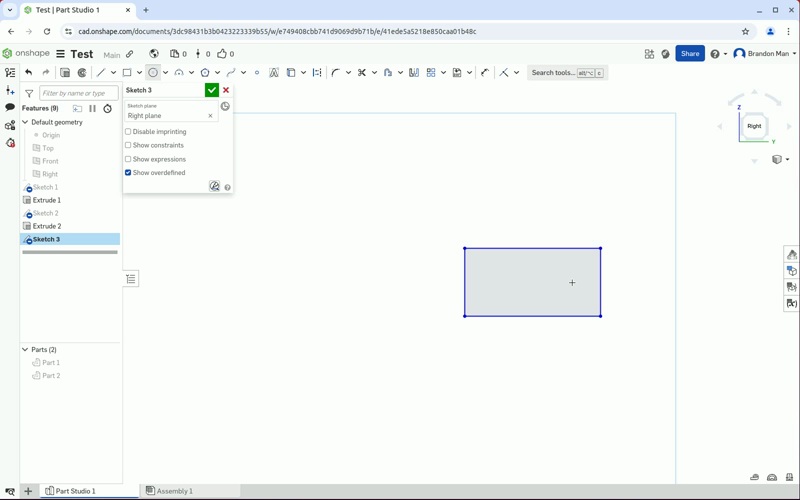
scroll(-6)
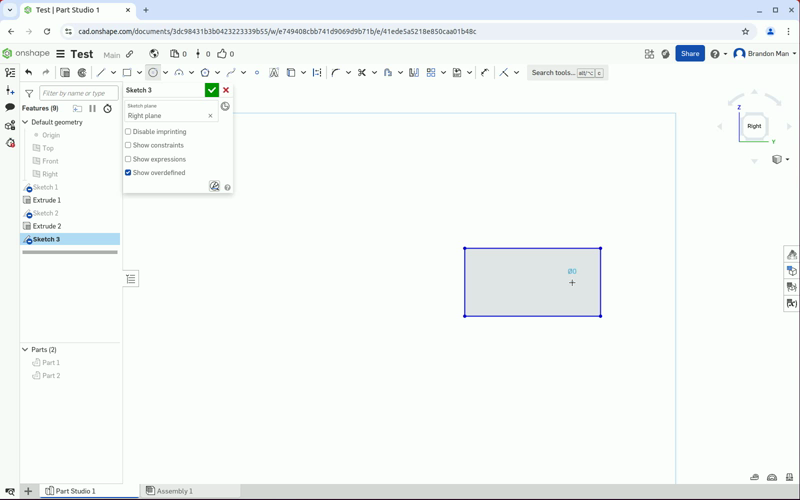
scroll(-6)
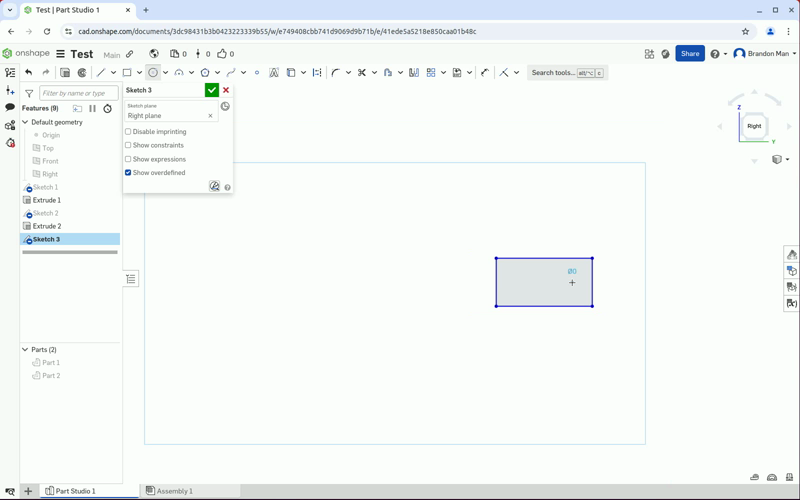
scroll(-6)
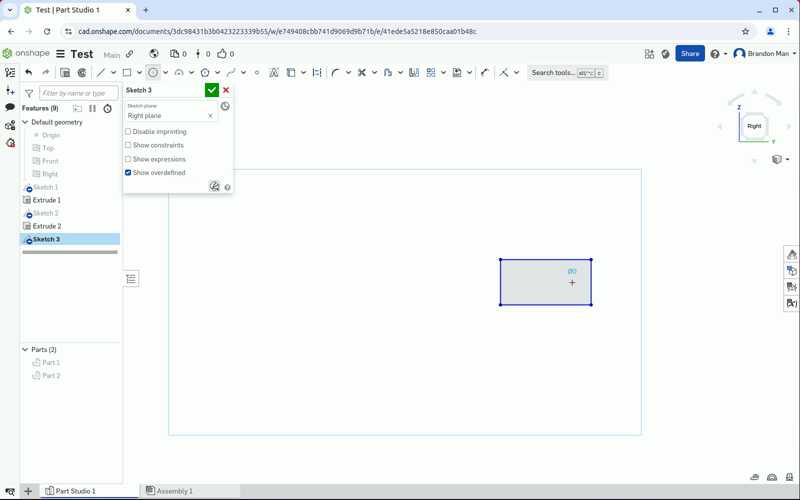
scroll(-6)
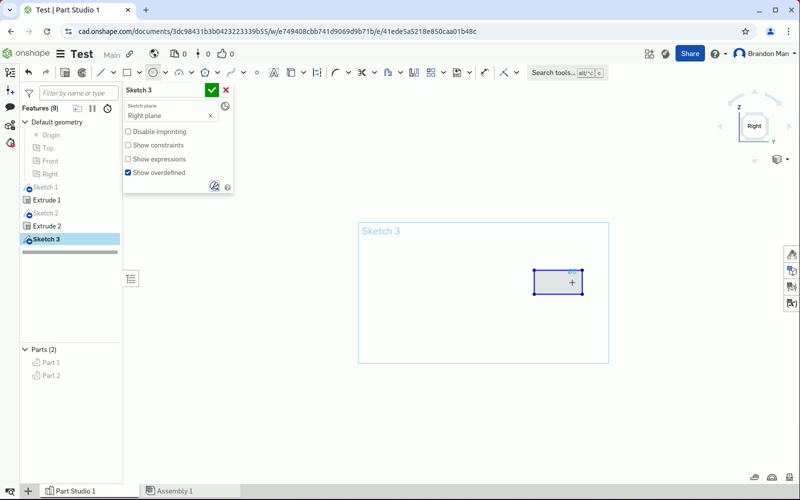
scroll(-6)
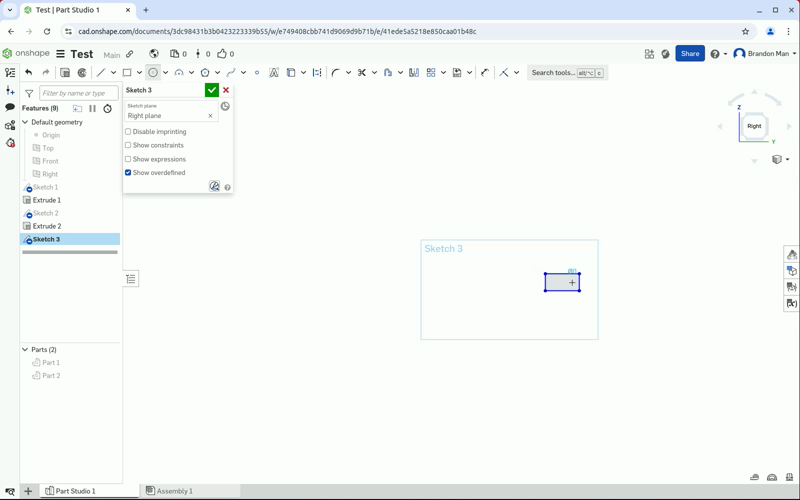
scroll(-6)
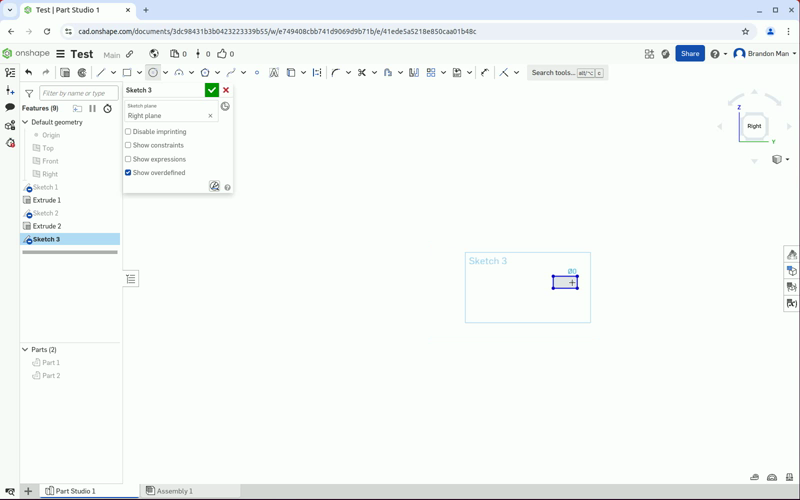
scroll(-6)
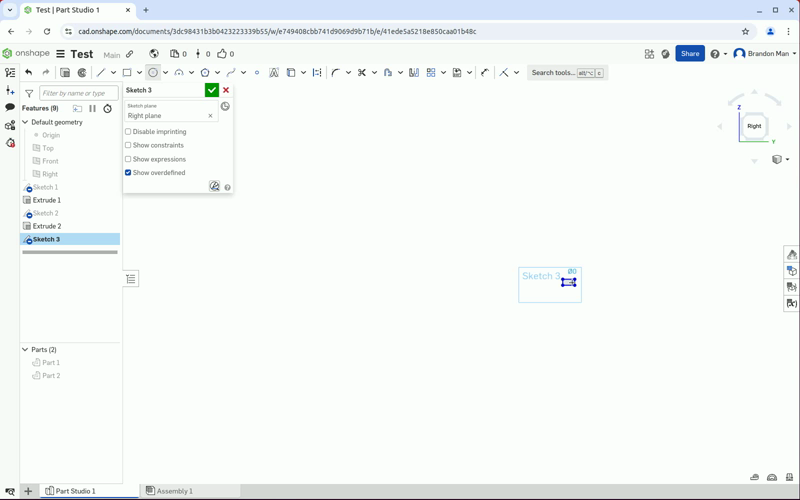
key_up(shift)
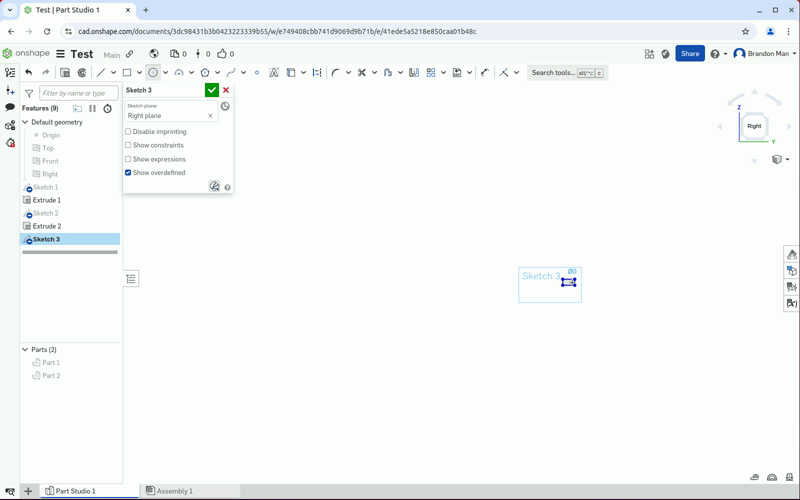
mouse_move(573, 282)
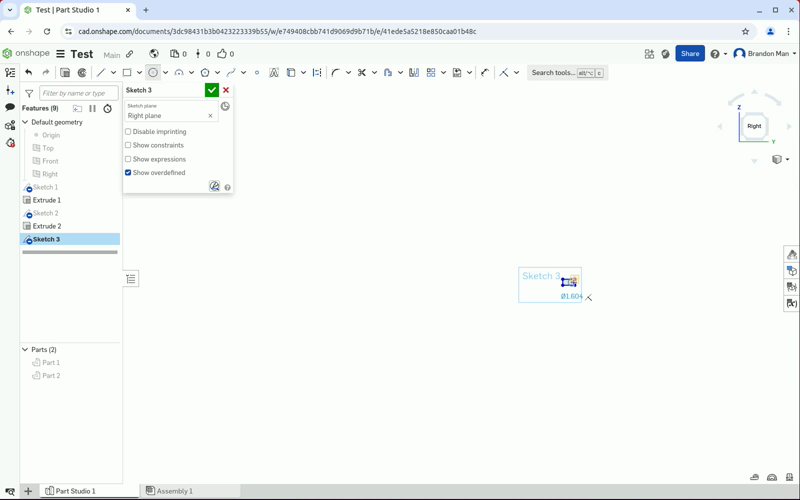
scroll(6)
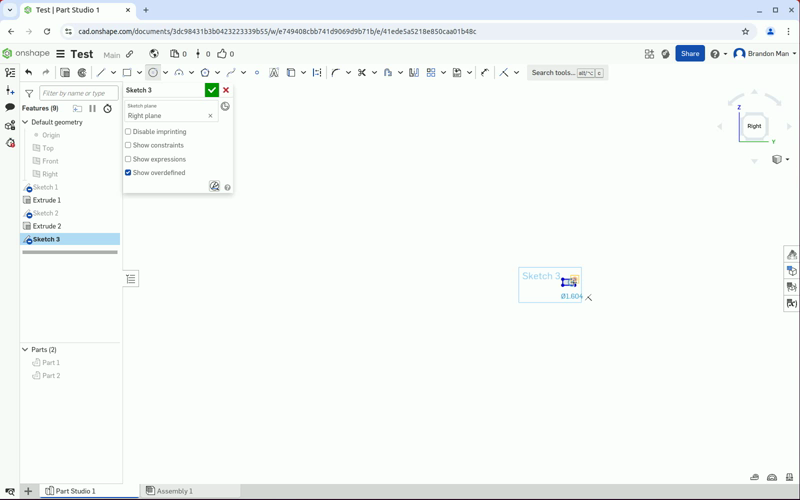
scroll(6)
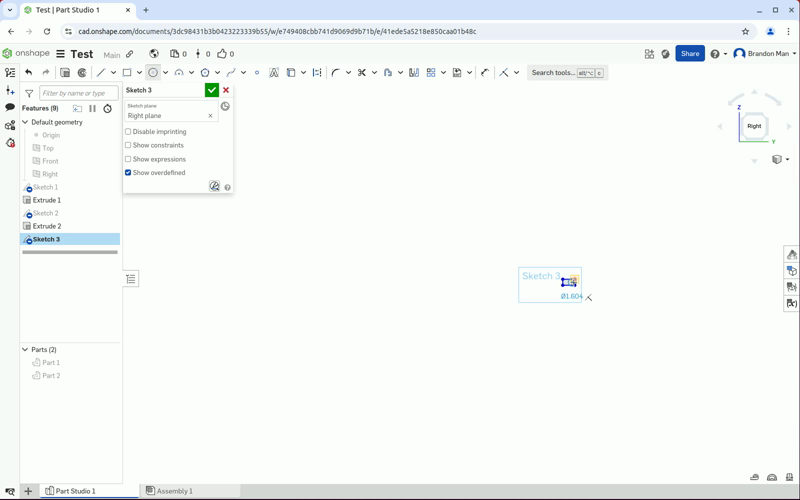
scroll(6)
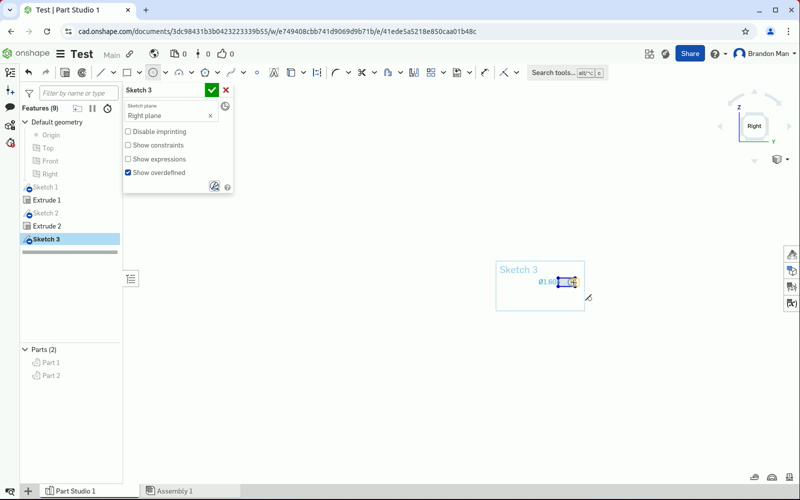
scroll(6)
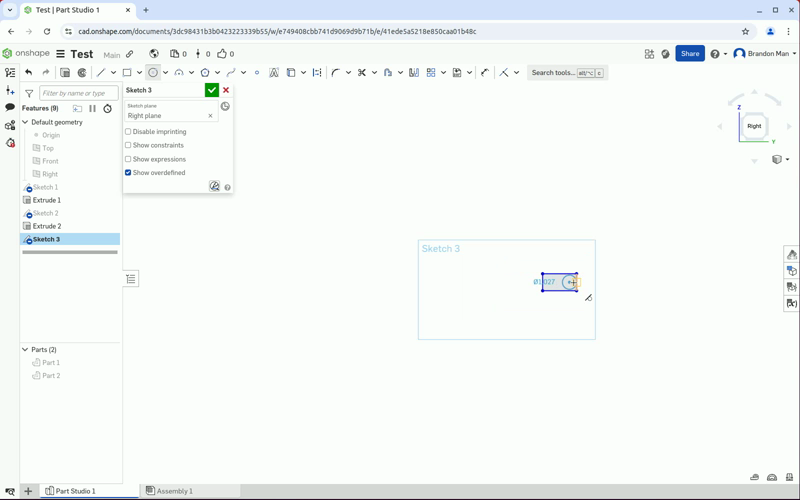
scroll(6)
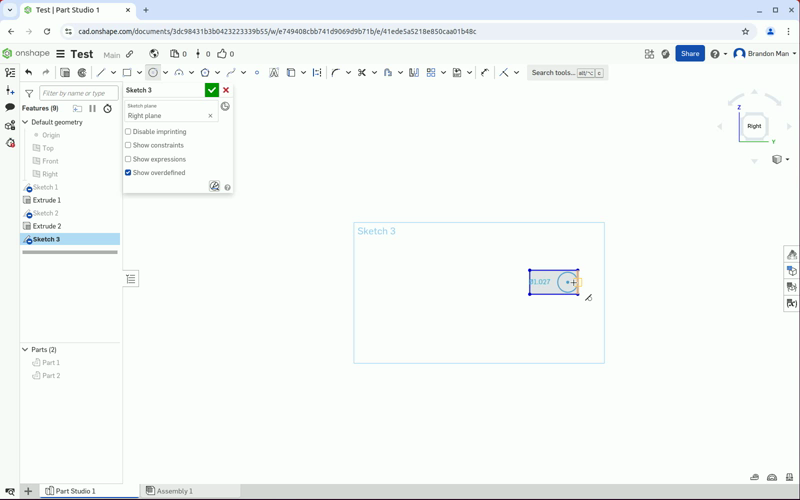
scroll(6)
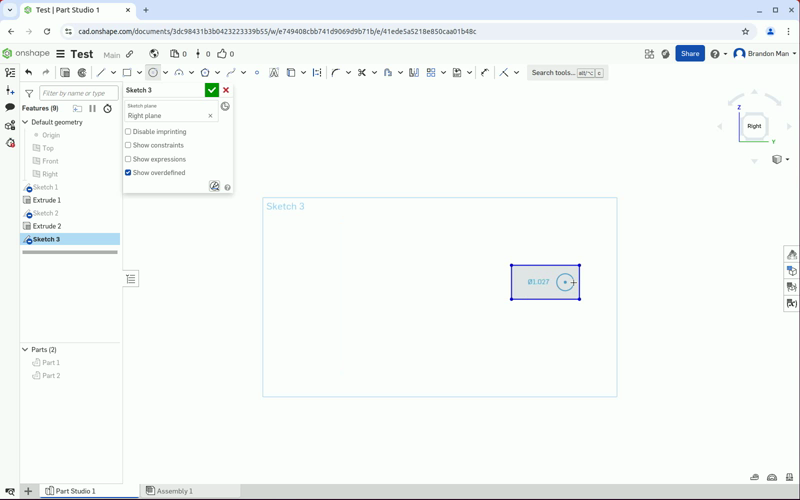
scroll(6)
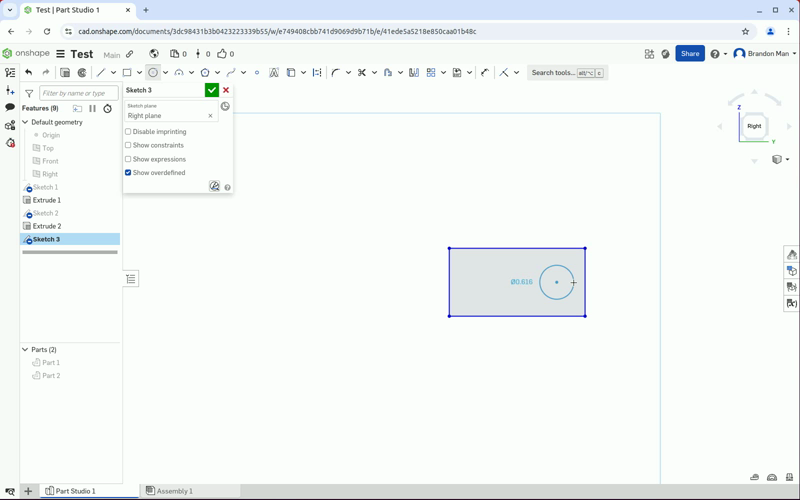
click(573, 282)
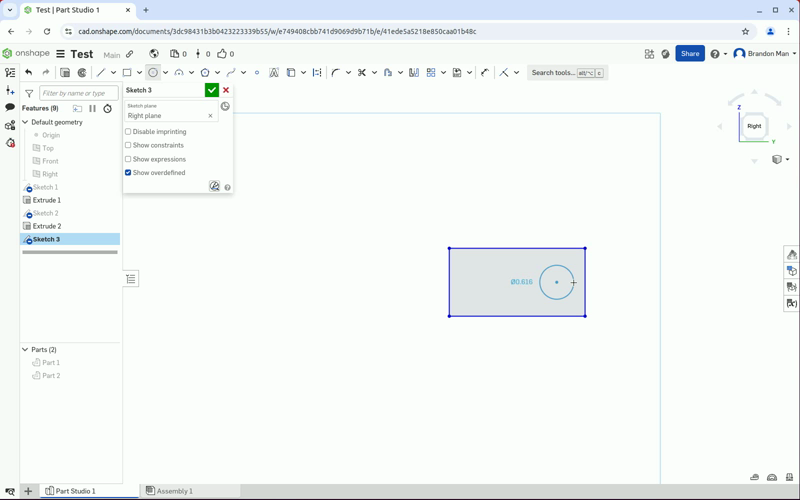
scroll(-6)
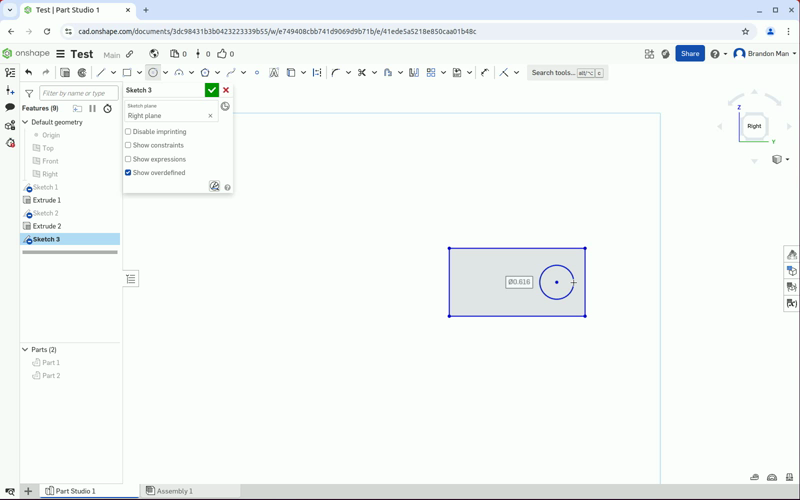
scroll(-6)
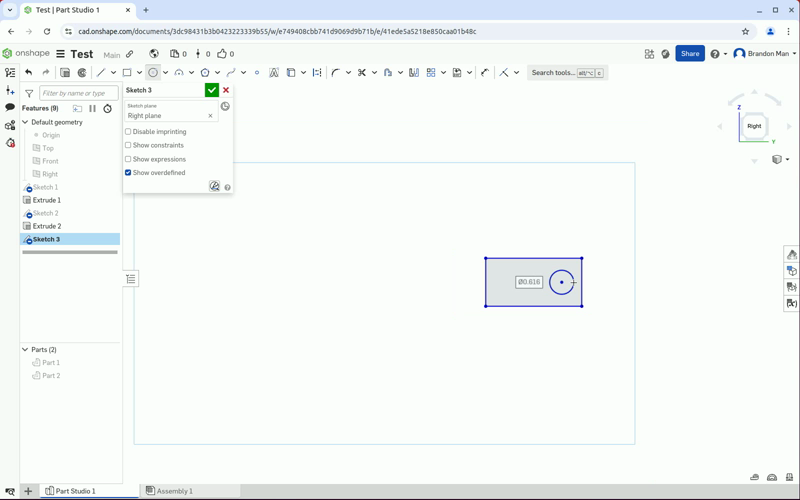
scroll(-6)
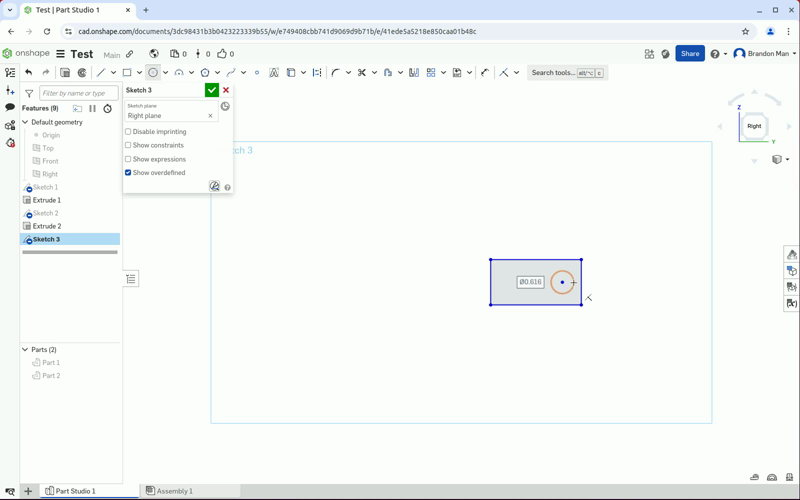
scroll(-6)
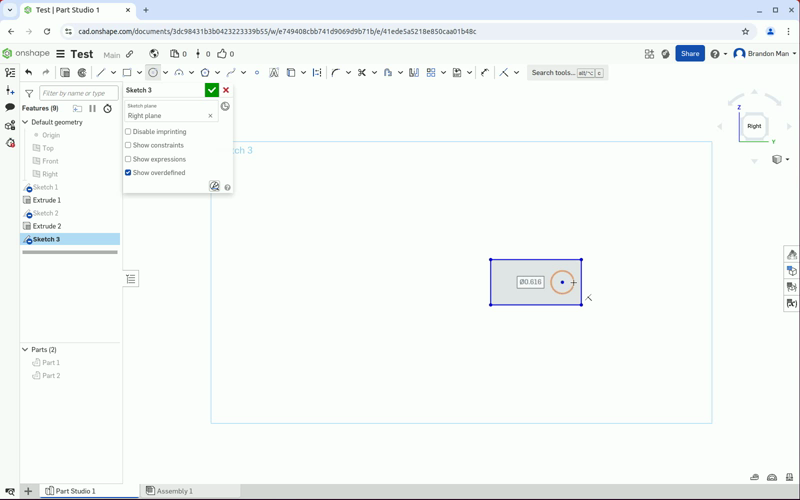
scroll(-6)
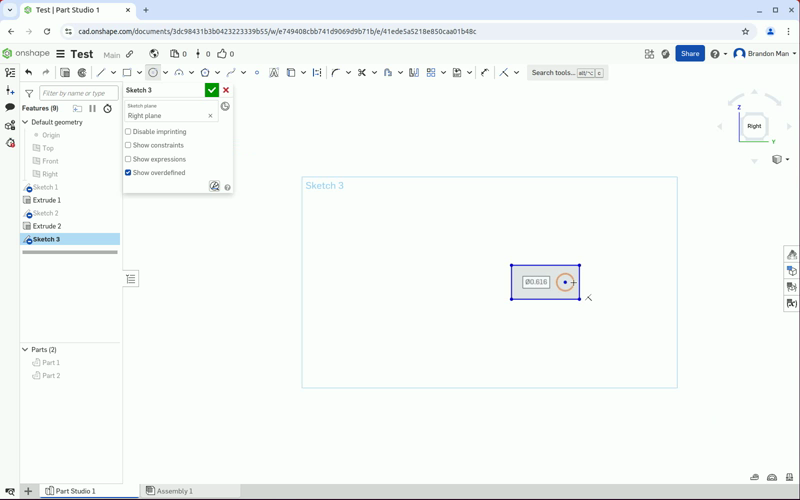
scroll(-6)
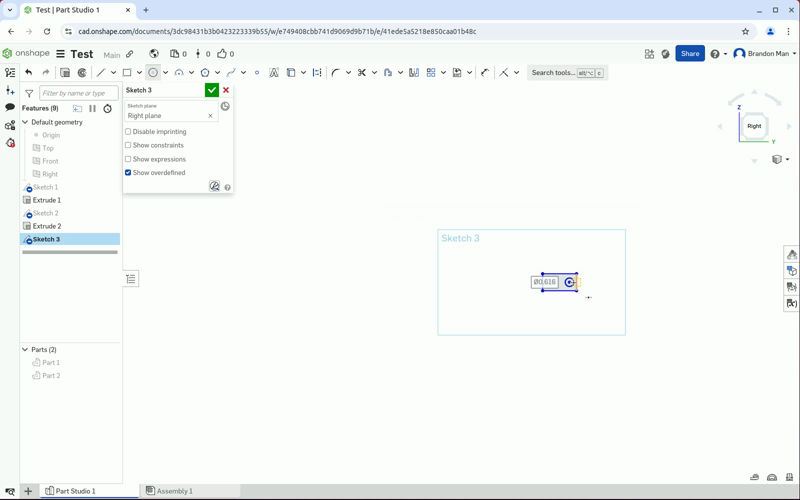
scroll(-6)
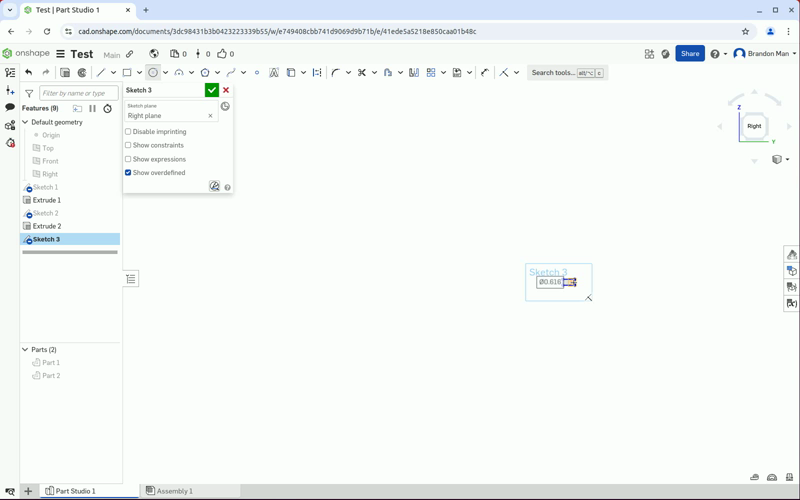
key(esc)
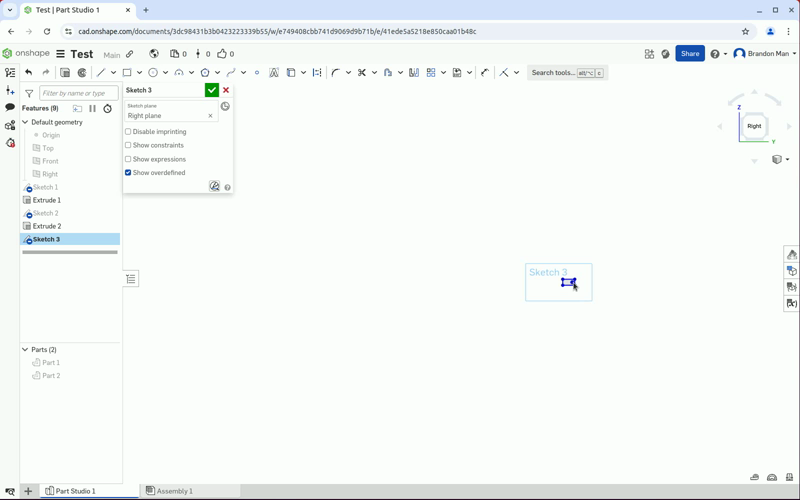
mouse_move(563, 282)
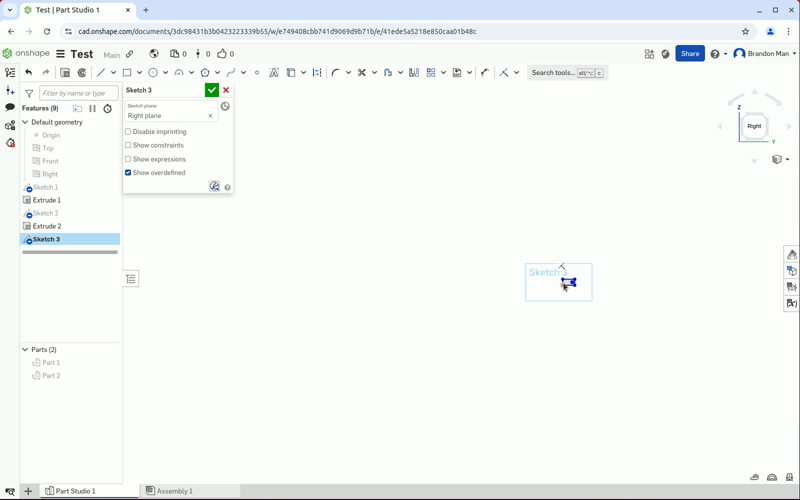
scroll(6)
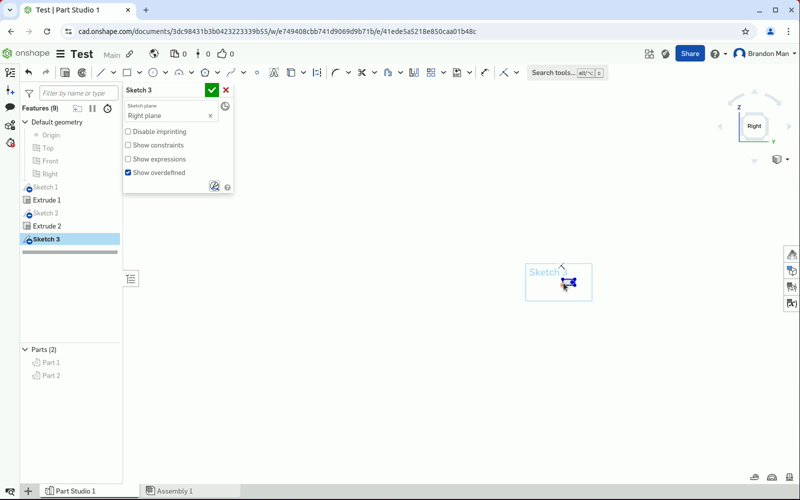
scroll(6)
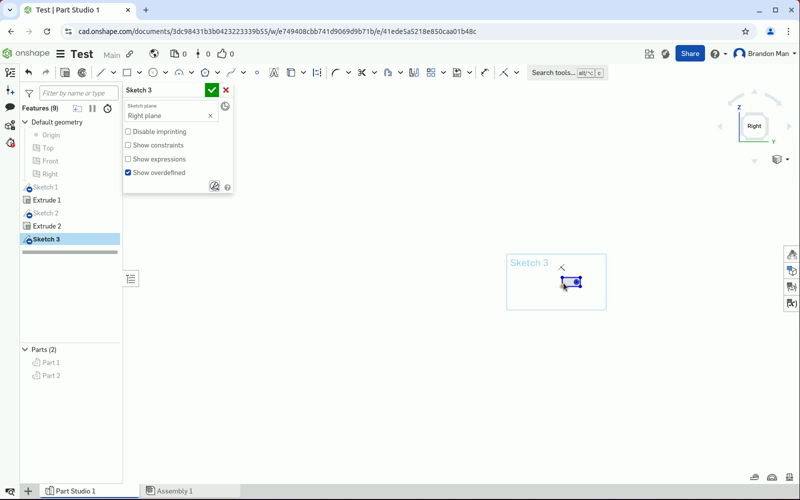
scroll(6)
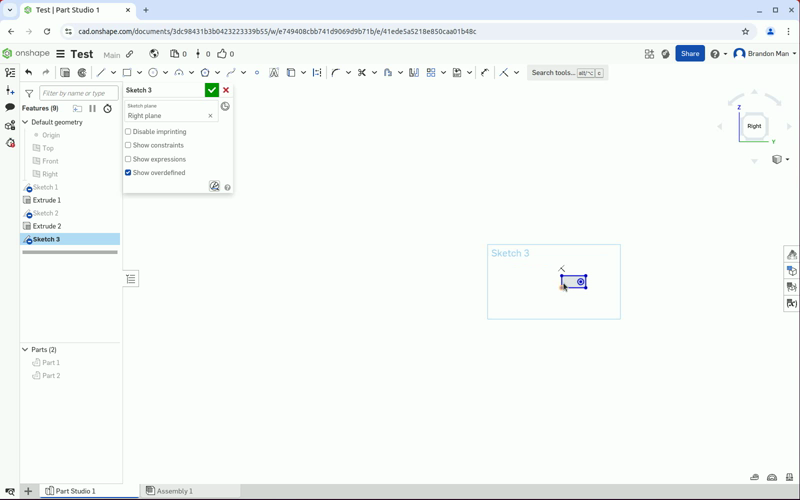
scroll(6)
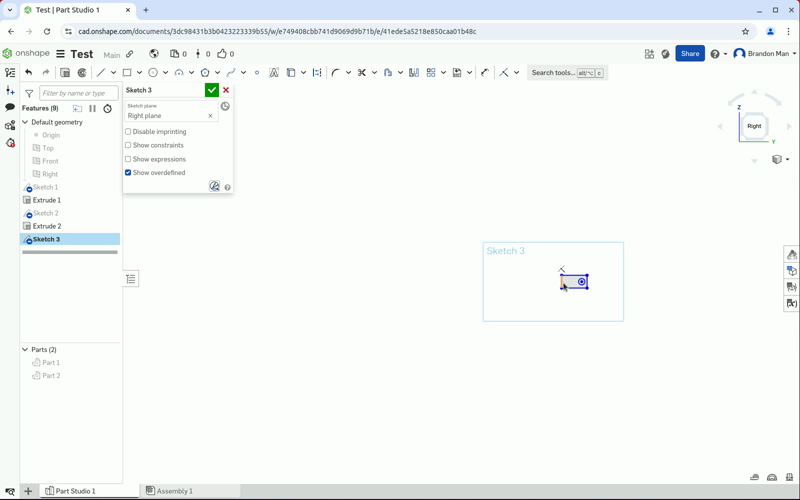
scroll(6)
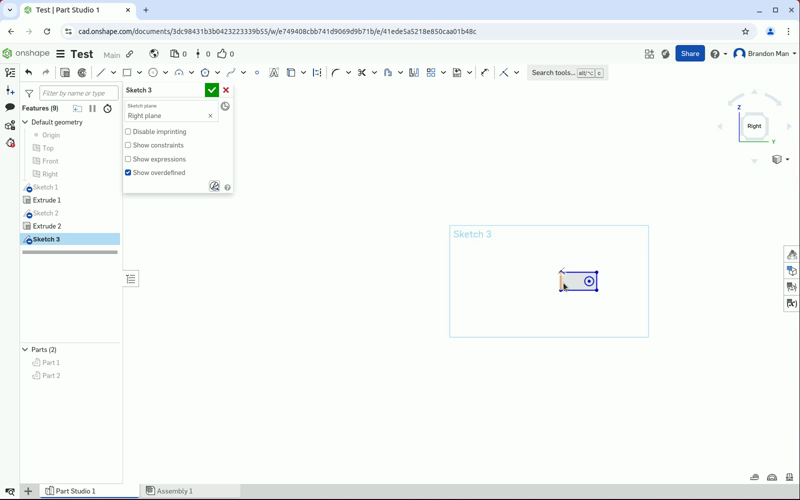
scroll(6)
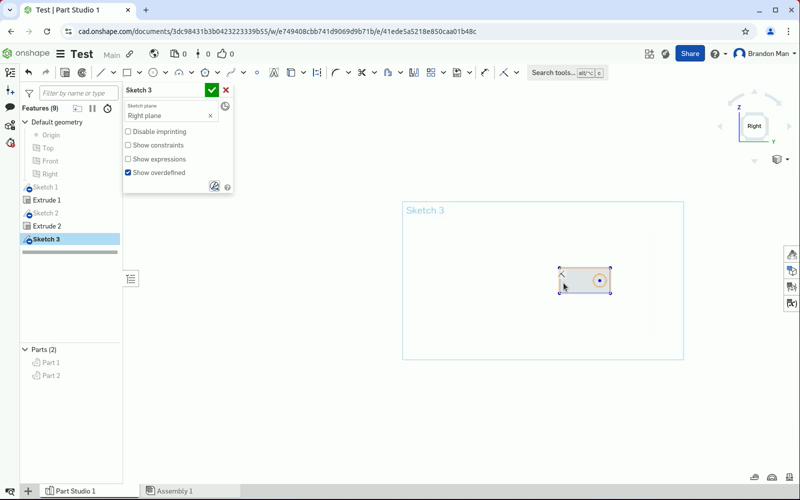
scroll(6)
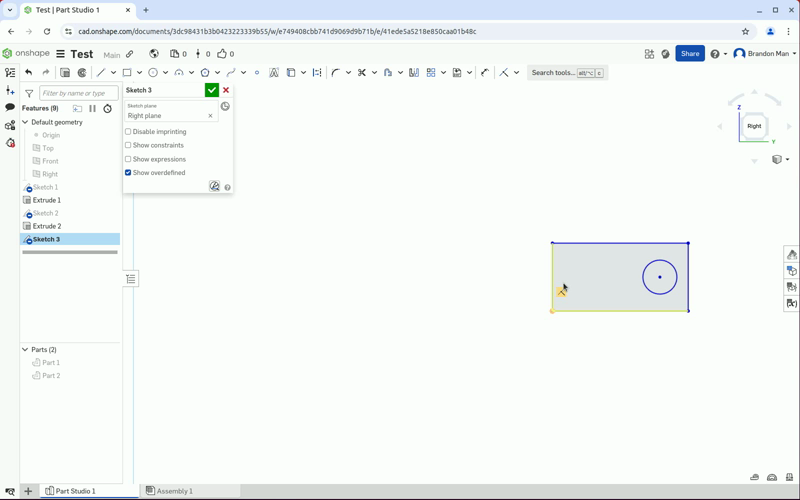
click(563, 282)
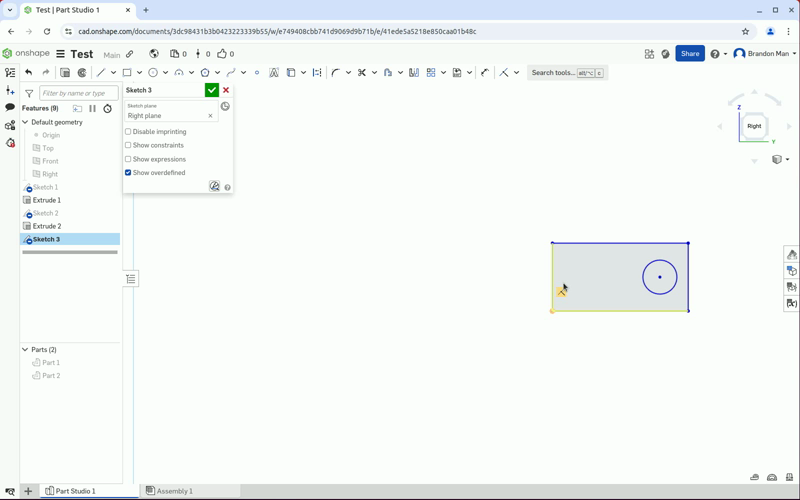
scroll(-6)
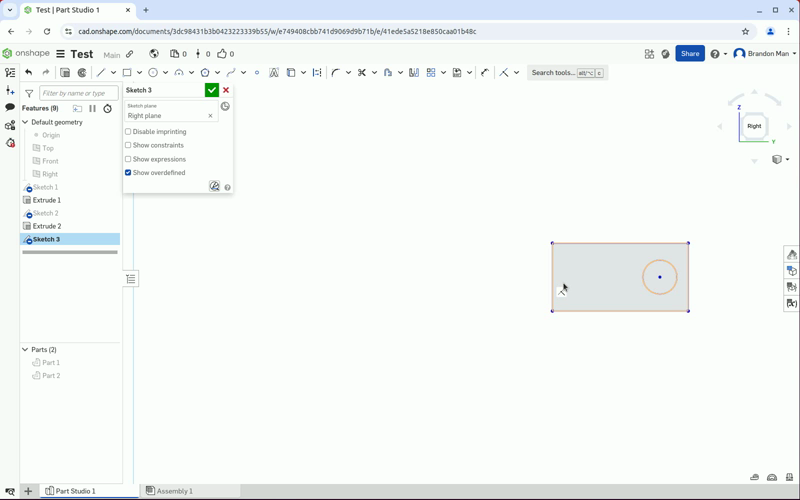
scroll(-6)
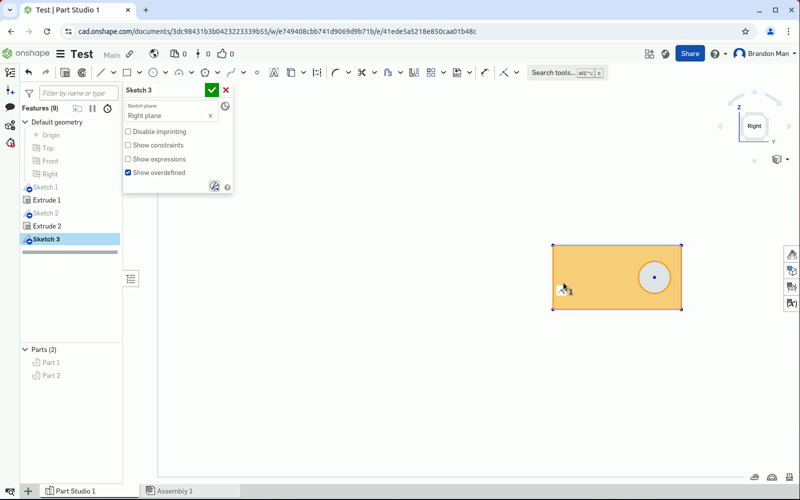
scroll(-6)
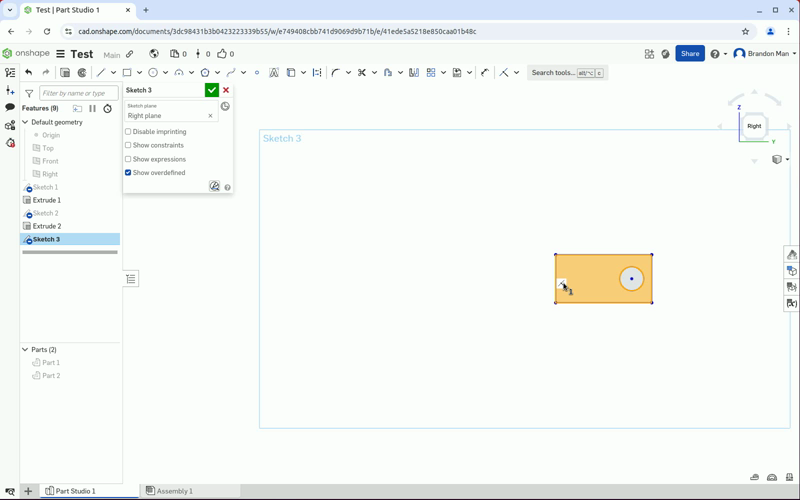
scroll(-6)
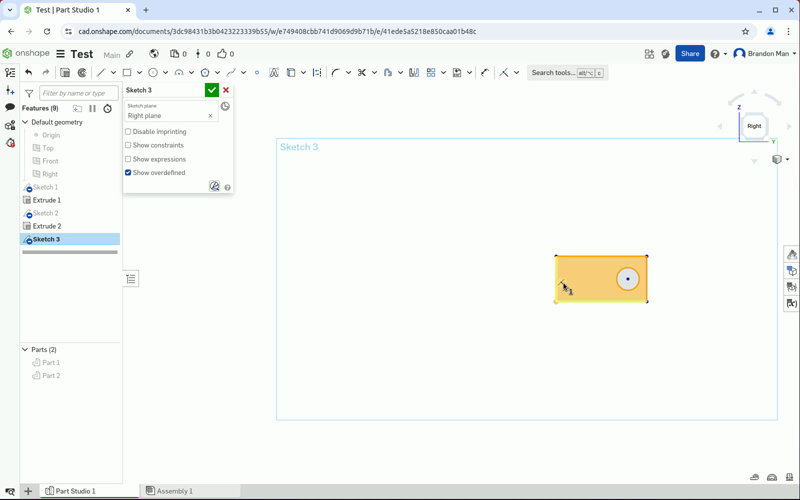
scroll(-6)
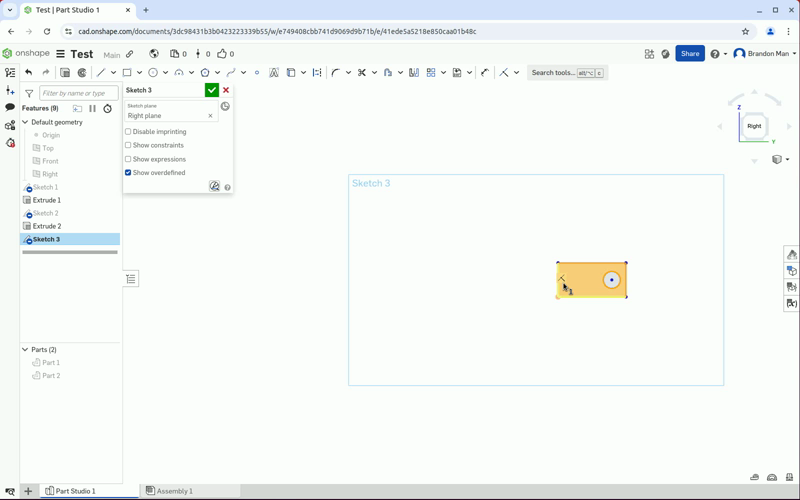
scroll(-6)
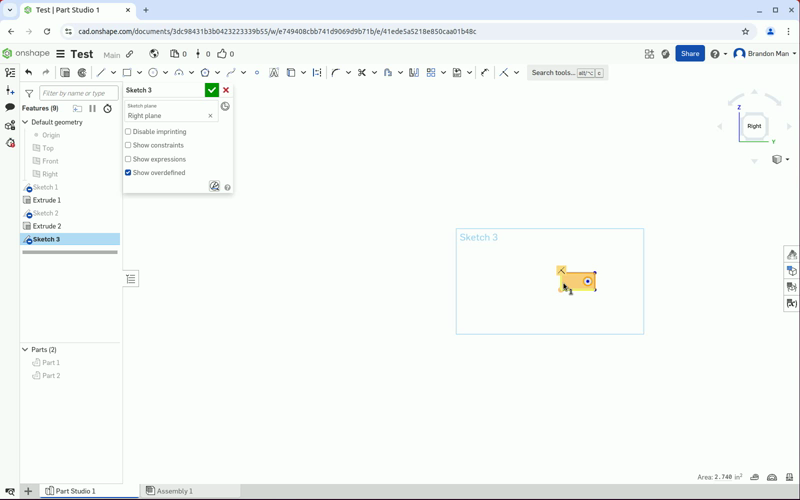
scroll(-6)
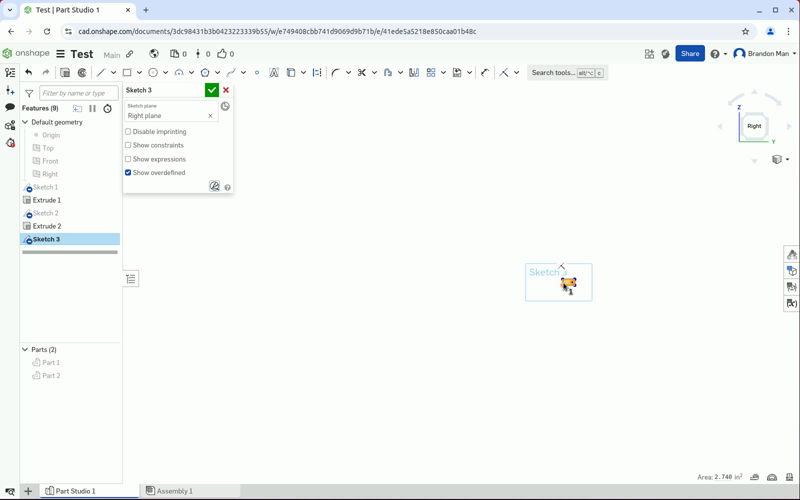
mouse_move(73, 352)
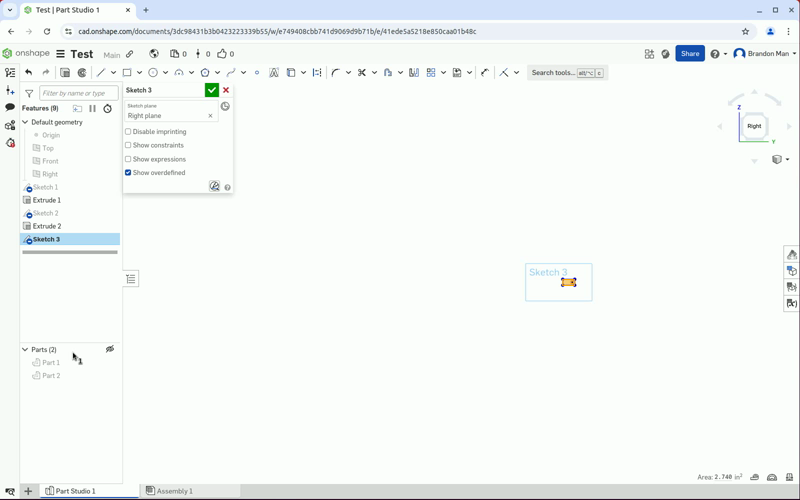
key(shift+y)
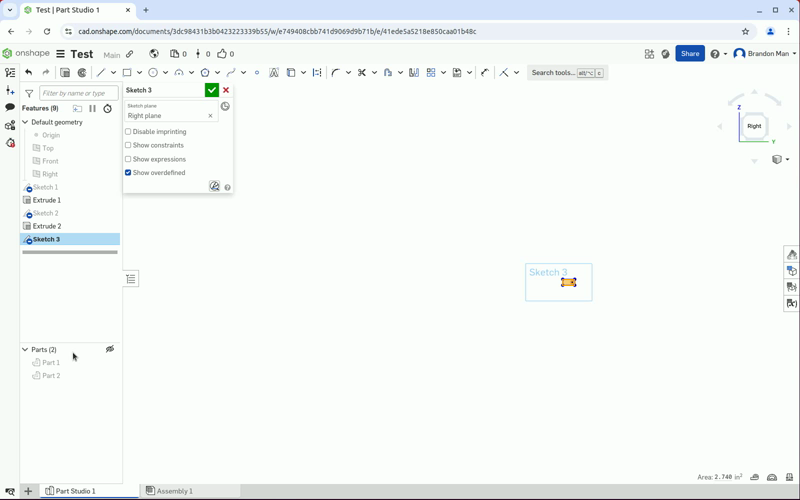
key(shift+e)
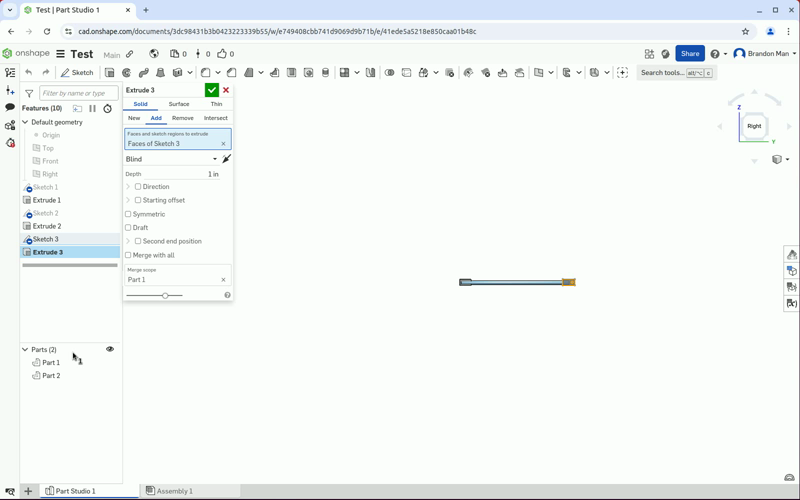
mouse_move(143, 106)
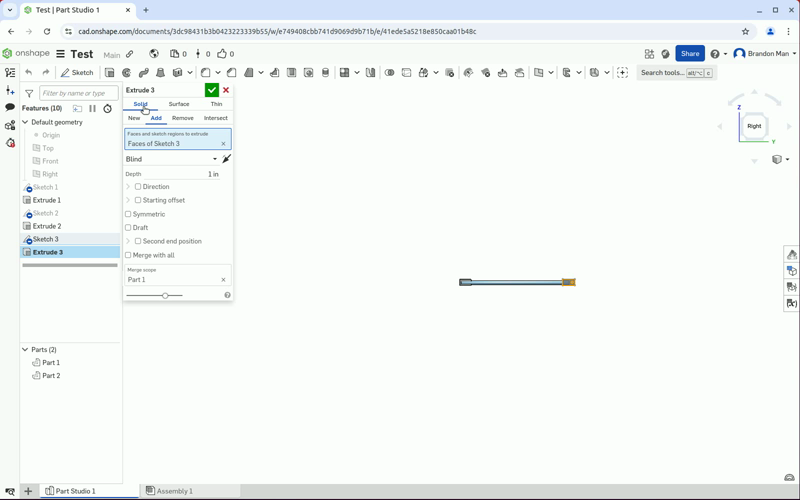
click(143, 106)
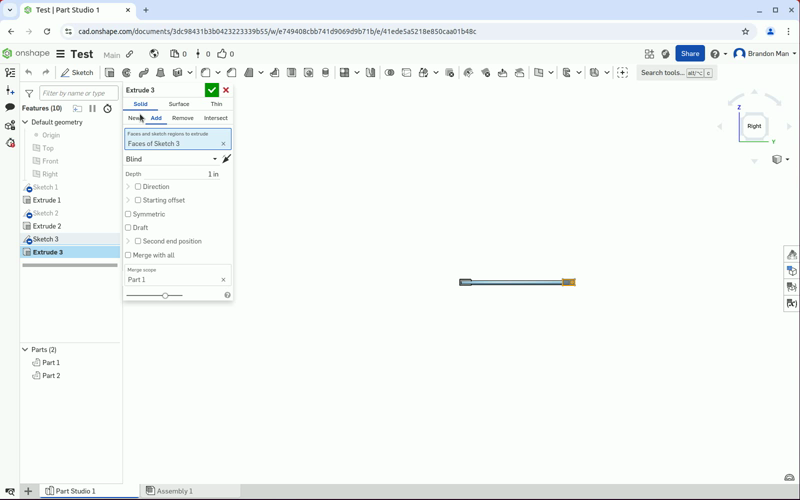
mouse_move(137, 120)
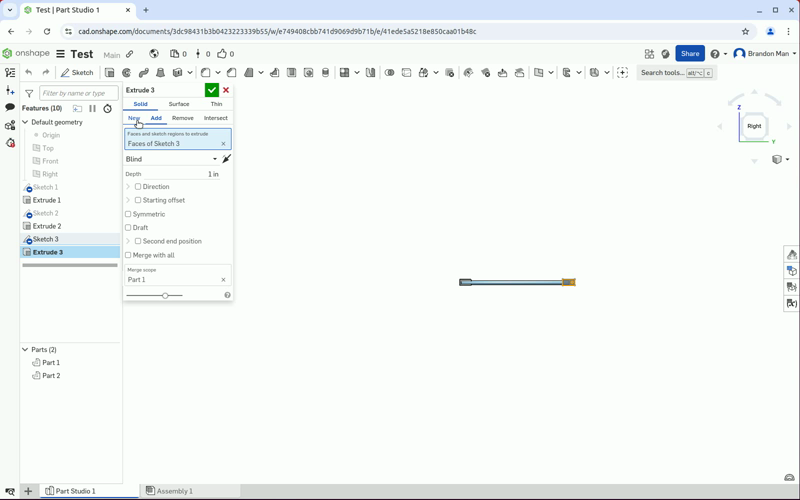
click(137, 120)
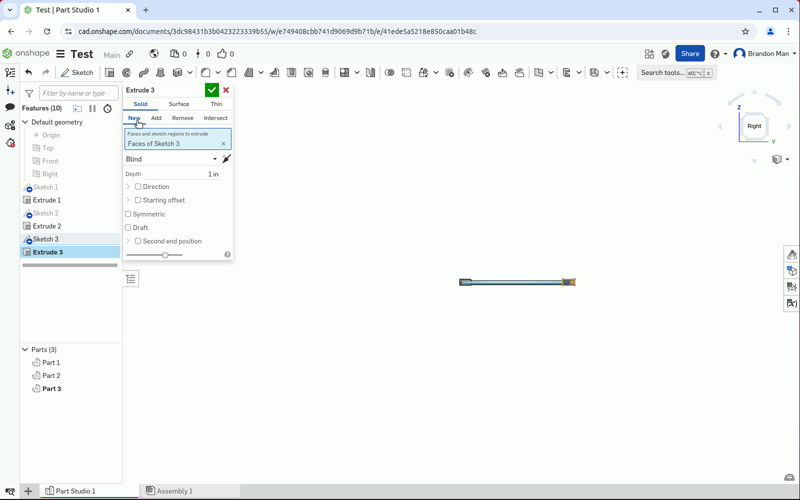
key(tab, 4)
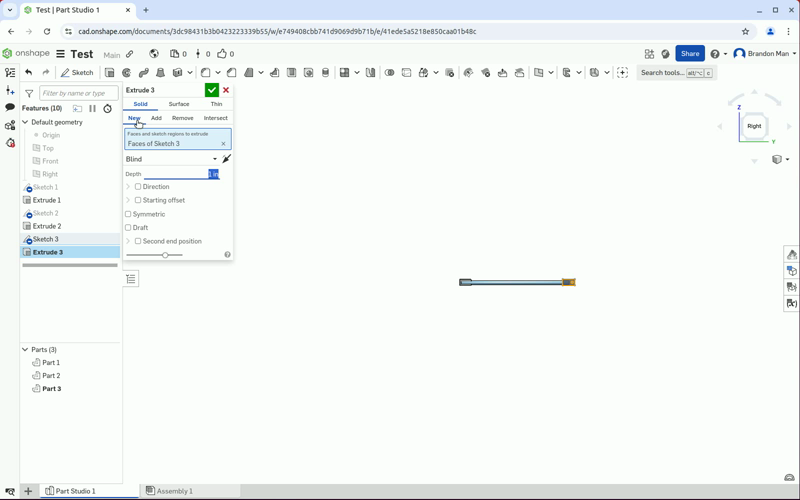
text(0.482)
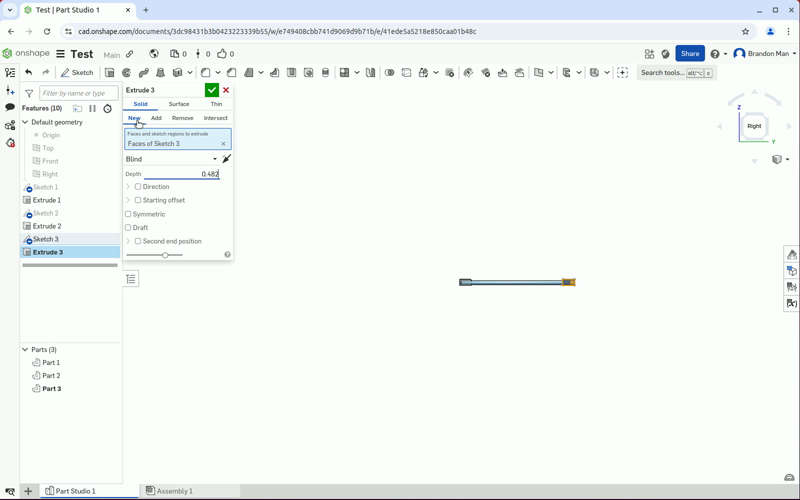
key(tab, 3)
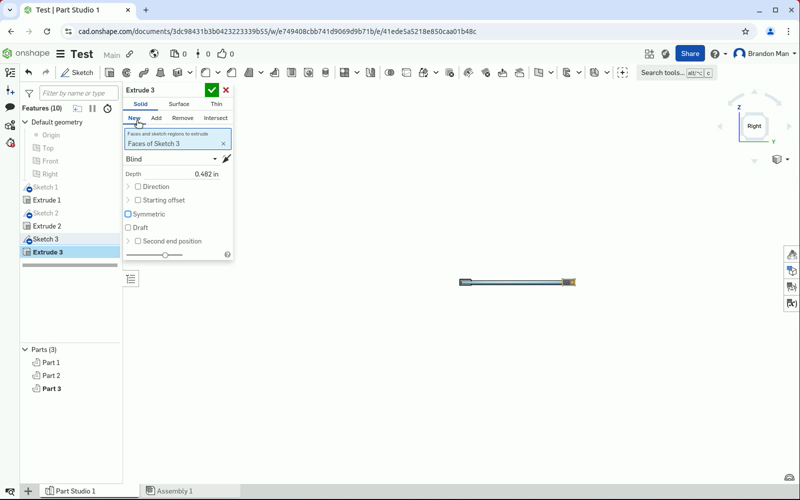
key(space)
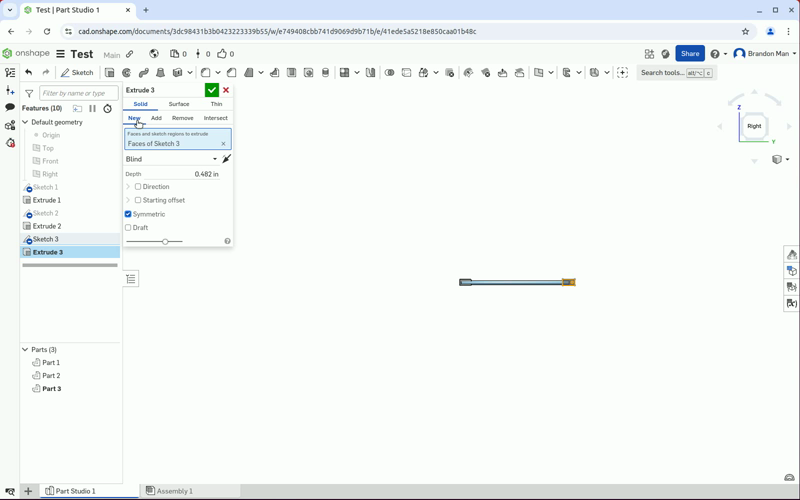
key(enter)
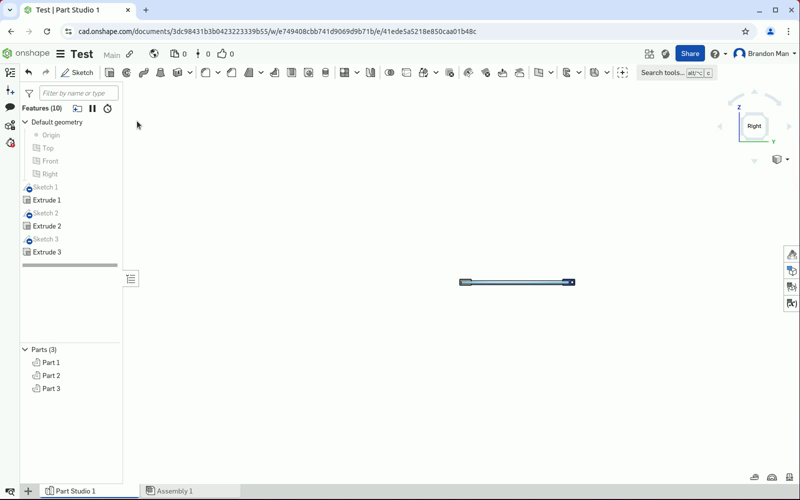
key(shift+h)
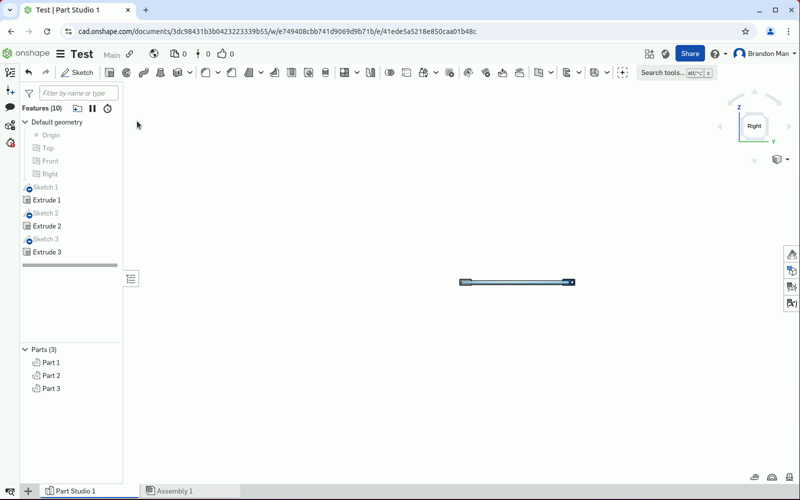
key(shift+h)
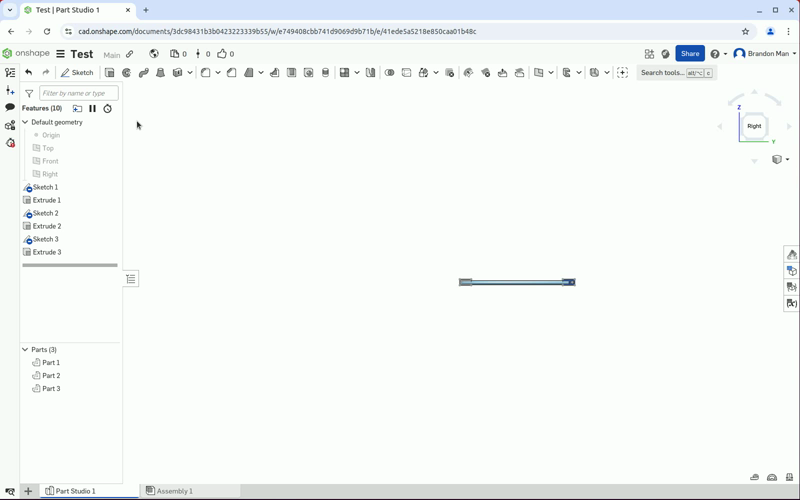
key(shift+7)
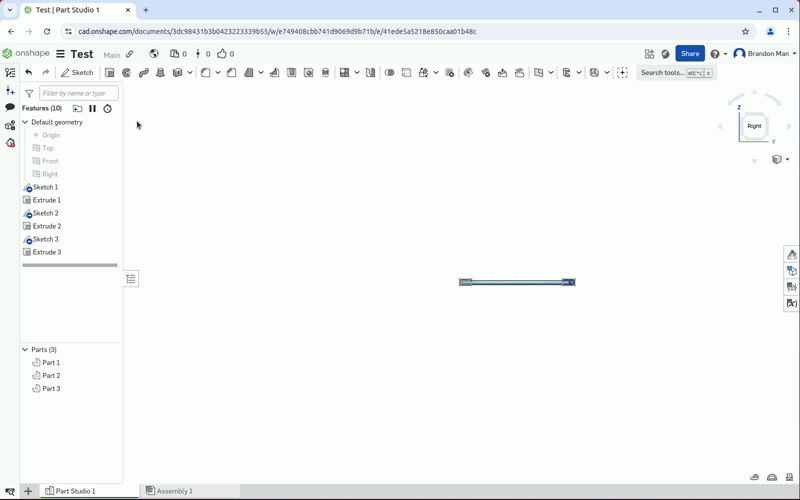
key(right, 2)
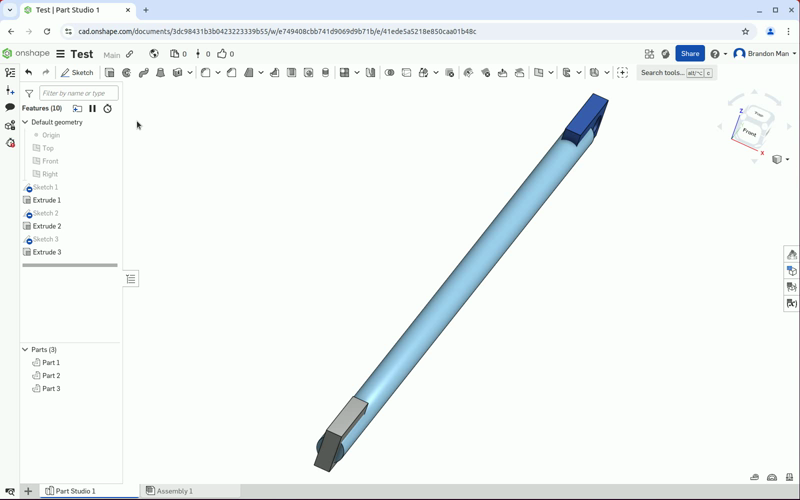
key(down, 2)
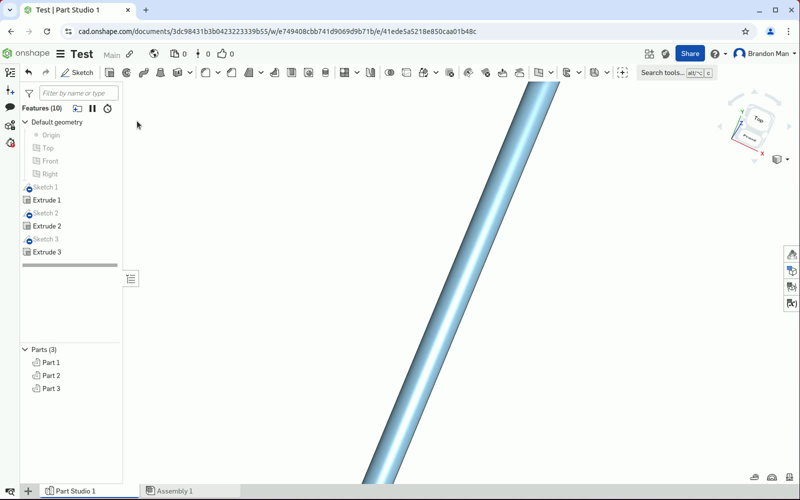
key(up, 2)
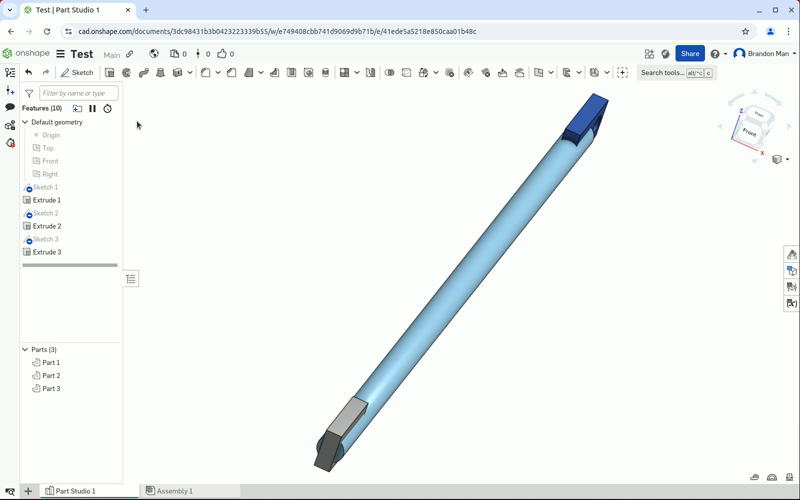
key(left, 2)
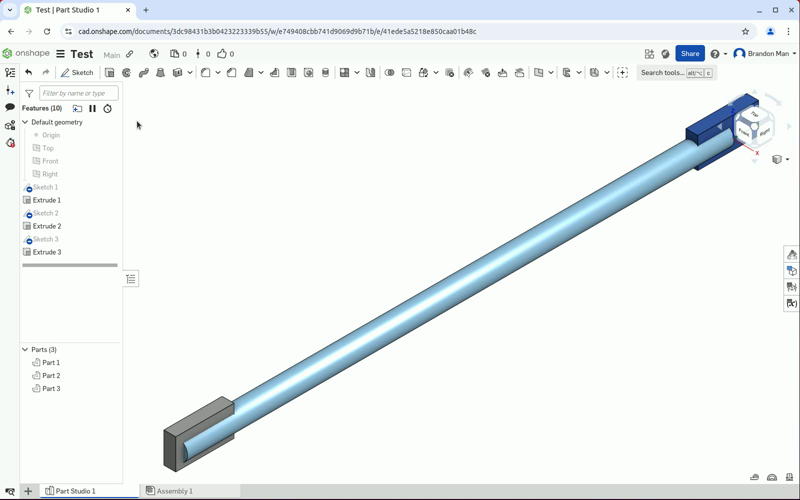
mouse_move(73, 189)
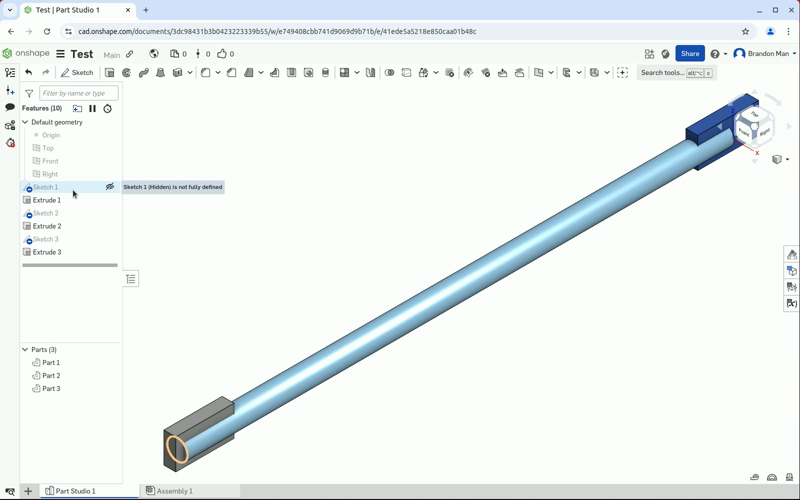
click(73, 189)